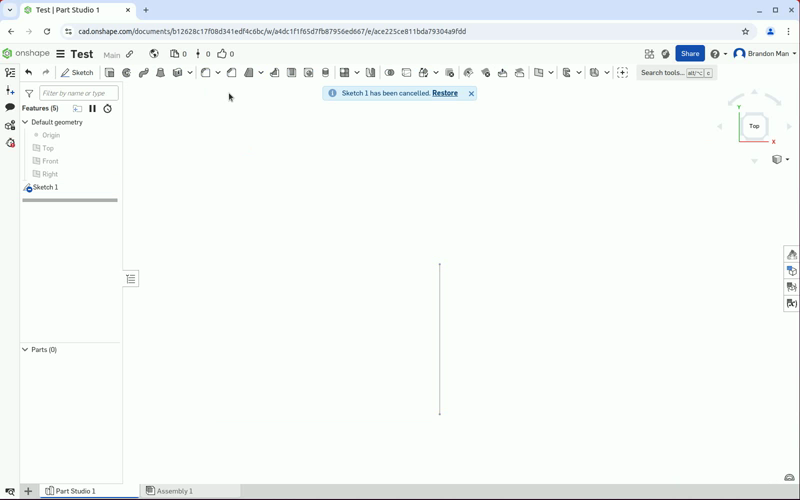
key(shift+h)
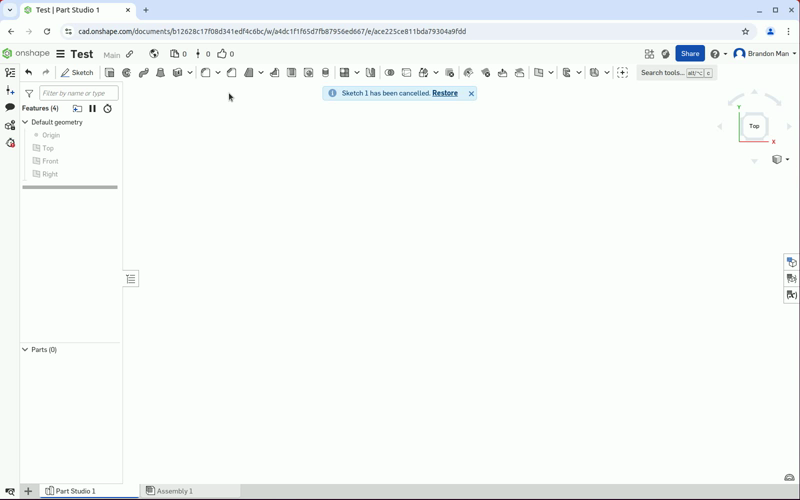
mouse_move(73, 352)
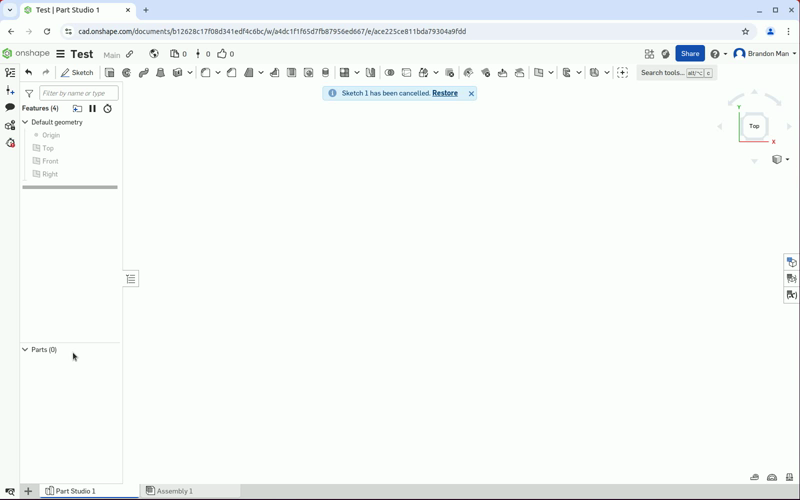
key(y)
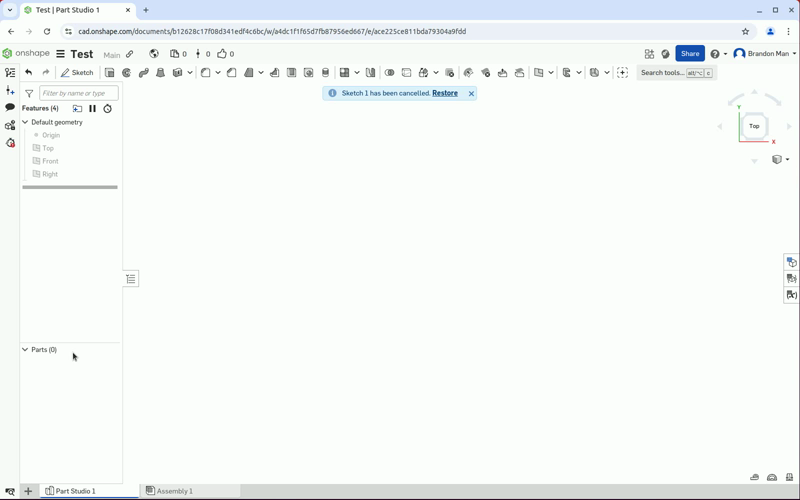
key(shift+p)
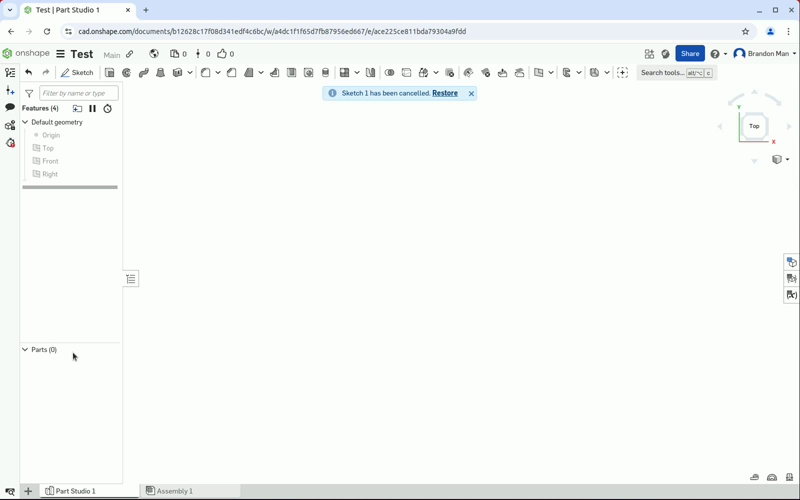
key(space)
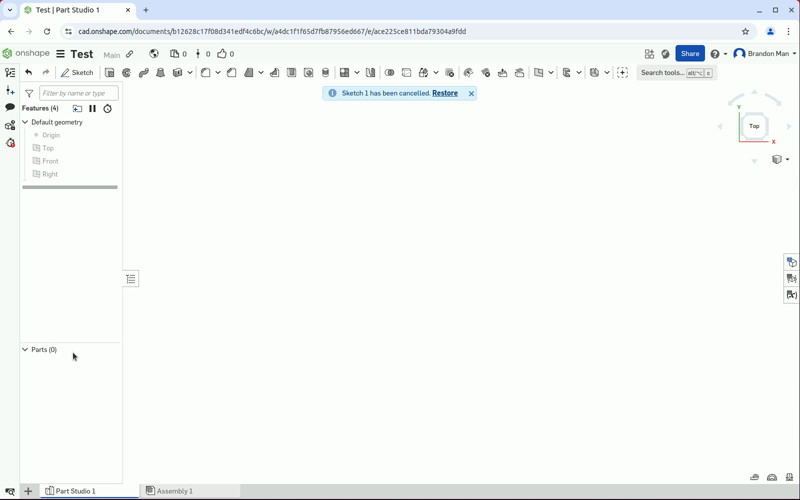
key_down(shift)
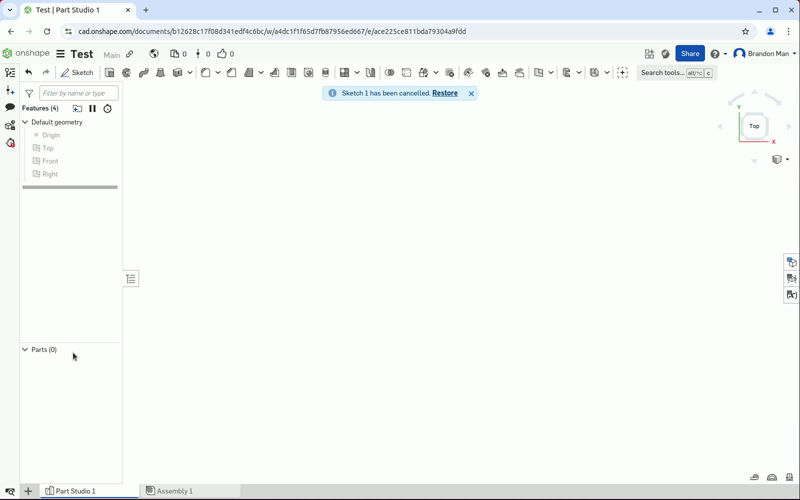
key(up)
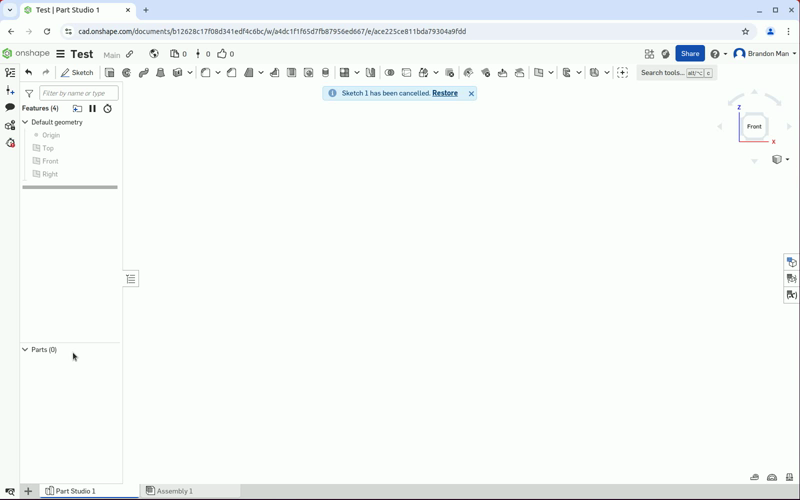
key_up(shift)
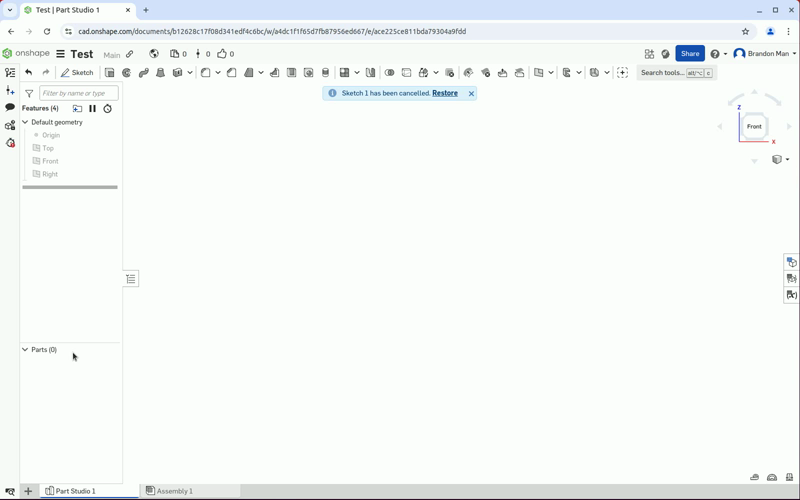
mouse_move(73, 352)
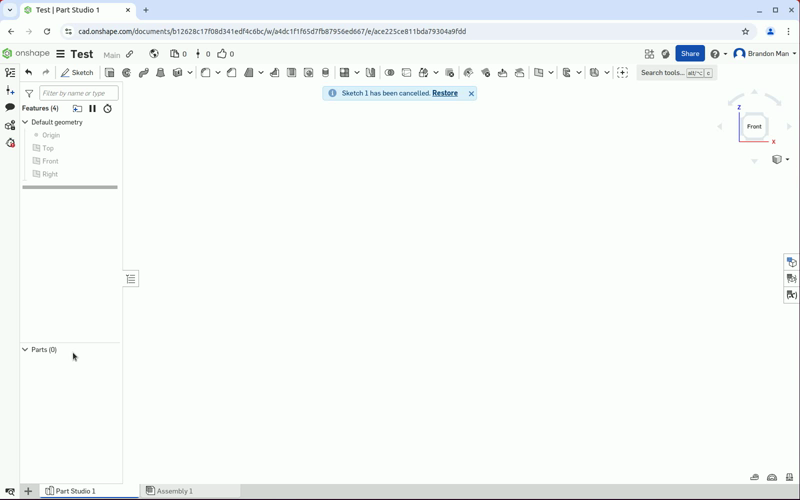
key(shift+y)
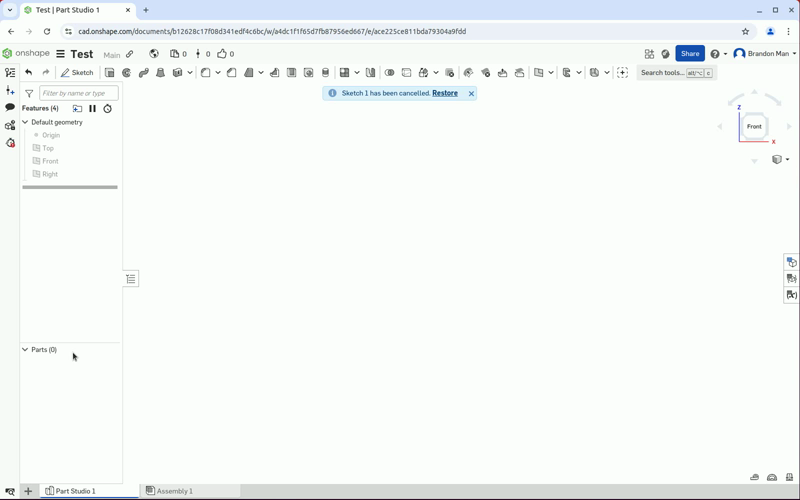
key(shift+s)
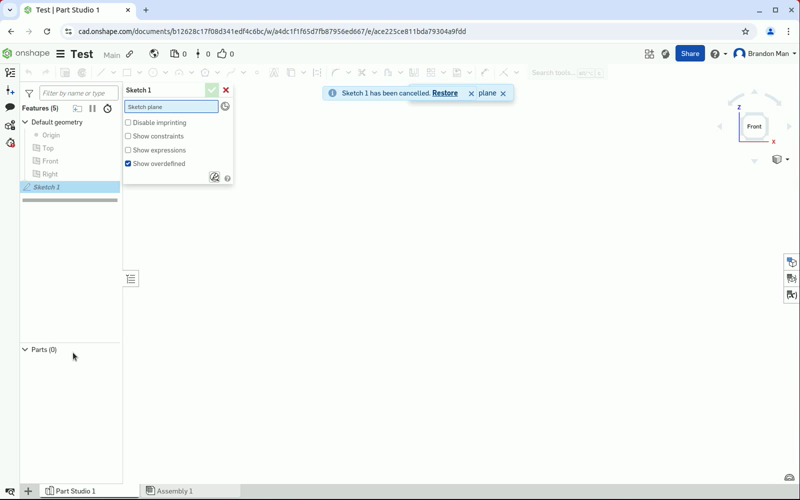
mouse_move(73, 163)
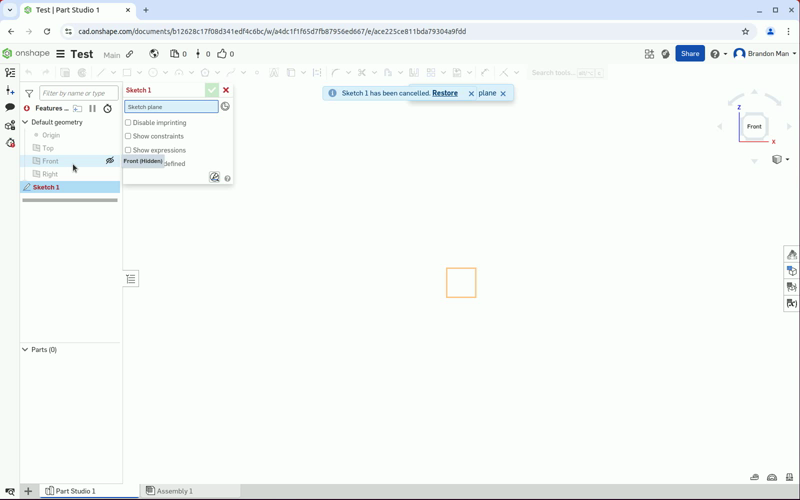
click(73, 163)
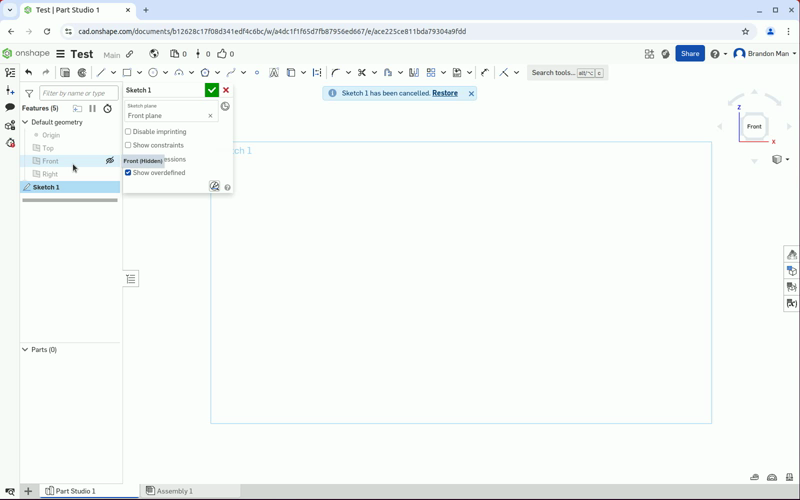
mouse_move(73, 352)
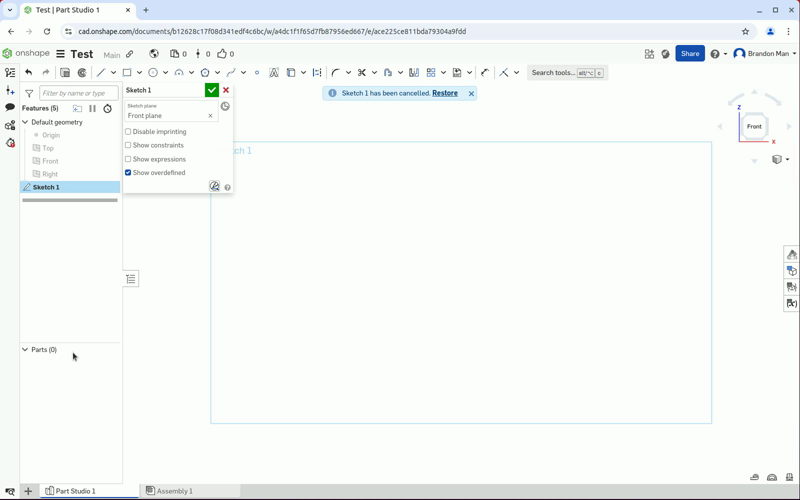
key(y)
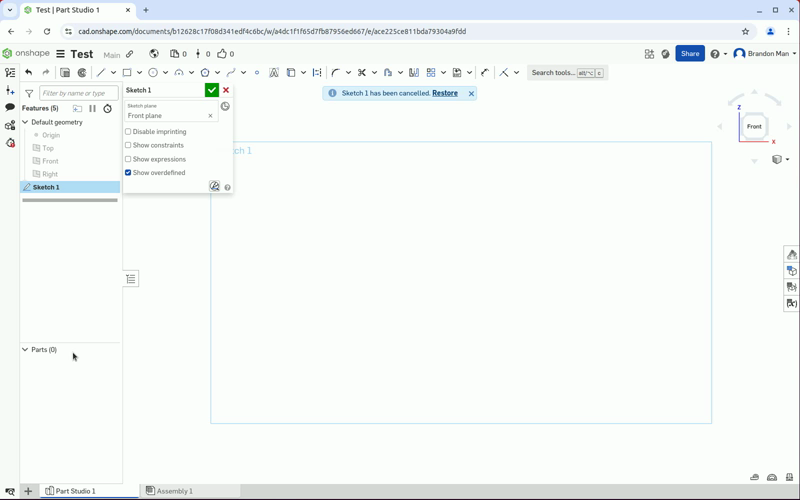
key(l)
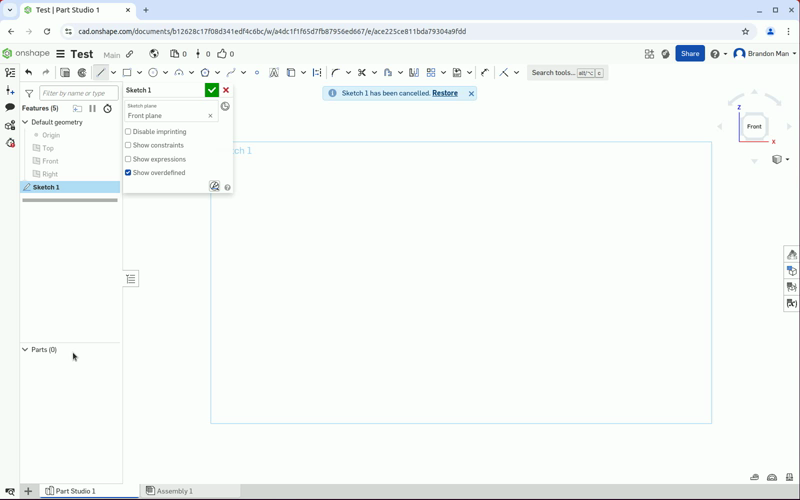
key_down(shift)
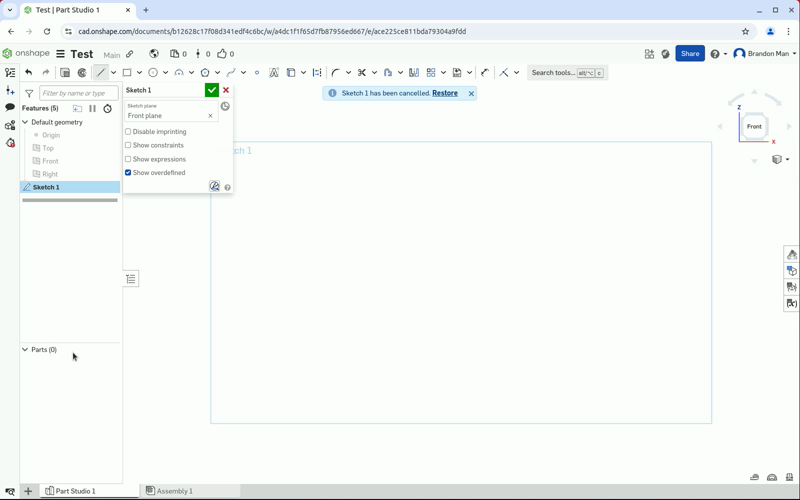
mouse_move(460, 282)
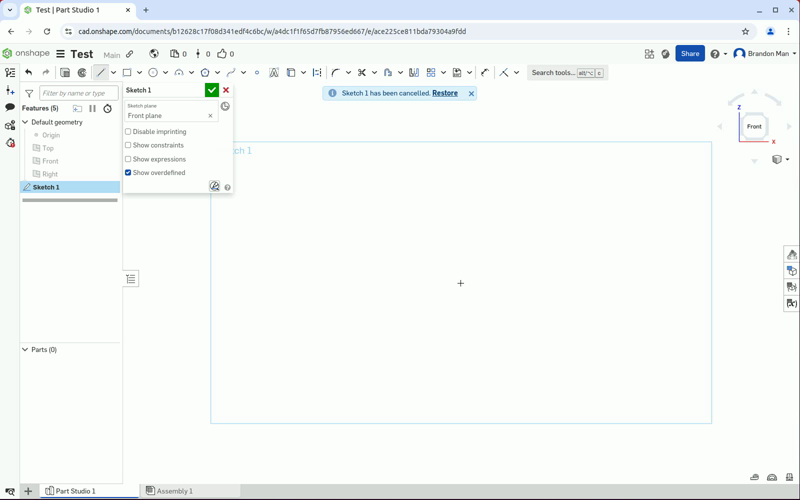
click(460, 282)
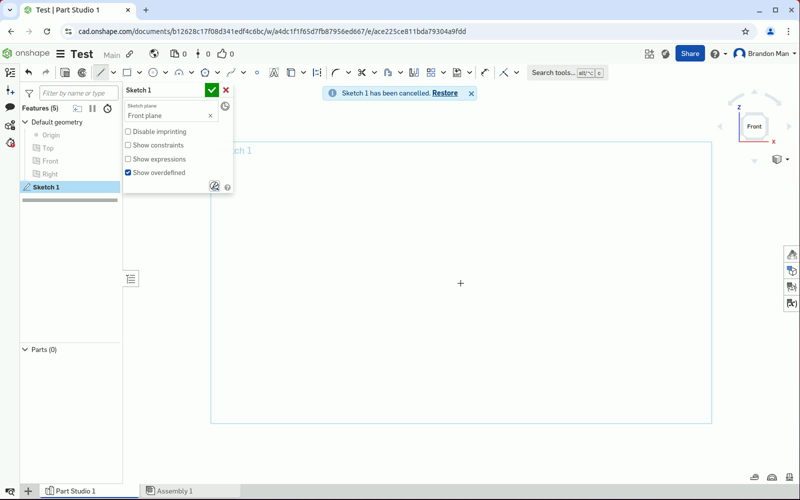
key_up(shift)
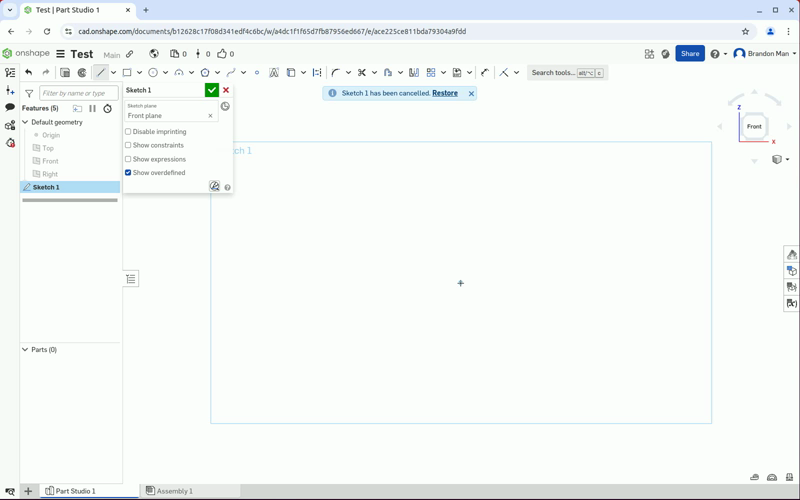
key_down(shift)
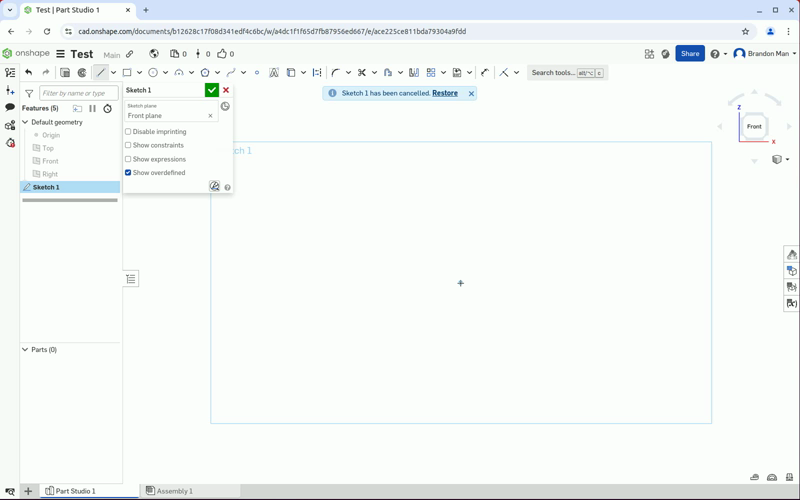
mouse_move(573, 282)
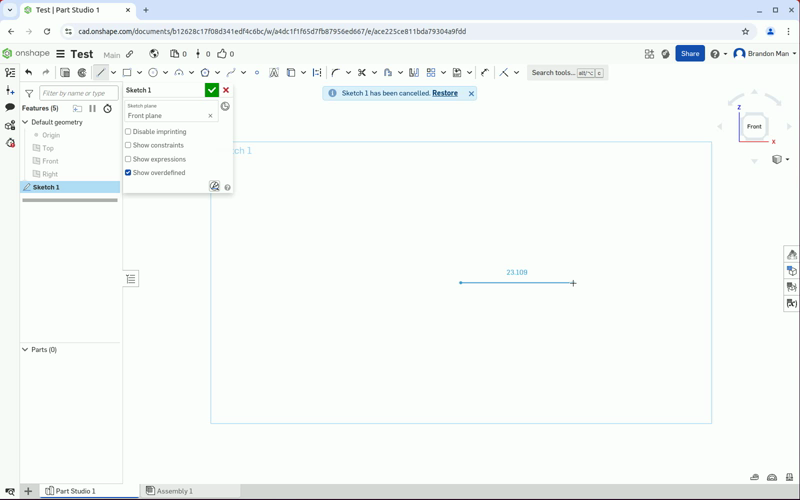
click(573, 282)
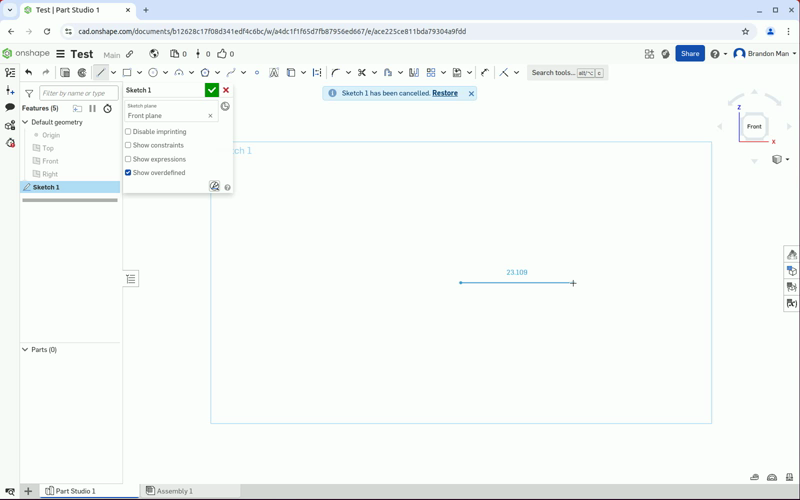
key_up(shift)
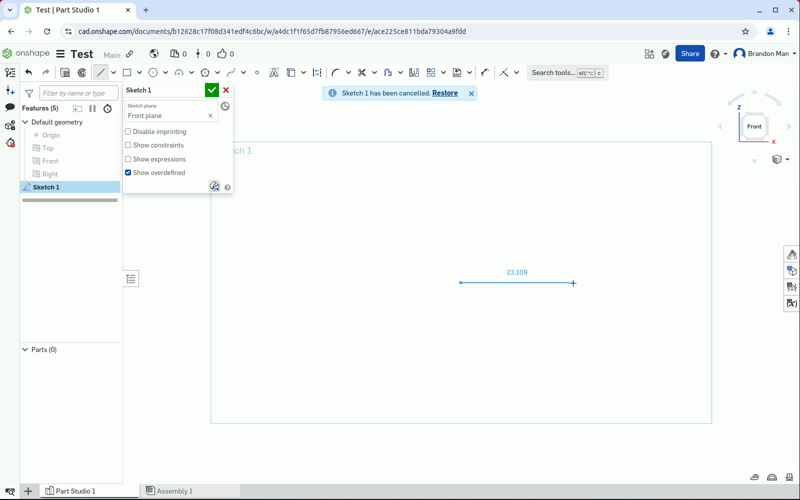
key_down(shift)
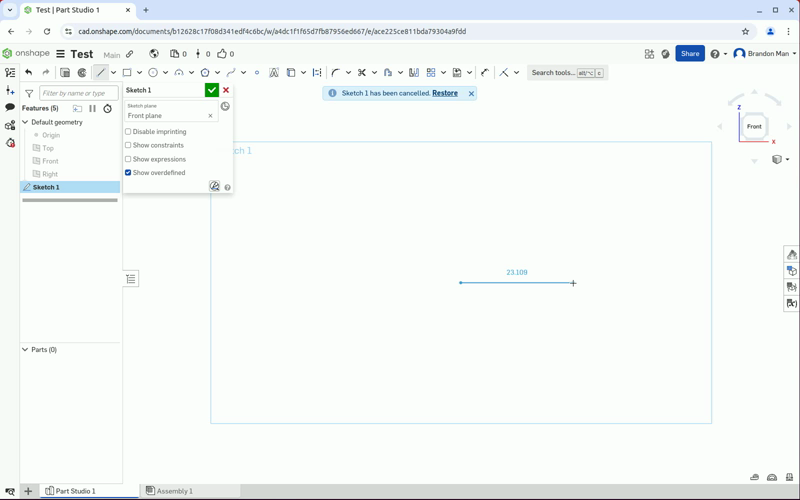
mouse_move(589, 282)
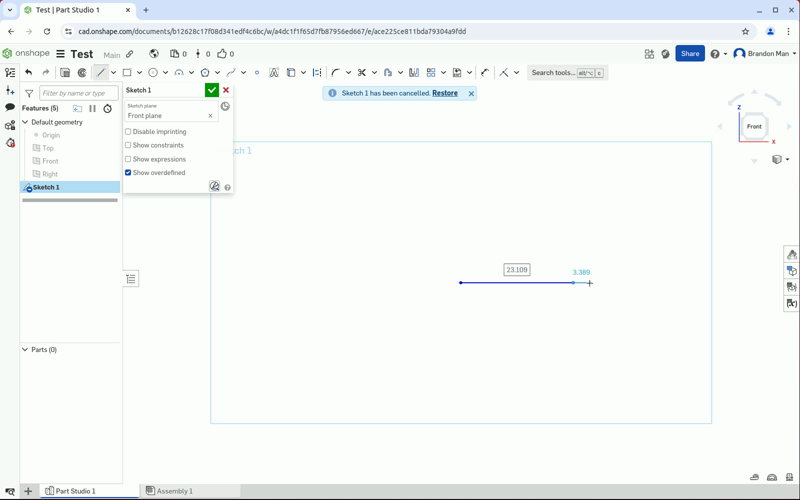
mouse_move(573, 235)
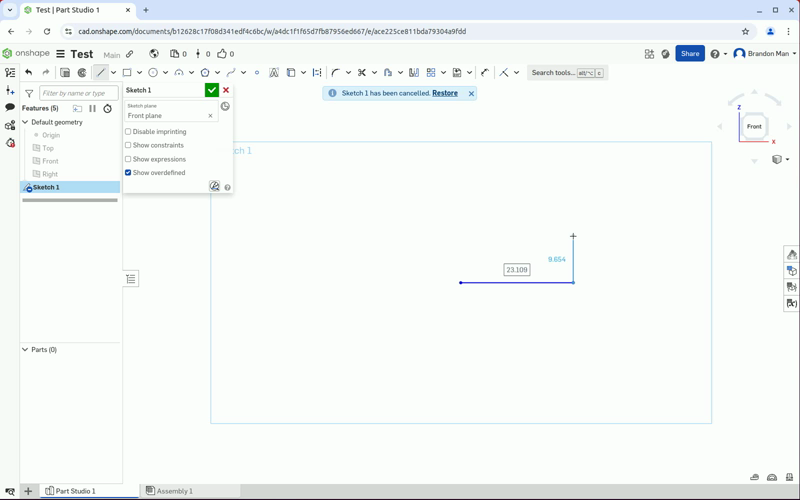
click(573, 235)
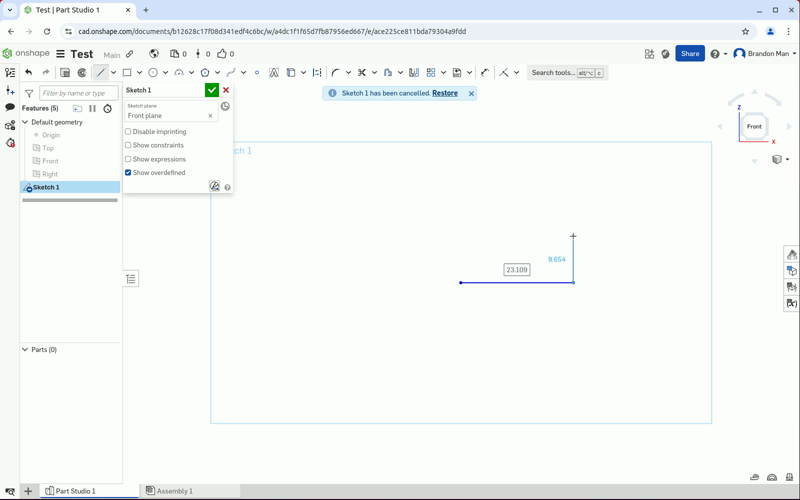
key_up(shift)
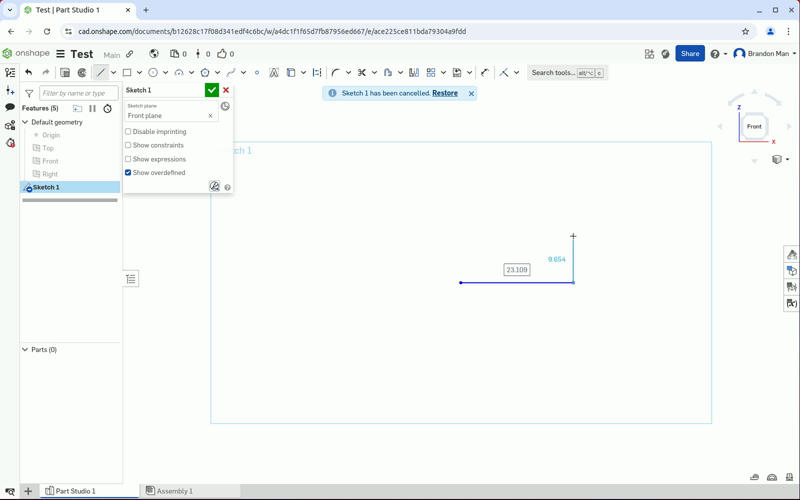
key_down(shift)
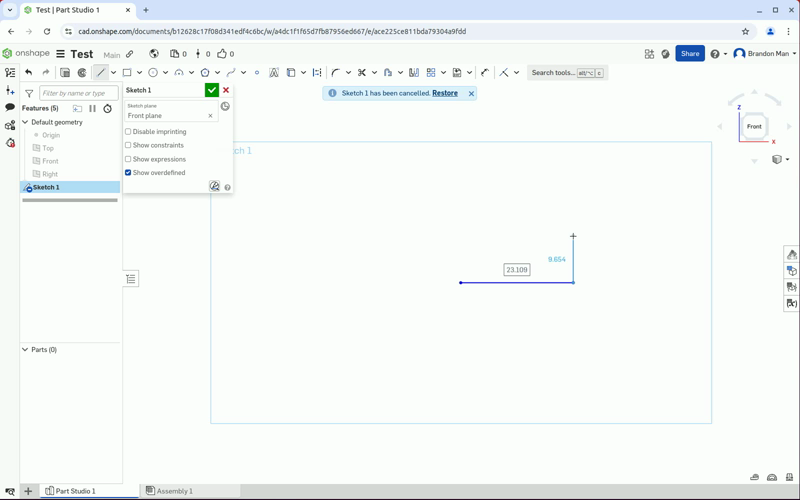
mouse_move(460, 235)
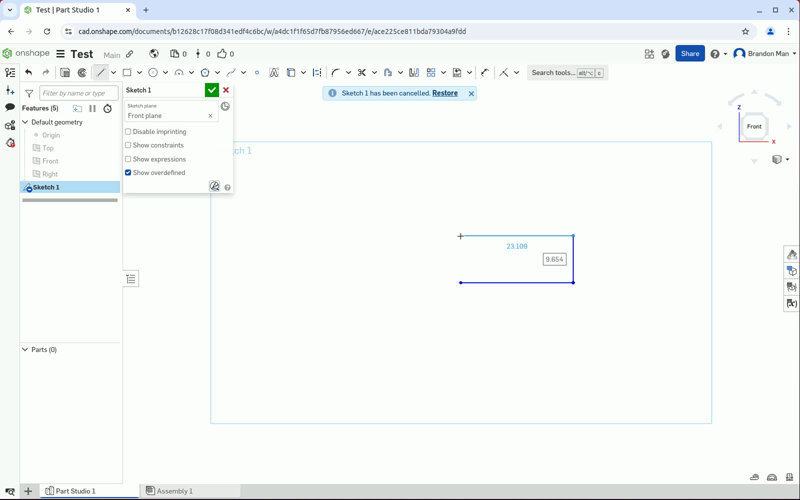
click(460, 235)
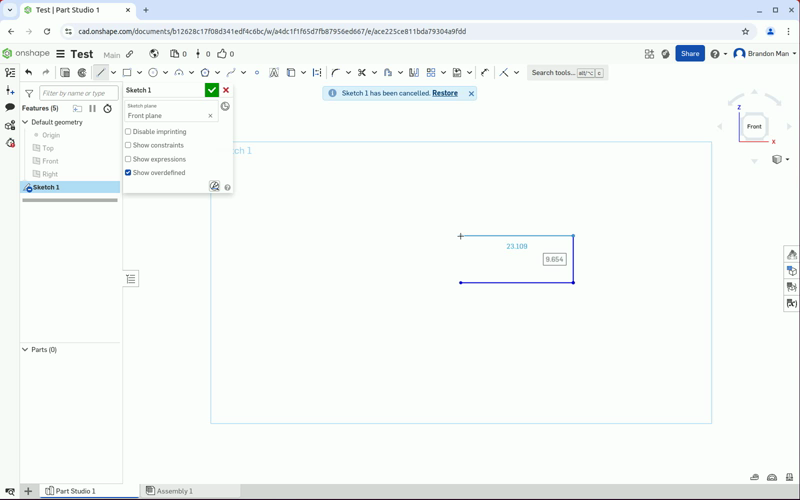
key_up(shift)
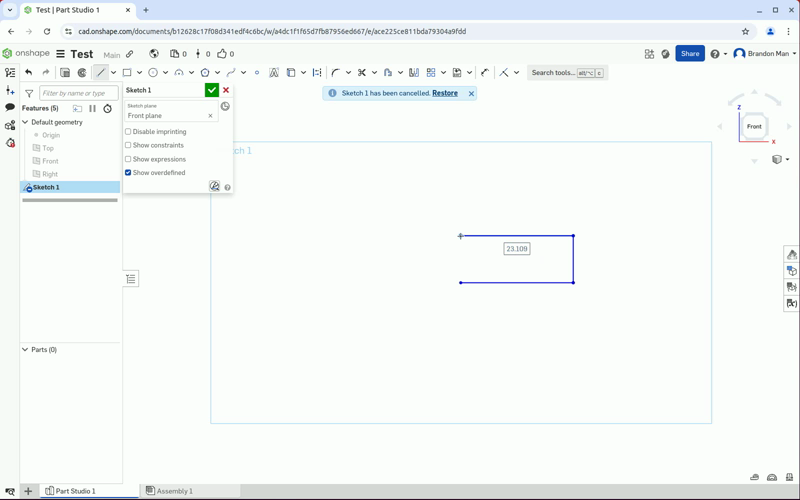
mouse_move(490, 235)
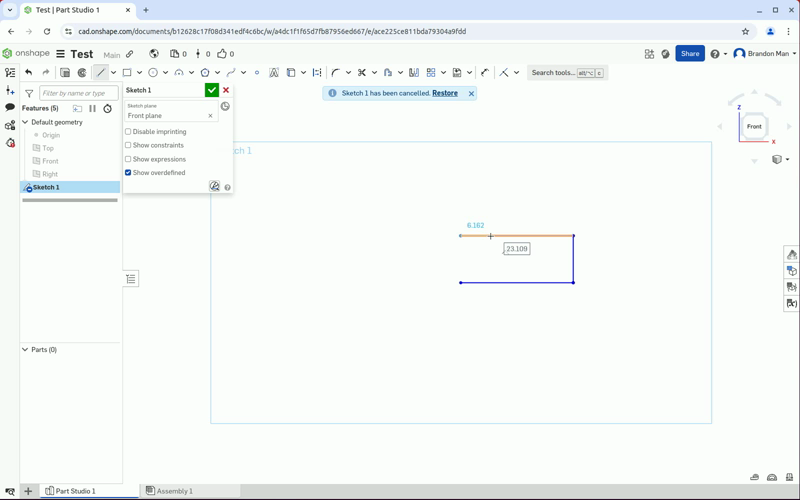
key_down(shift)
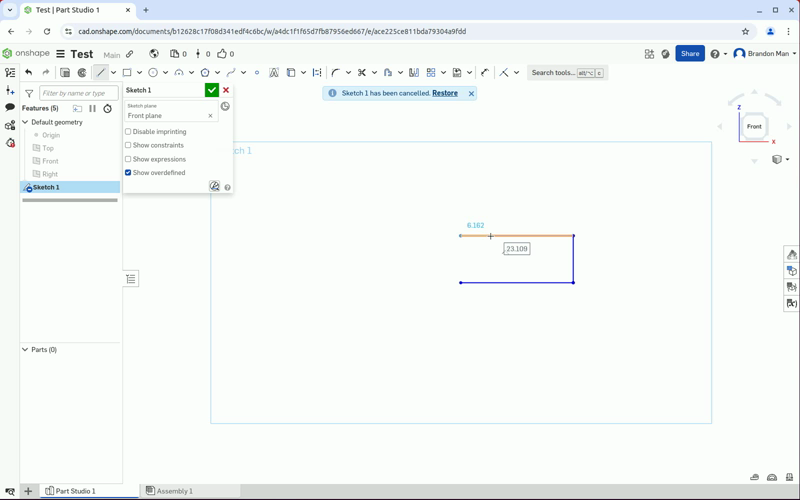
mouse_move(460, 282)
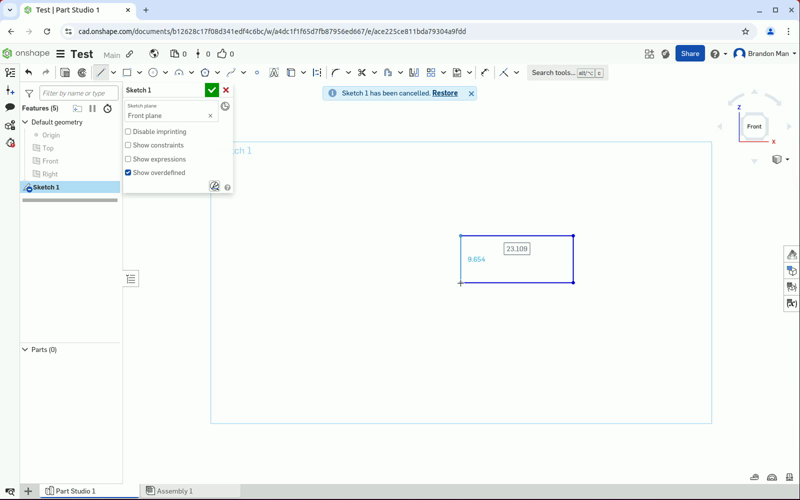
key_up(shift)
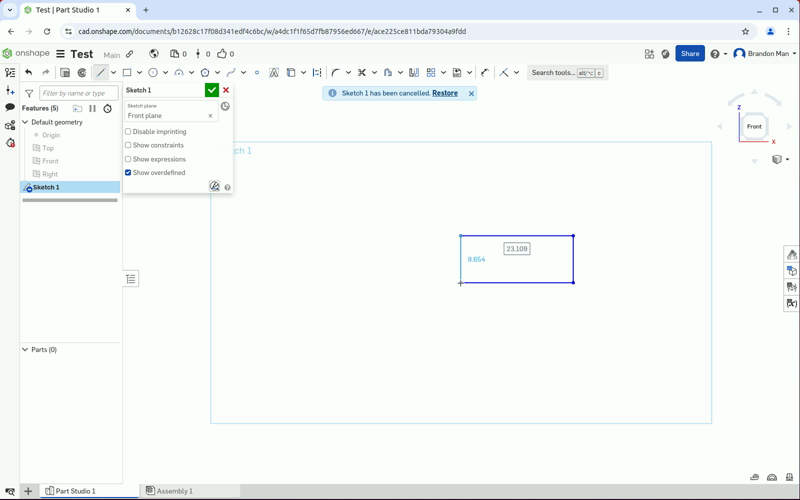
click(460, 282)
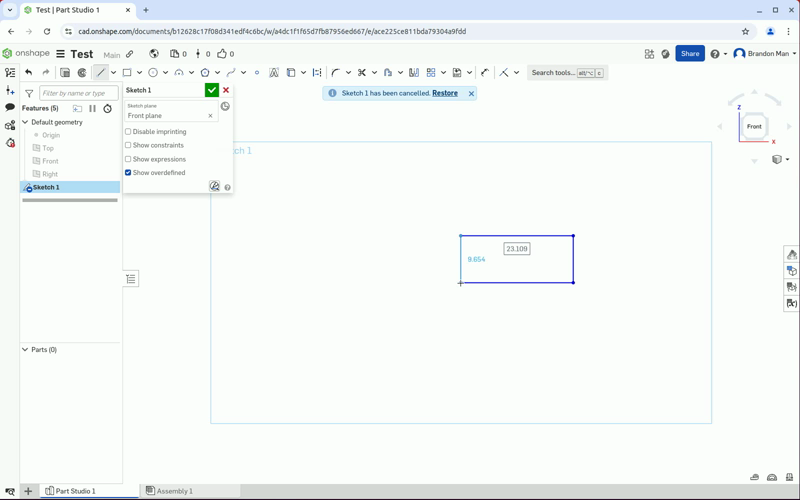
key(esc)
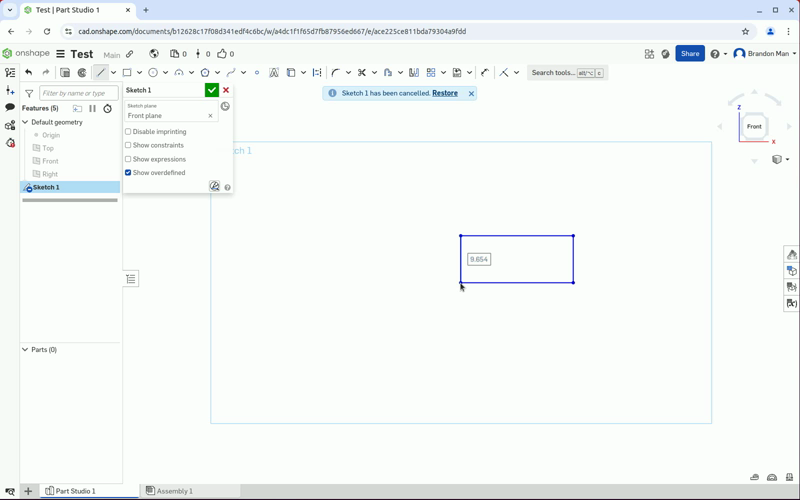
mouse_move(492, 263)
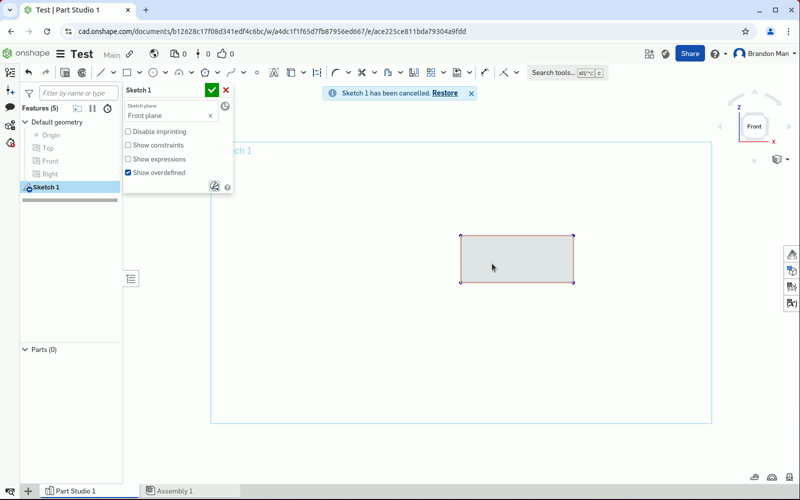
click(492, 263)
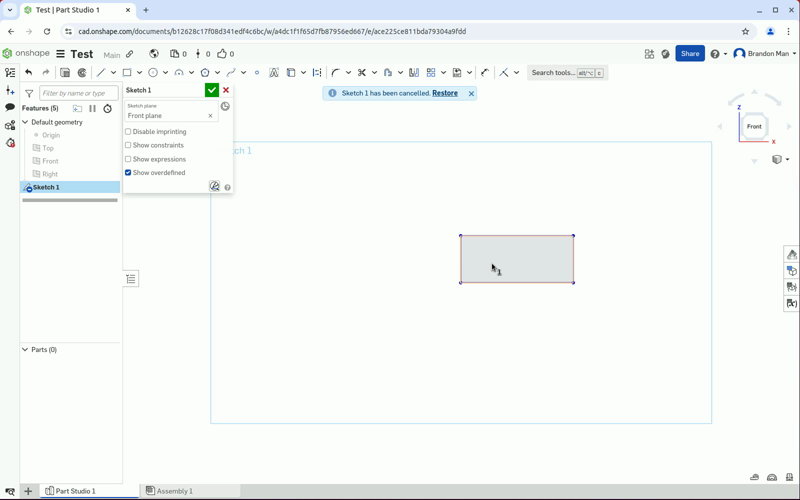
mouse_move(73, 352)
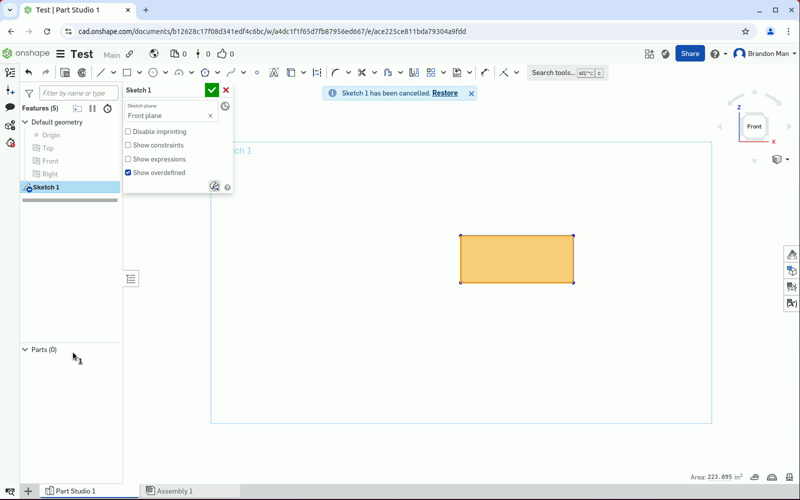
key(shift+y)
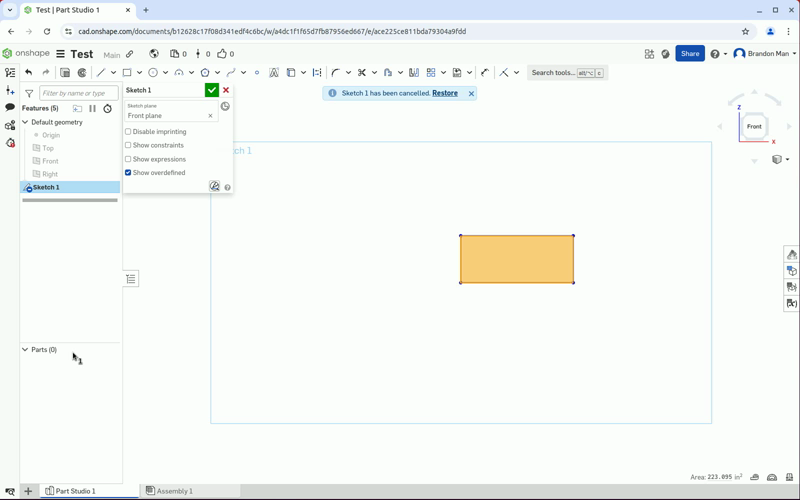
key(shift+e)
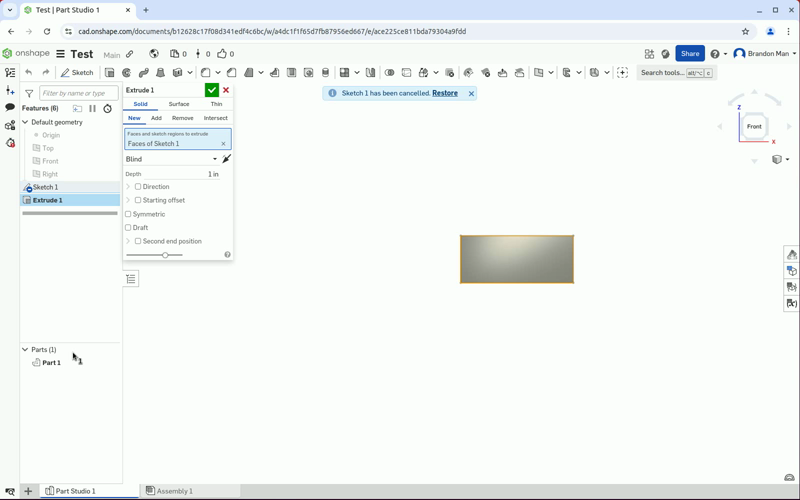
mouse_move(143, 106)
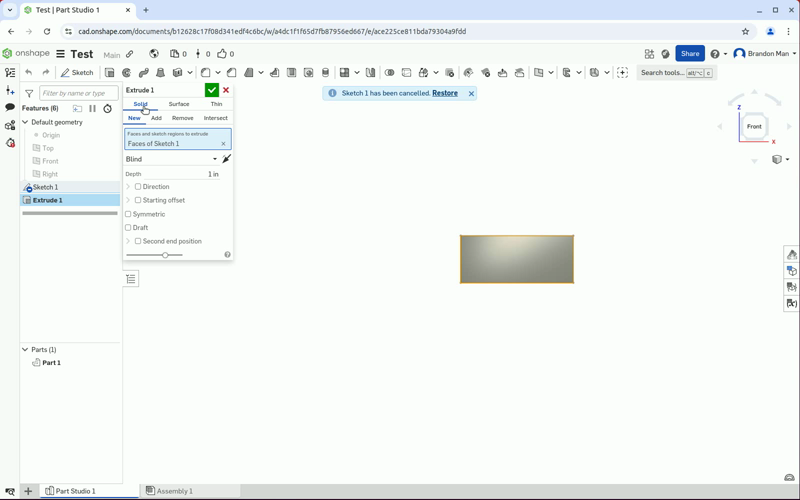
click(143, 106)
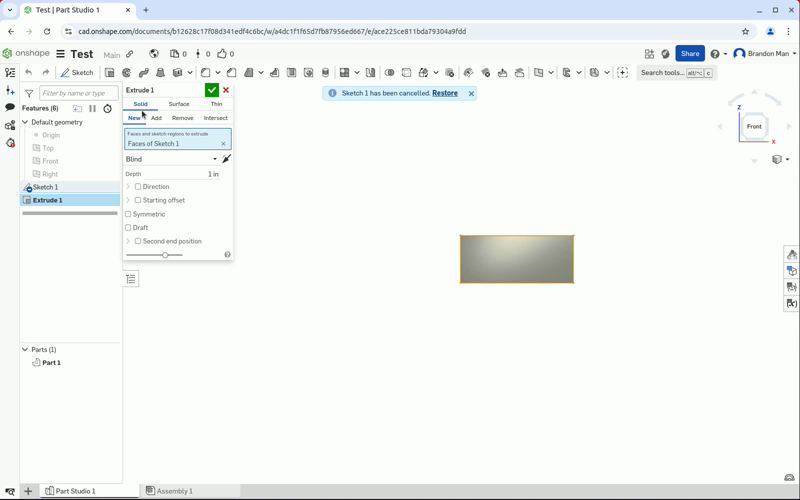
mouse_move(137, 120)
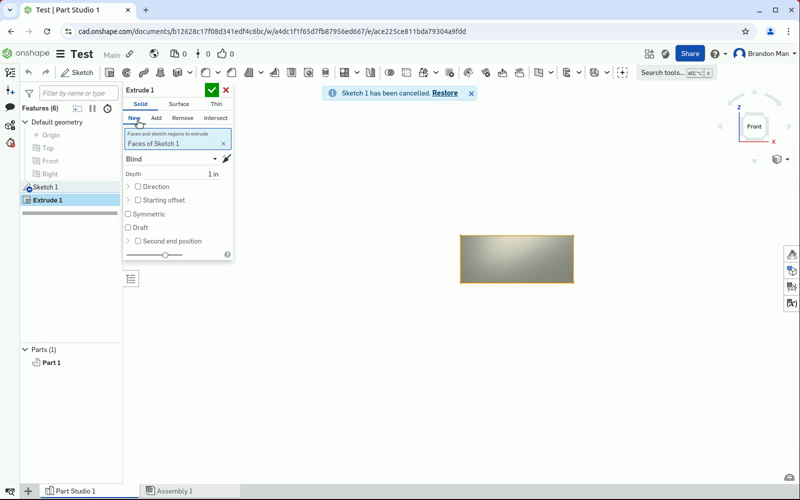
click(137, 120)
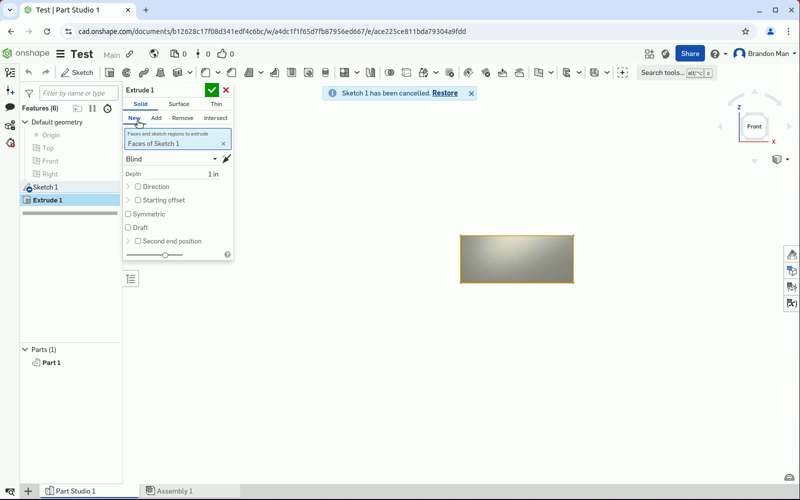
key(tab, 4)
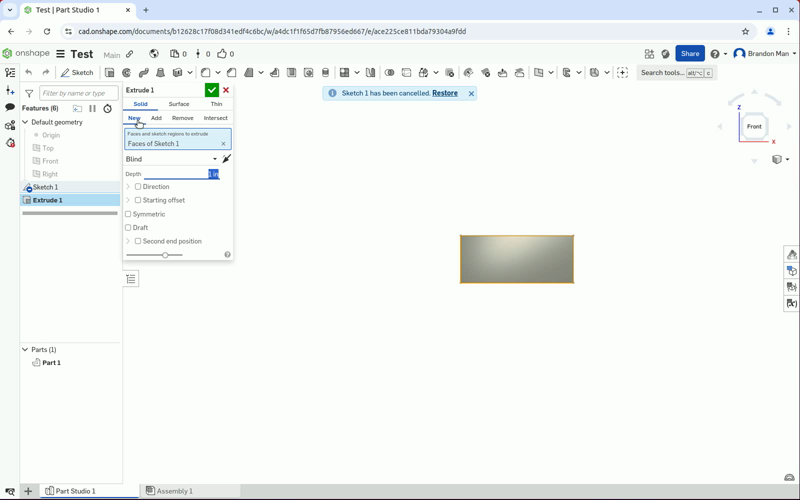
text(1.685)
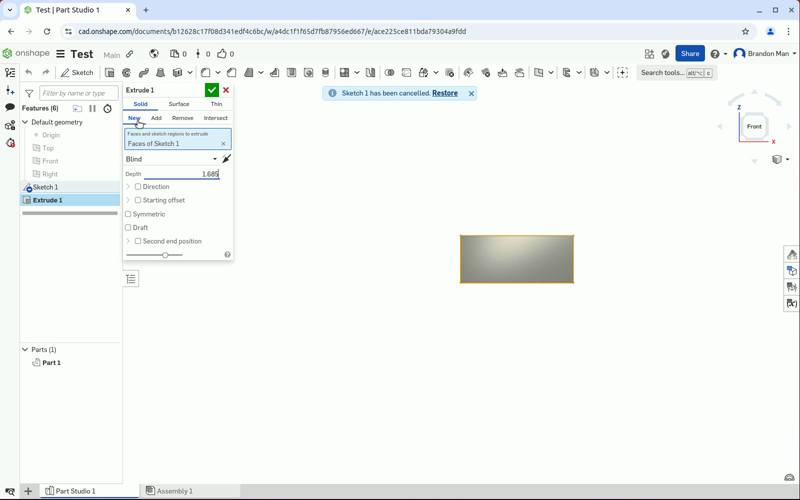
key(enter)
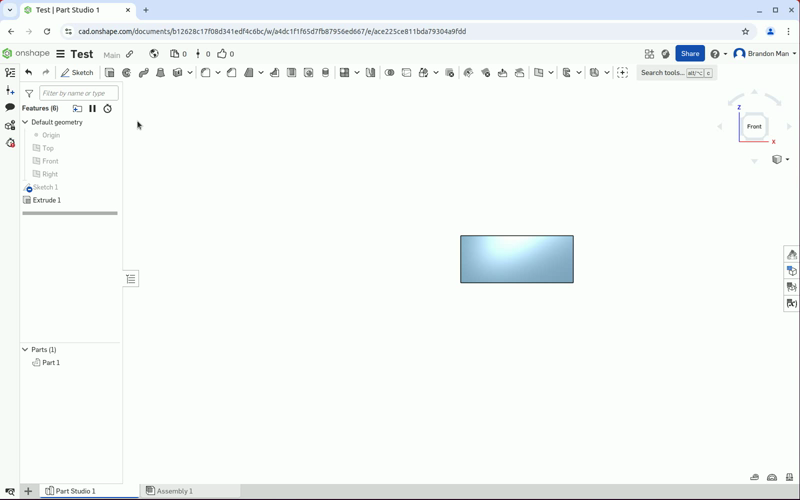
key(shift+h)
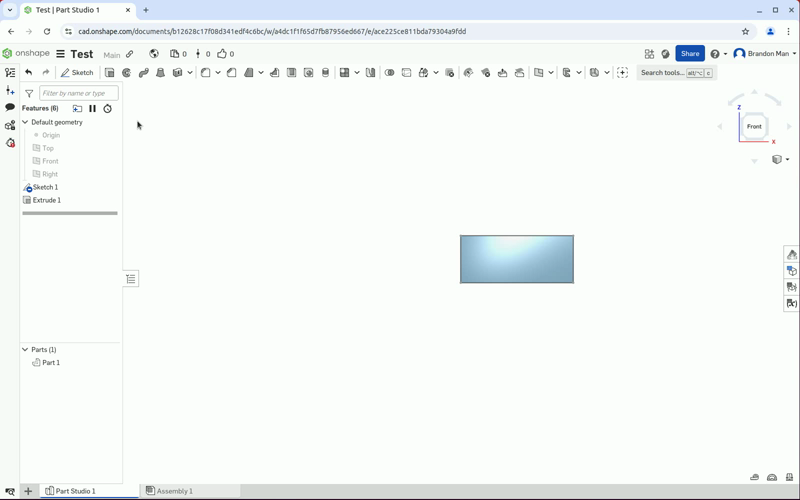
key(shift+h)
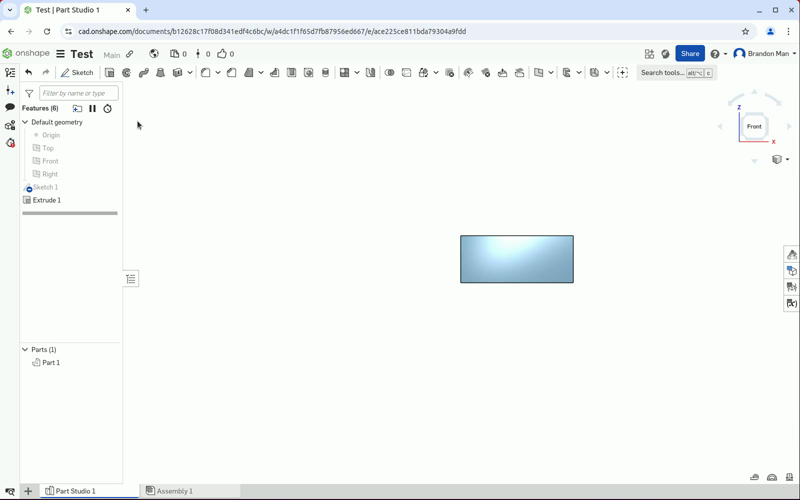
mouse_move(73, 189)
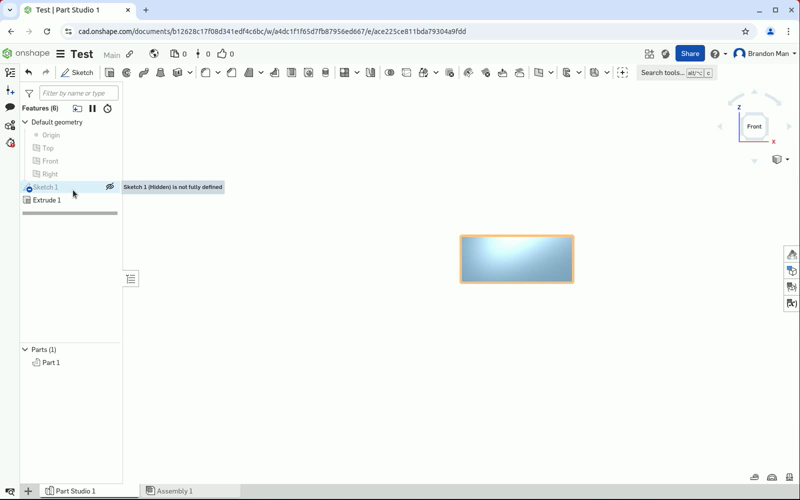
click(73, 189)
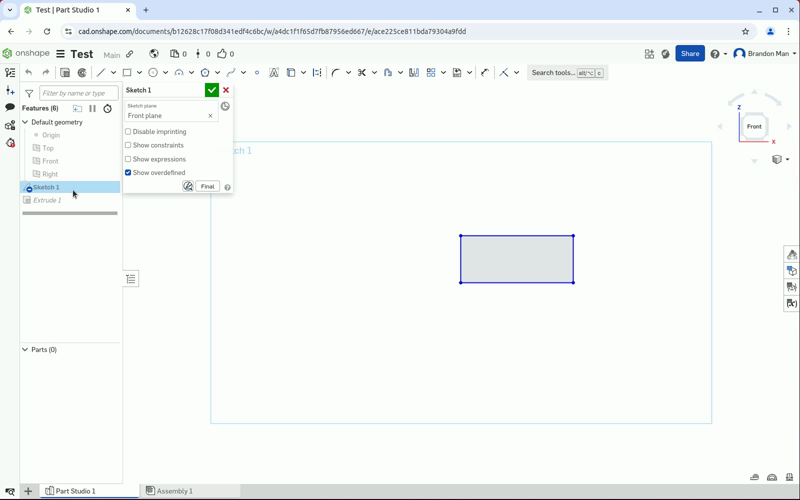
mouse_move(229, 92)
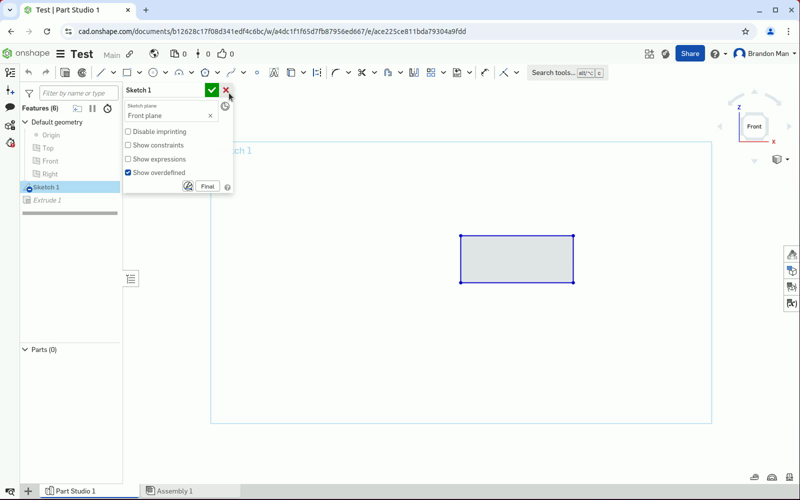
click(229, 92)
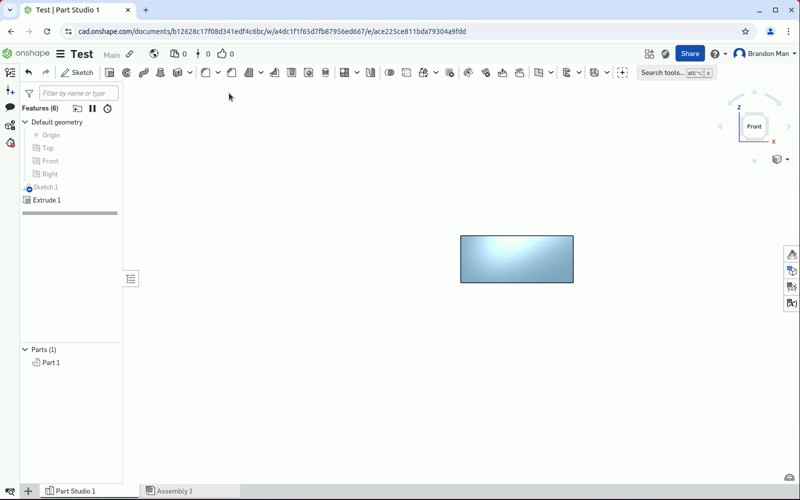
mouse_move(541, 75)
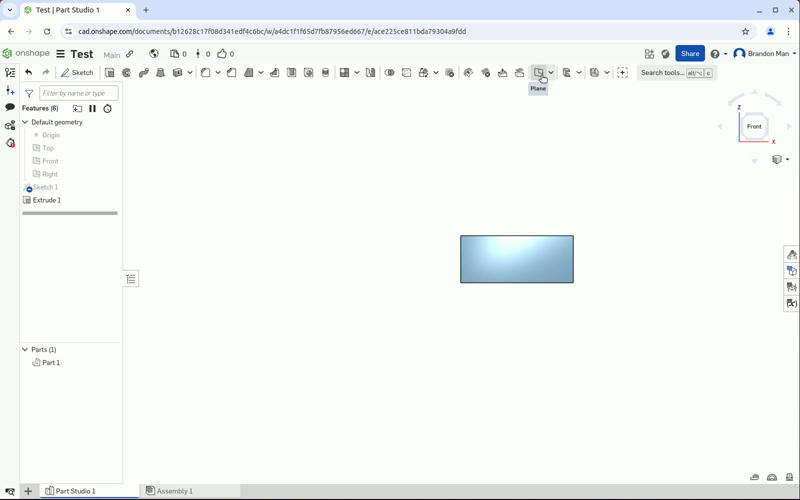
click(541, 75)
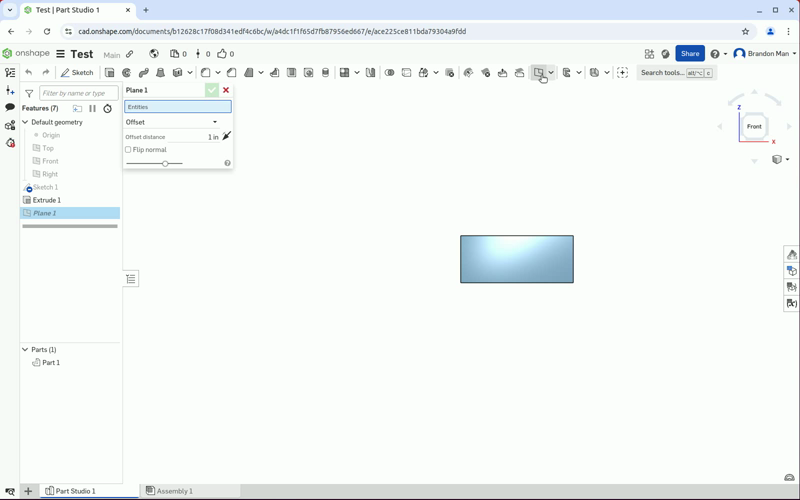
mouse_move(73, 163)
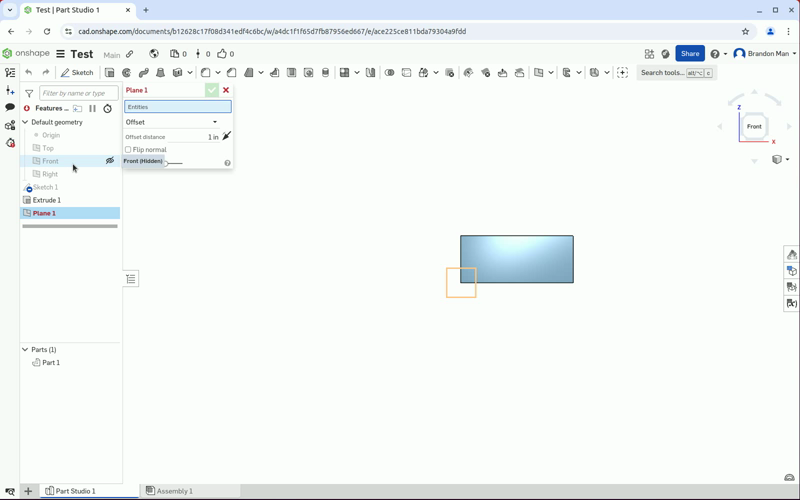
click(73, 163)
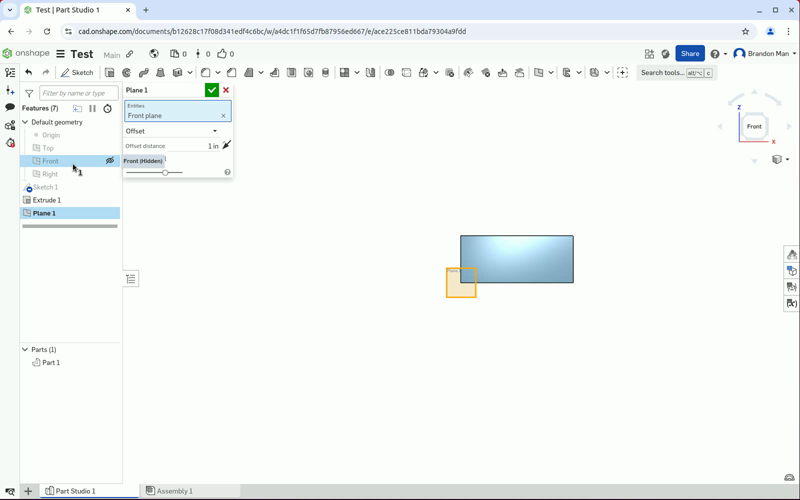
key(tab, 2)
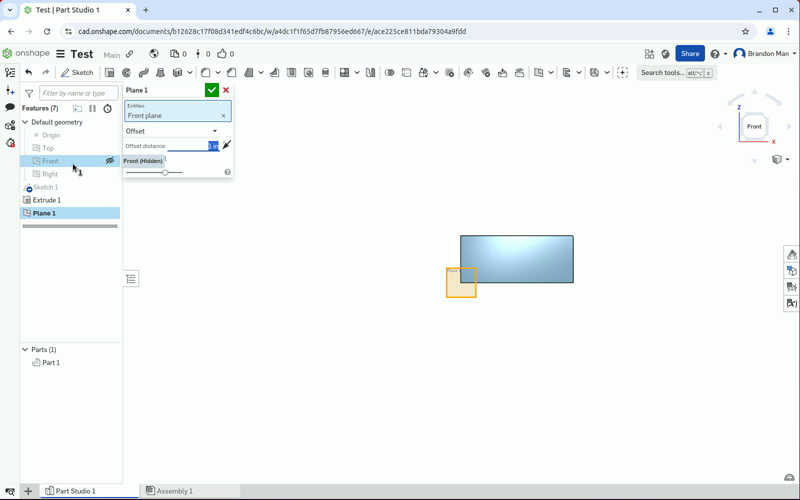
text(1.695)
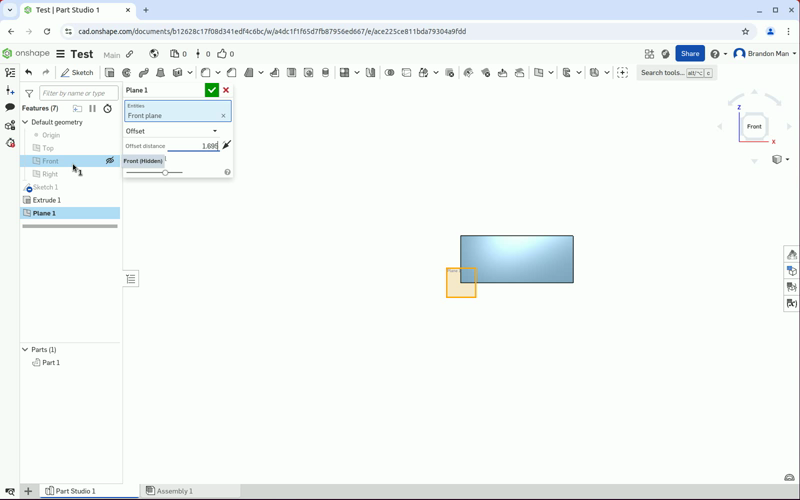
key(enter, 2)
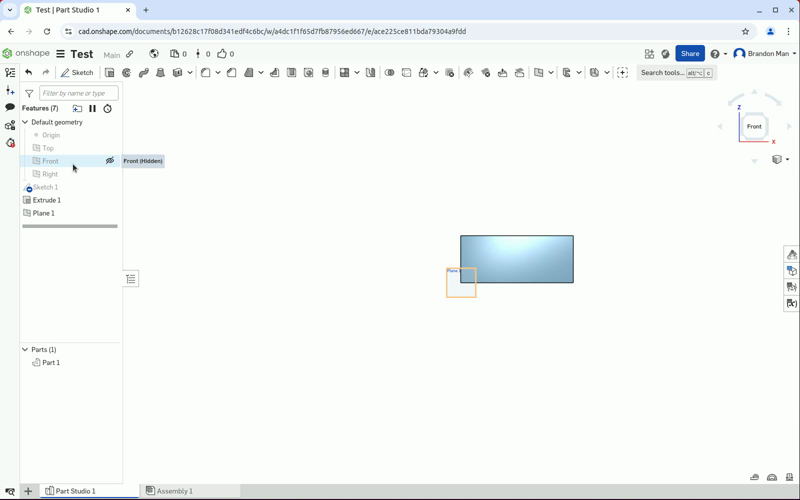
key(shift+s)
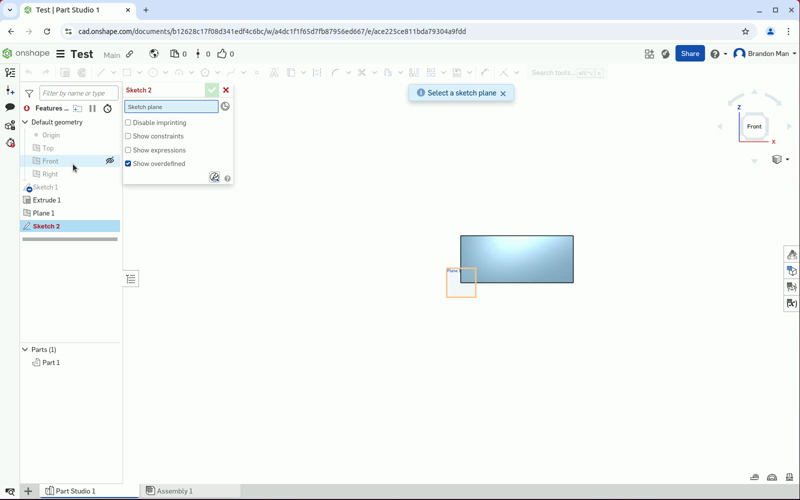
mouse_move(73, 215)
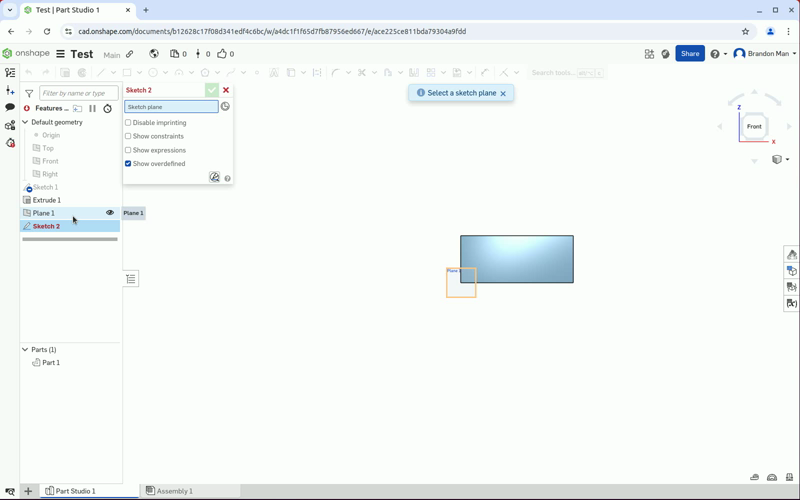
click(73, 215)
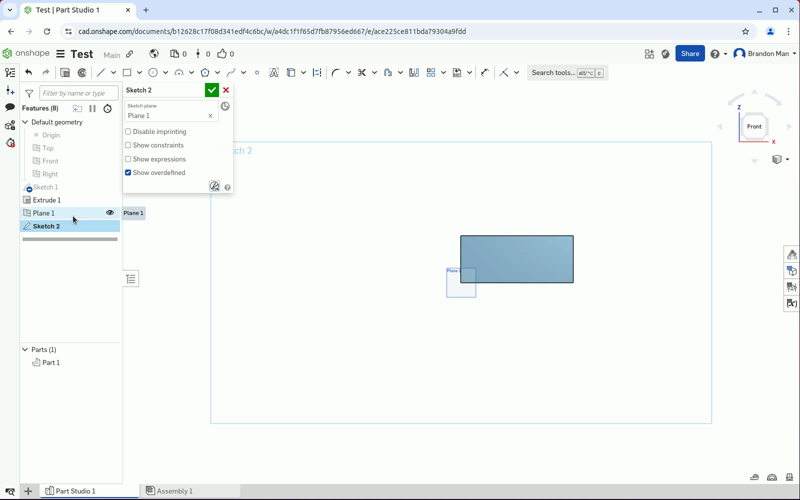
mouse_move(73, 352)
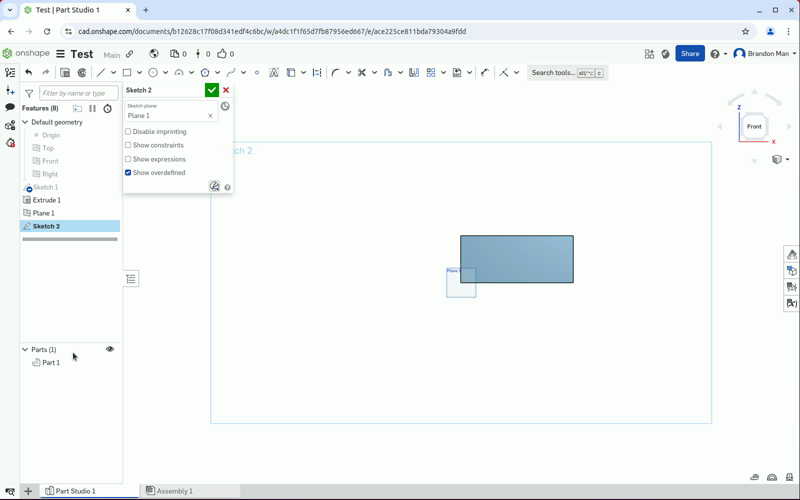
key(y)
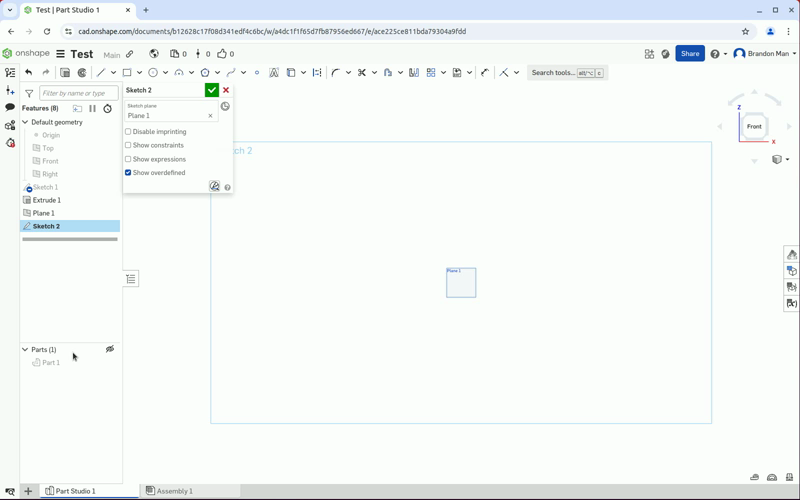
key(c)
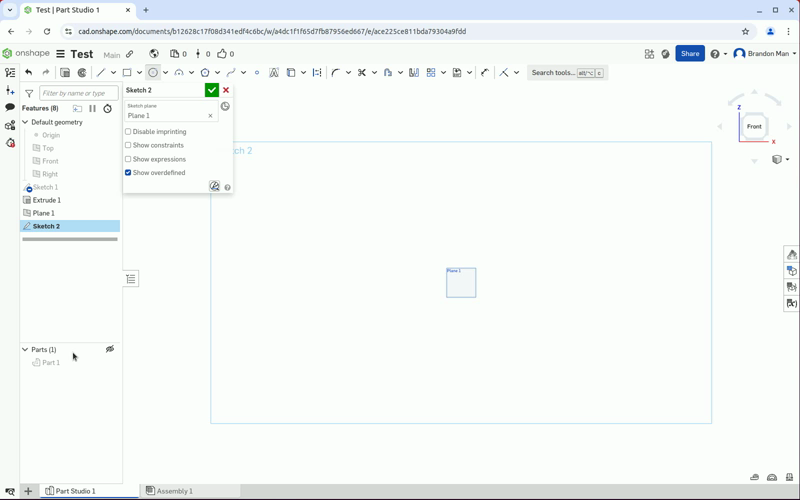
key_down(shift)
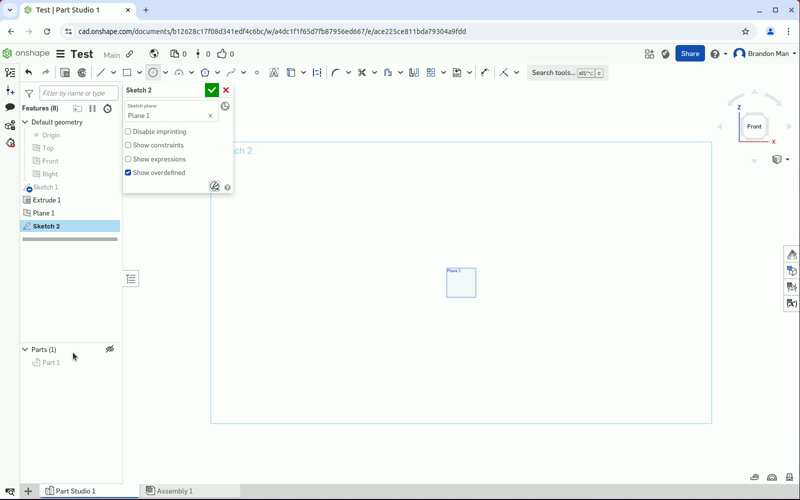
mouse_move(482, 261)
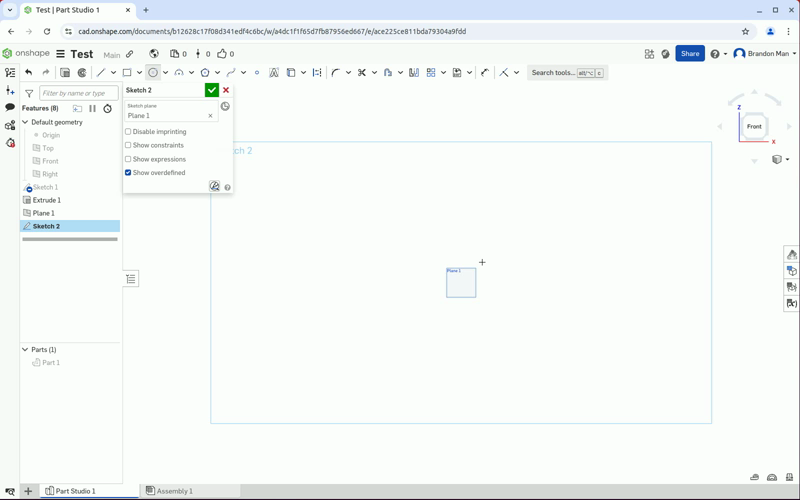
click(482, 261)
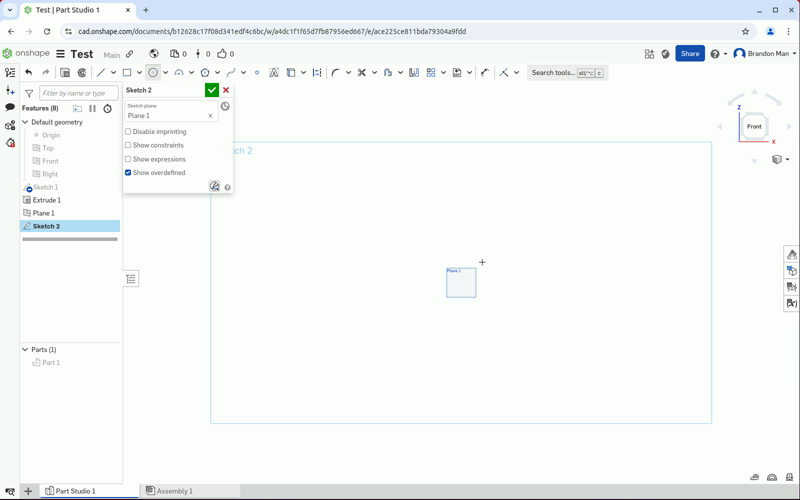
key_up(shift)
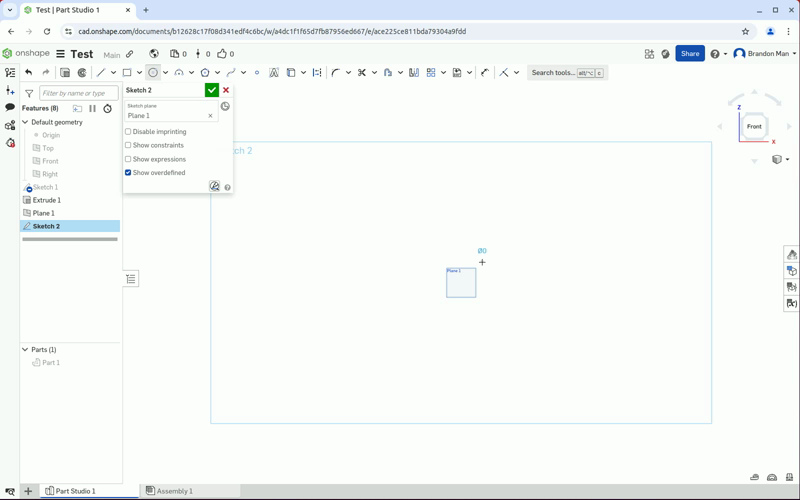
mouse_move(493, 261)
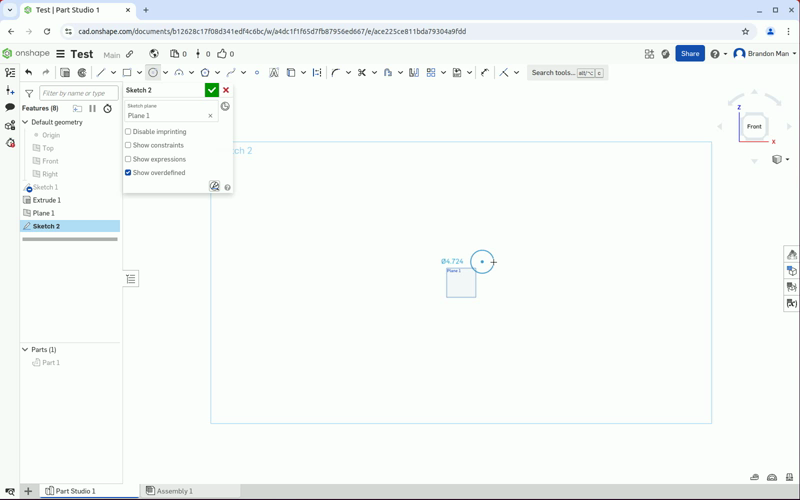
click(493, 261)
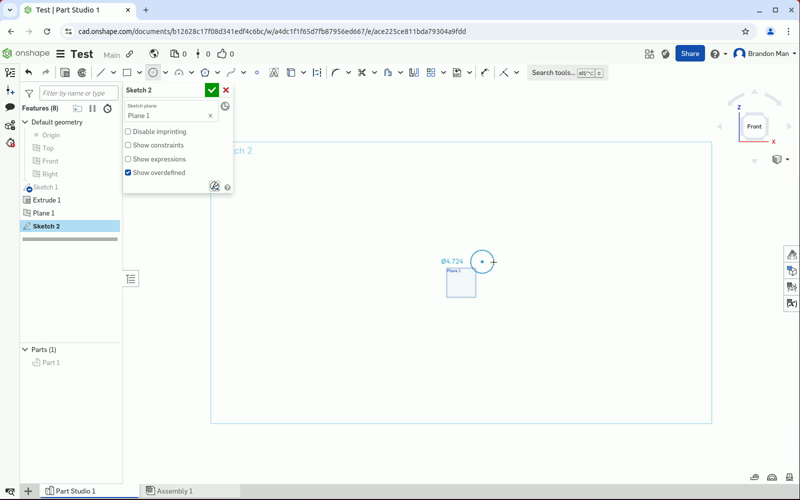
key(esc)
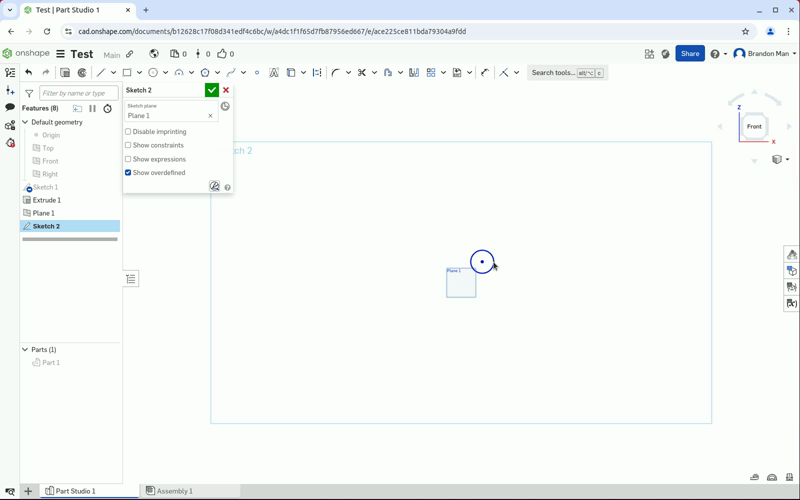
mouse_move(480, 270)
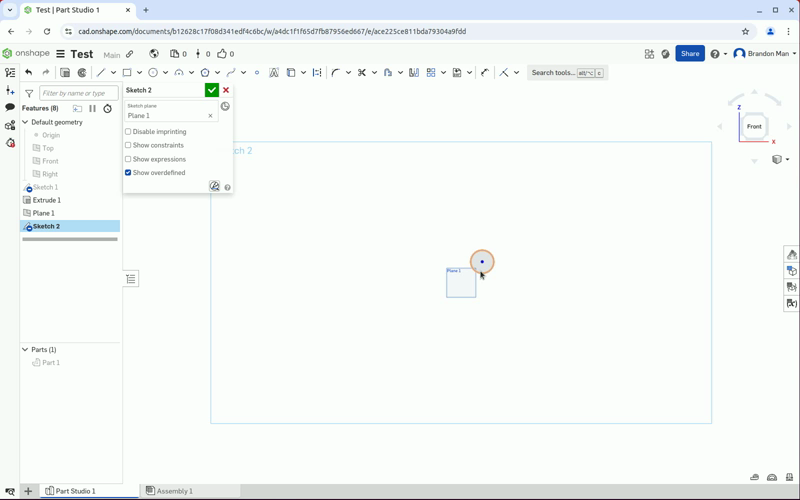
scroll(6)
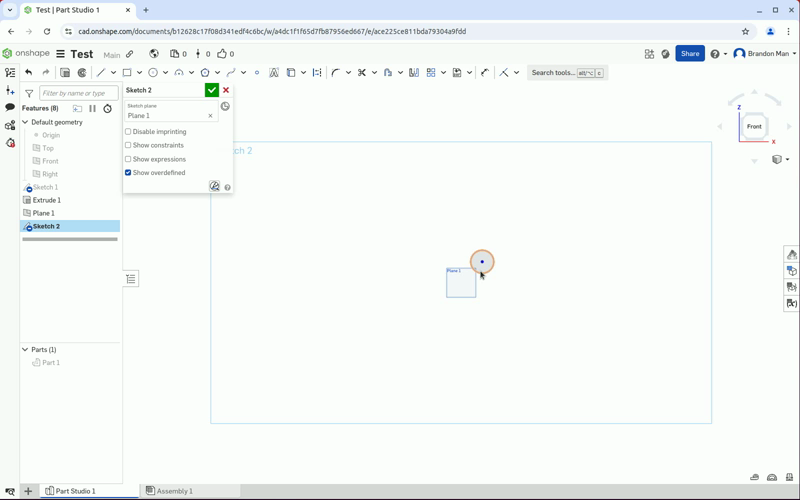
scroll(6)
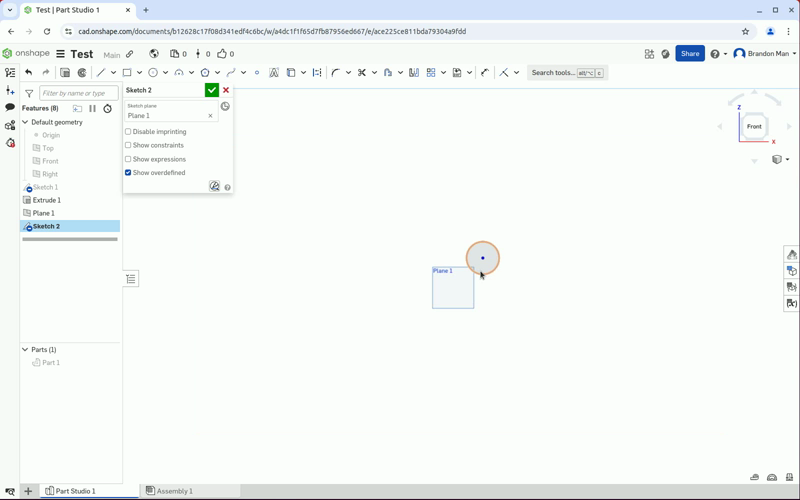
scroll(6)
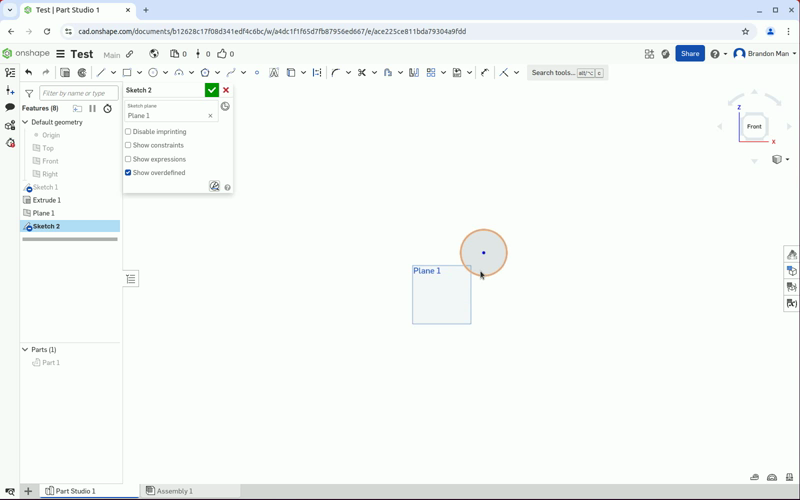
scroll(6)
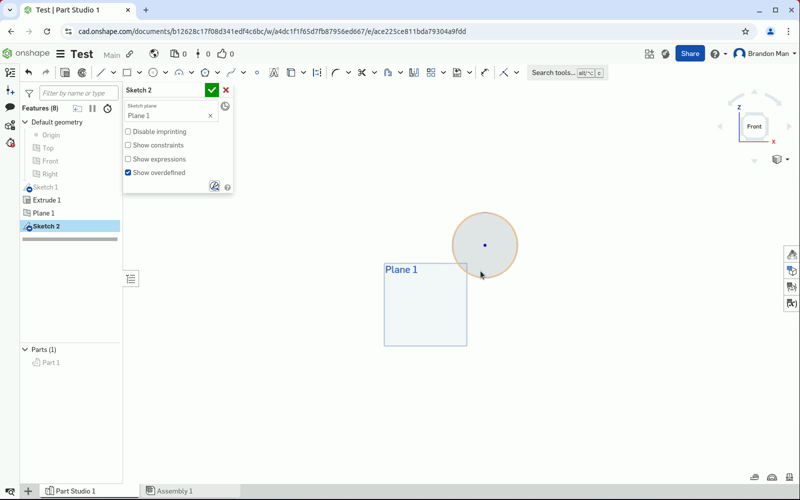
scroll(6)
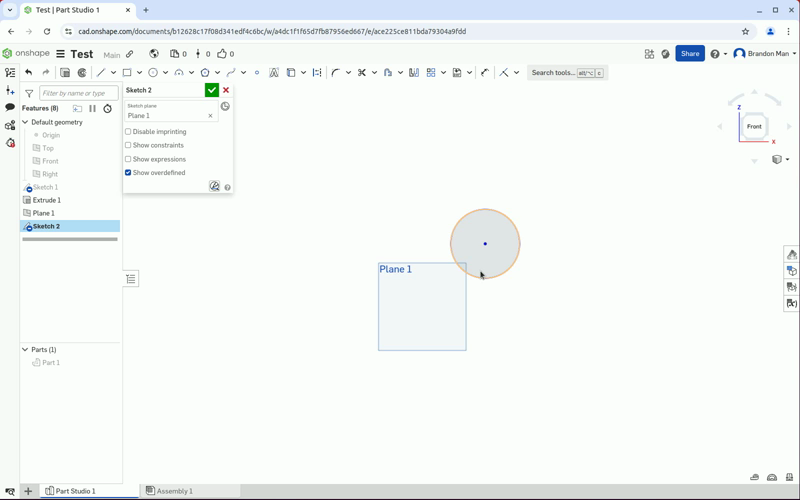
scroll(6)
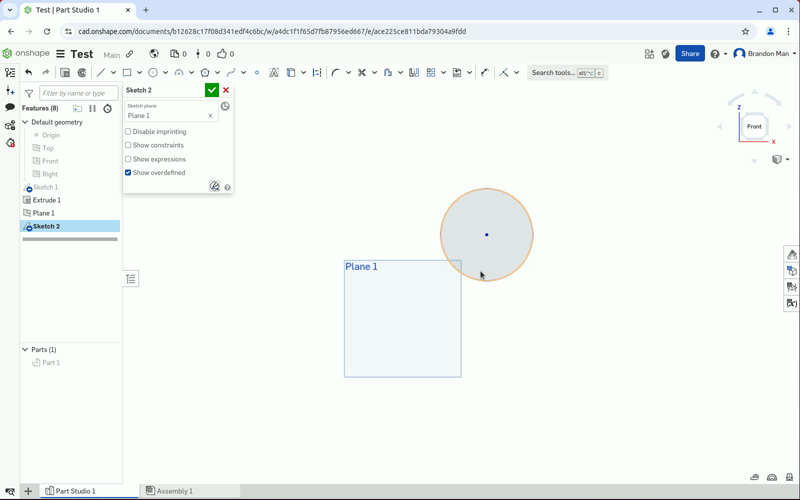
scroll(6)
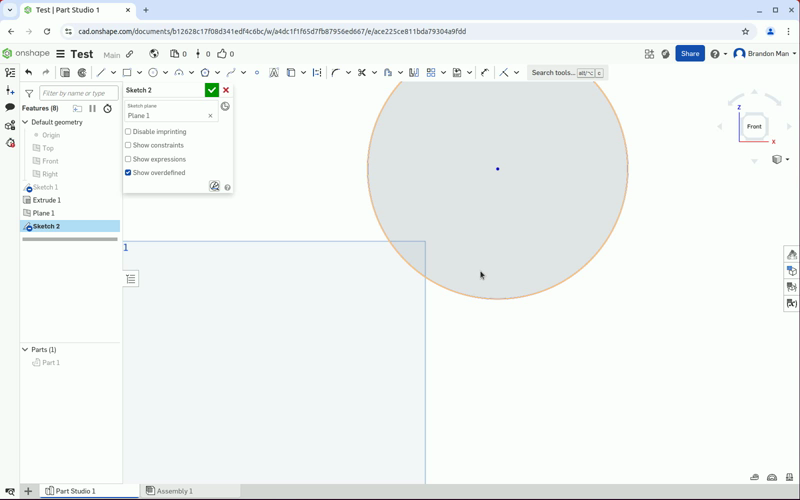
click(480, 270)
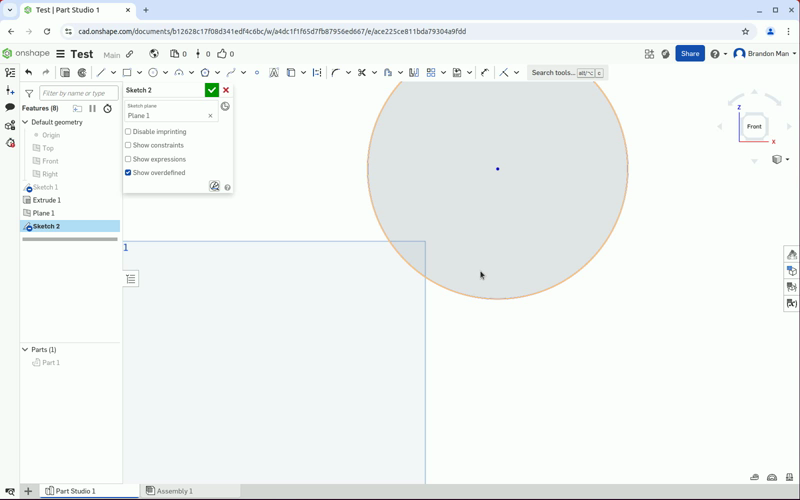
scroll(-6)
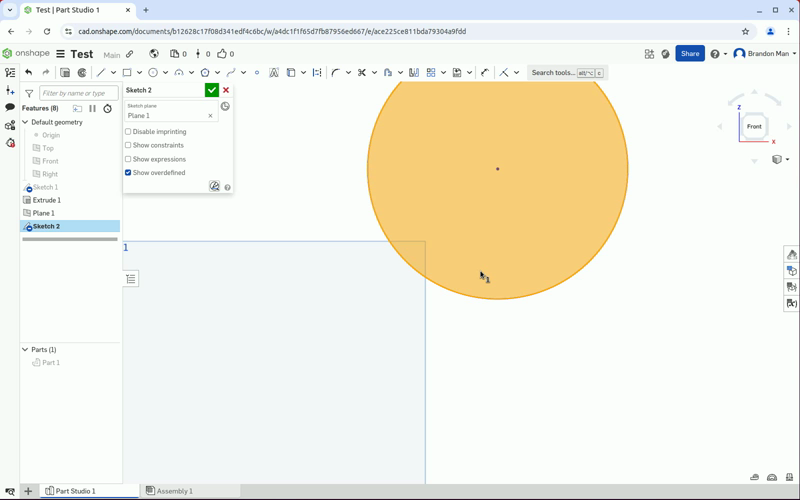
scroll(-6)
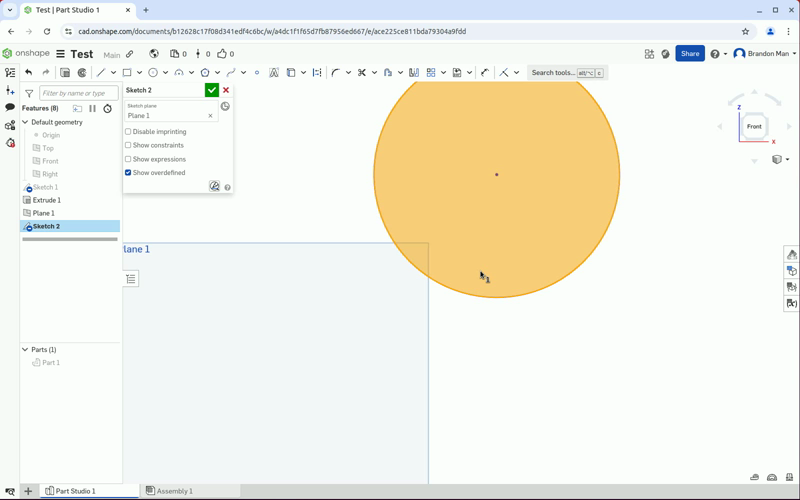
scroll(-6)
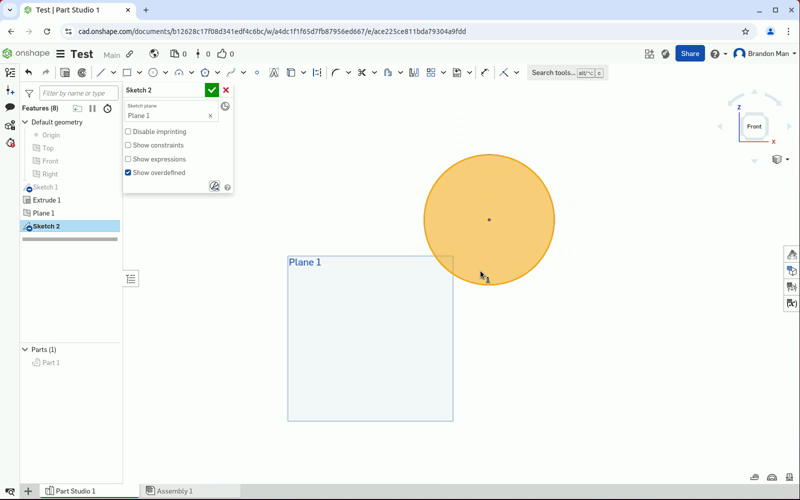
scroll(-6)
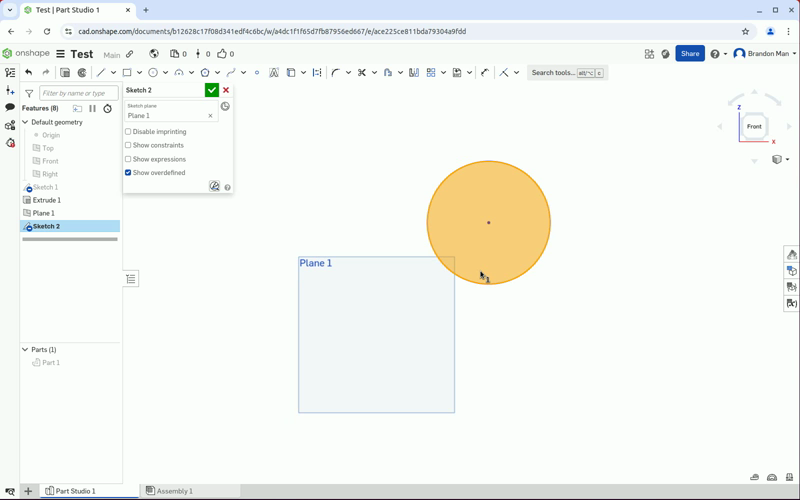
scroll(-6)
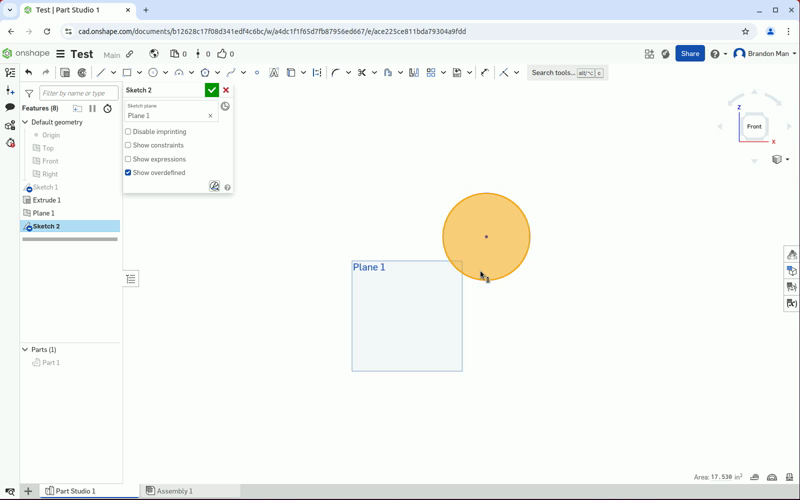
scroll(-6)
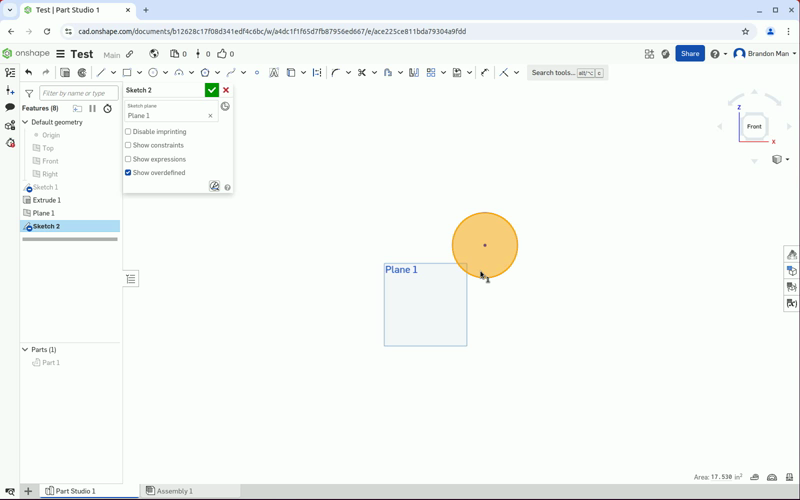
scroll(-6)
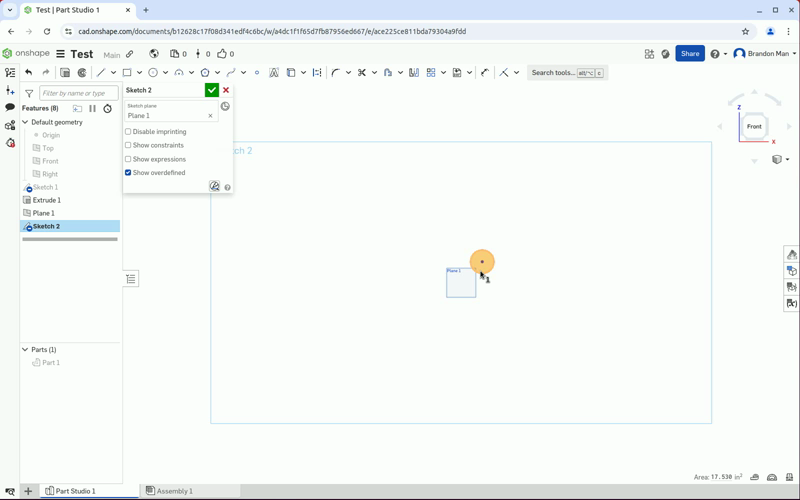
mouse_move(73, 352)
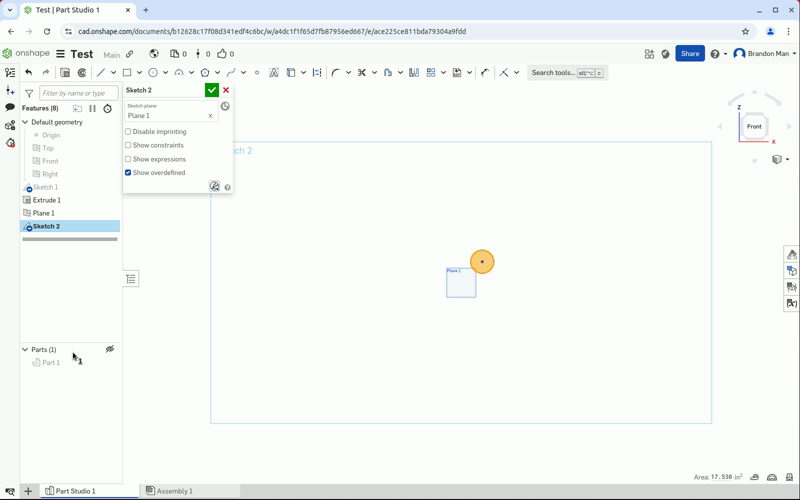
key(shift+y)
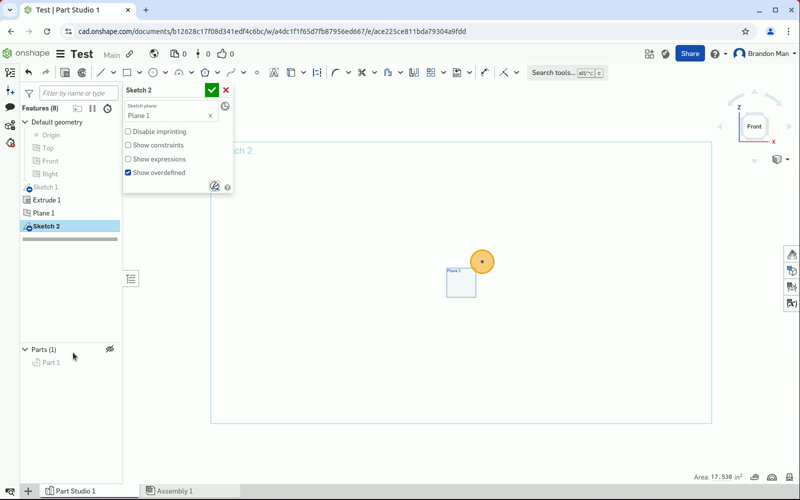
key(shift+e)
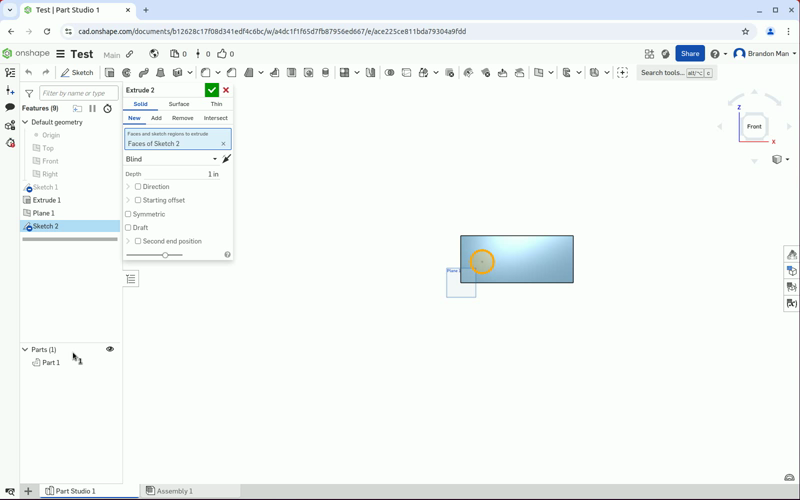
mouse_move(143, 106)
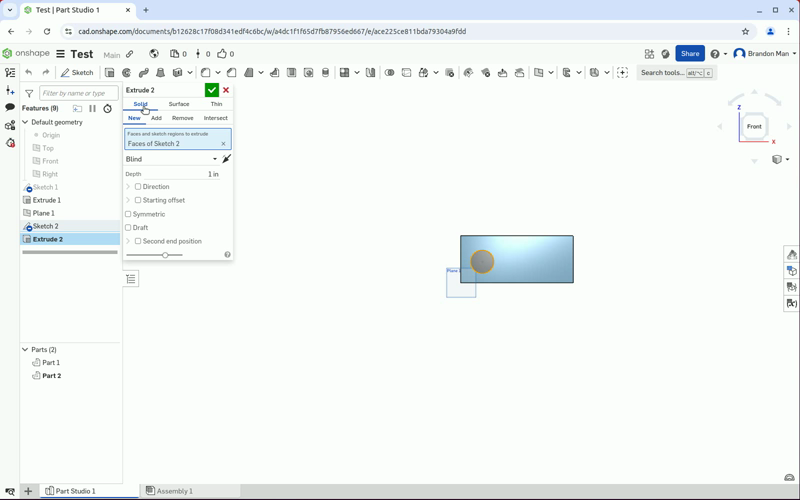
click(143, 106)
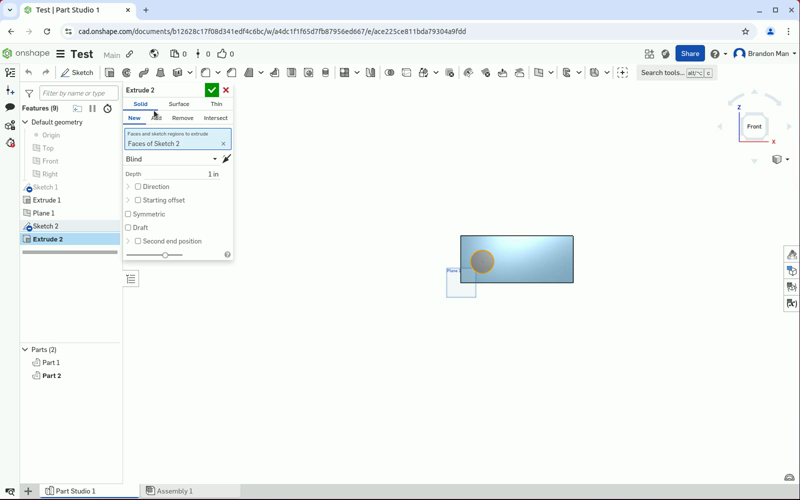
mouse_move(186, 120)
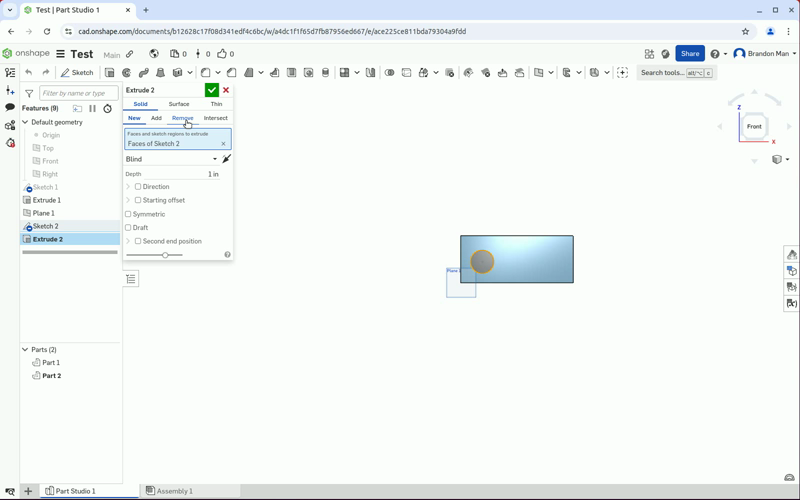
click(186, 120)
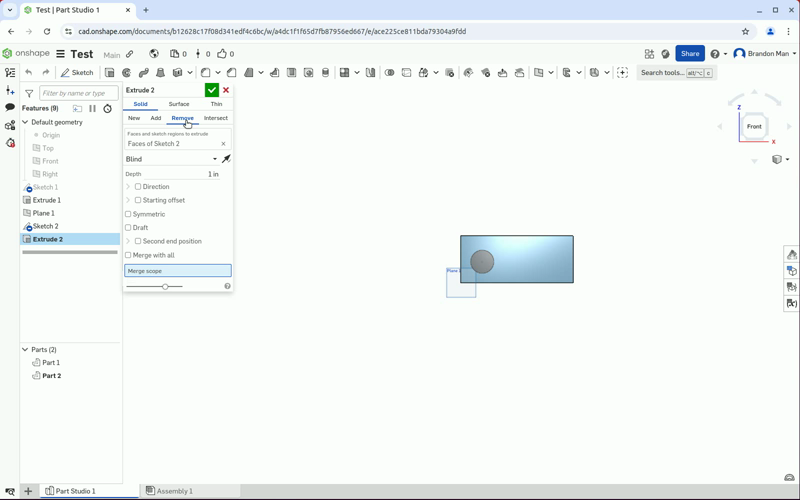
key(tab, 4)
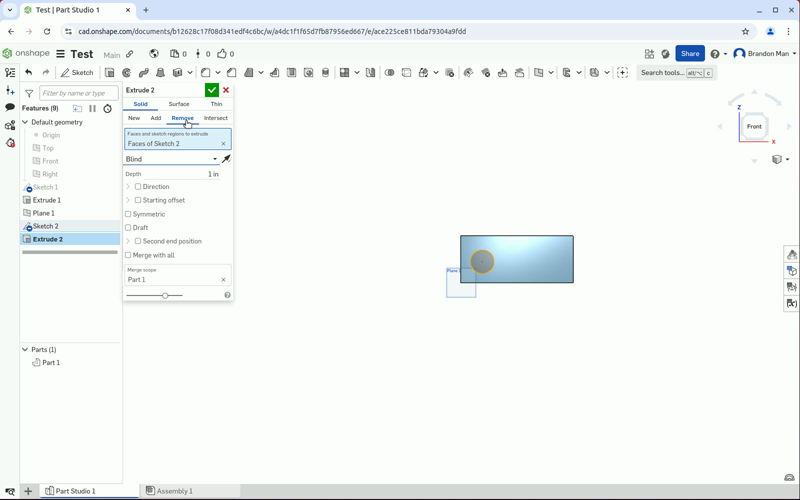
text(2.166)
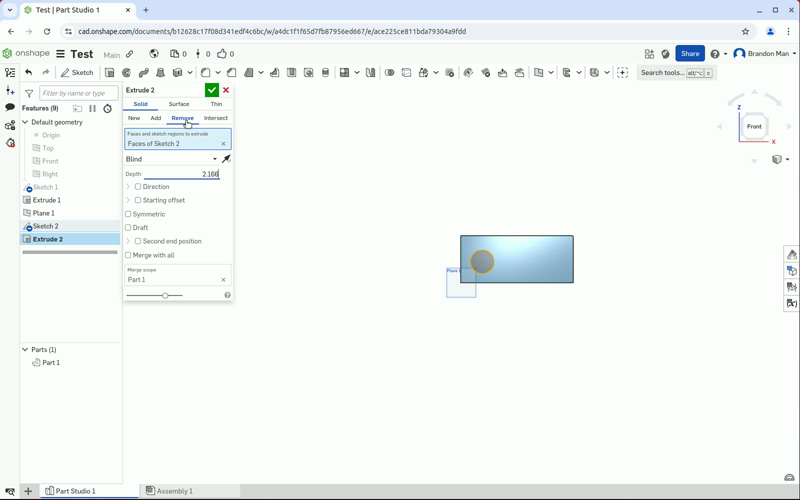
key(tab, 6)
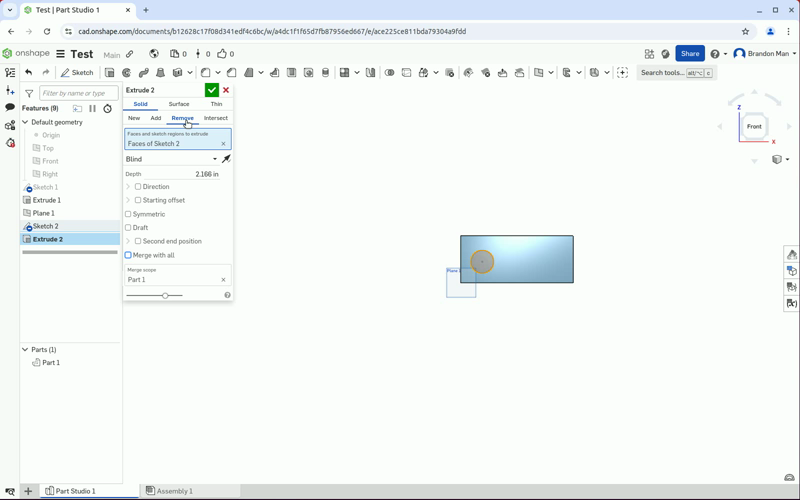
key(space)
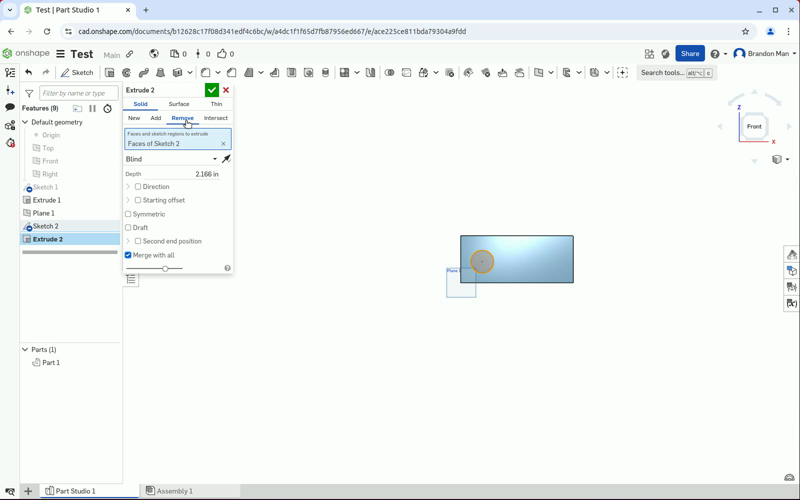
key(enter)
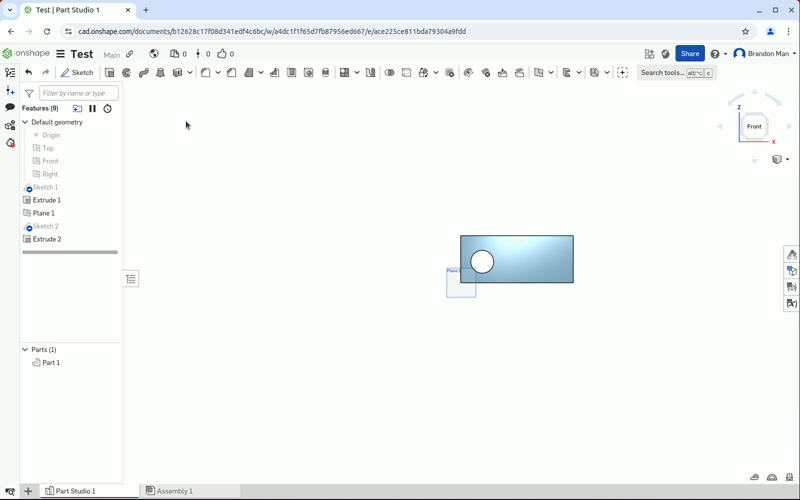
key(shift+h)
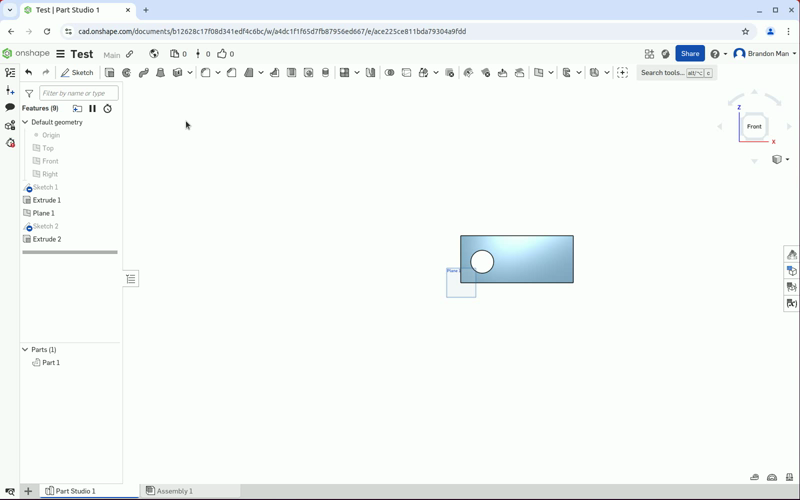
key(shift+h)
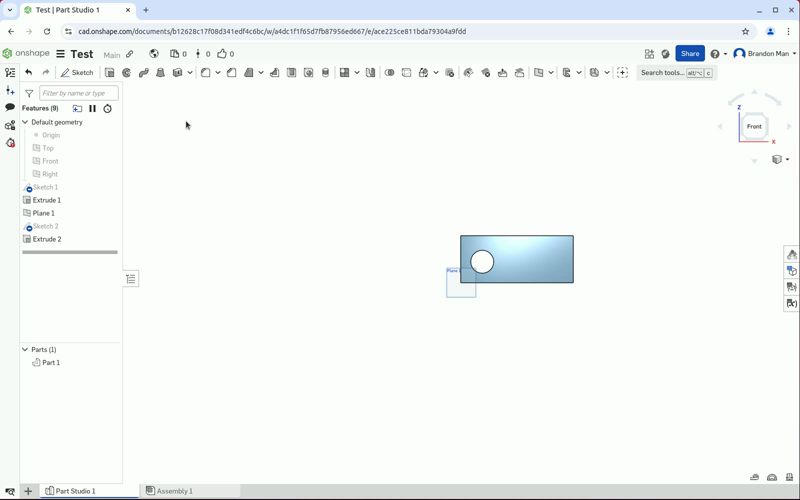
mouse_move(73, 189)
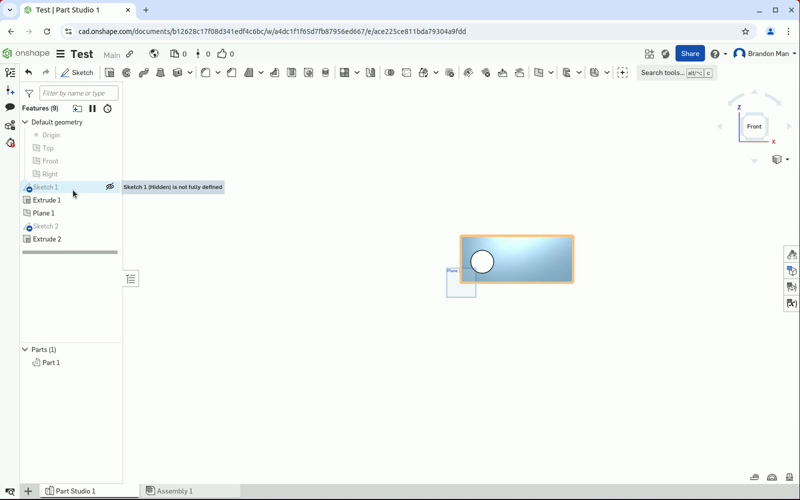
click(73, 189)
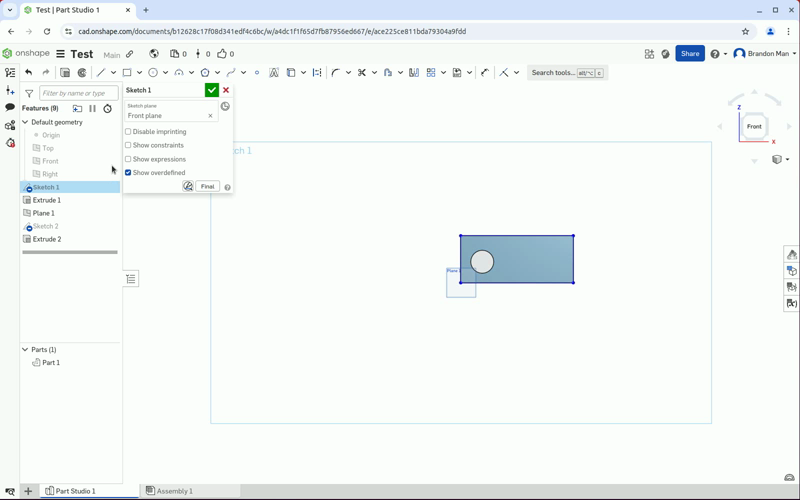
mouse_move(229, 92)
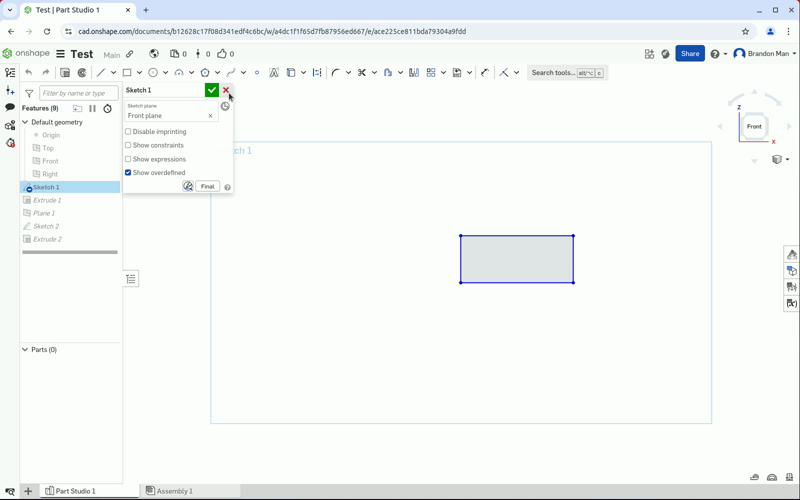
click(229, 92)
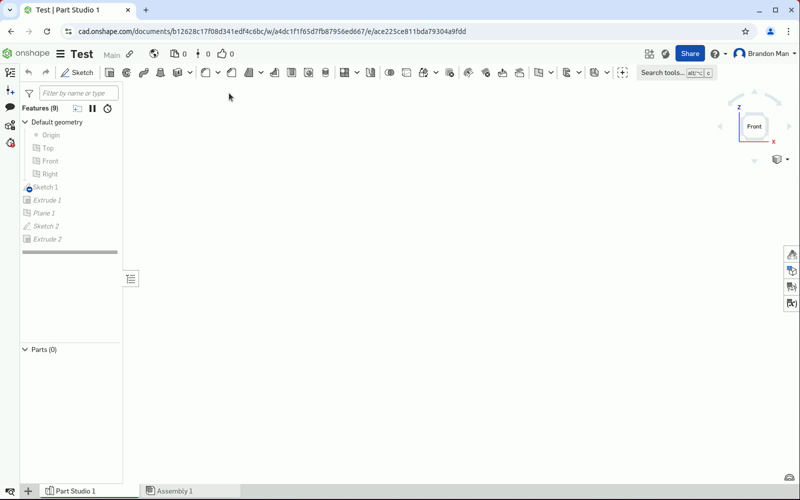
key(shift+s)
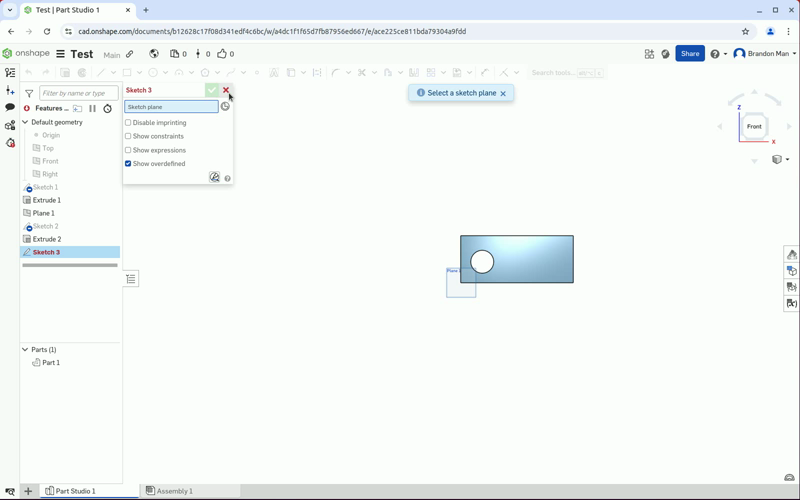
mouse_move(73, 215)
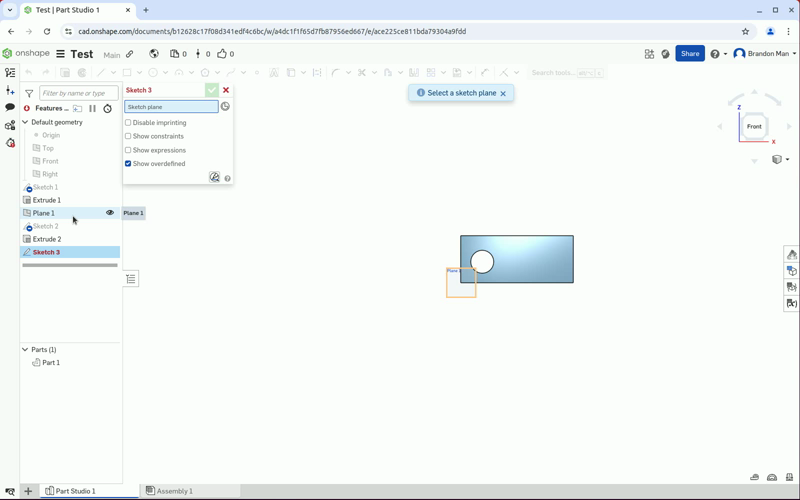
click(73, 215)
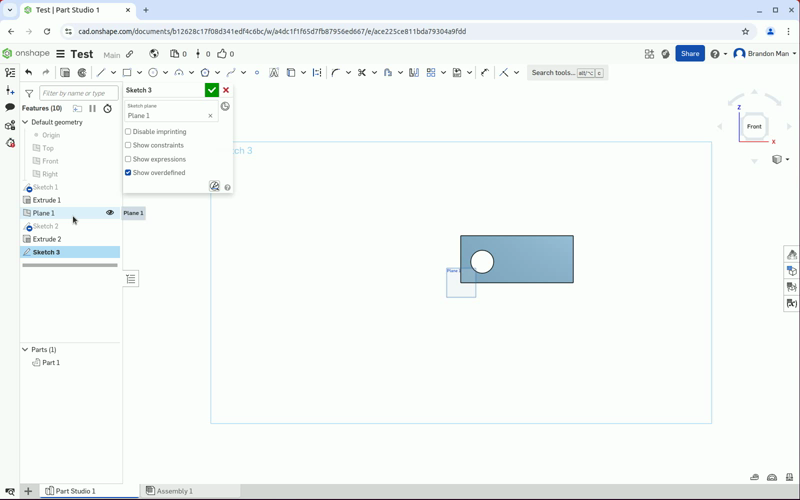
mouse_move(73, 352)
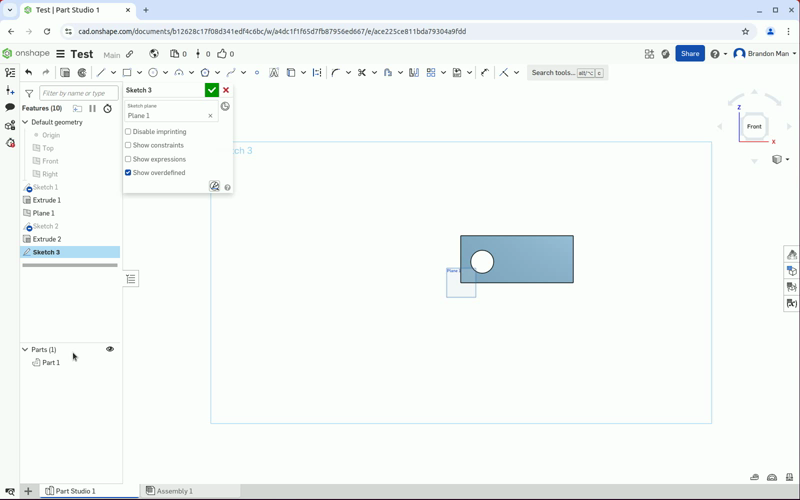
key(y)
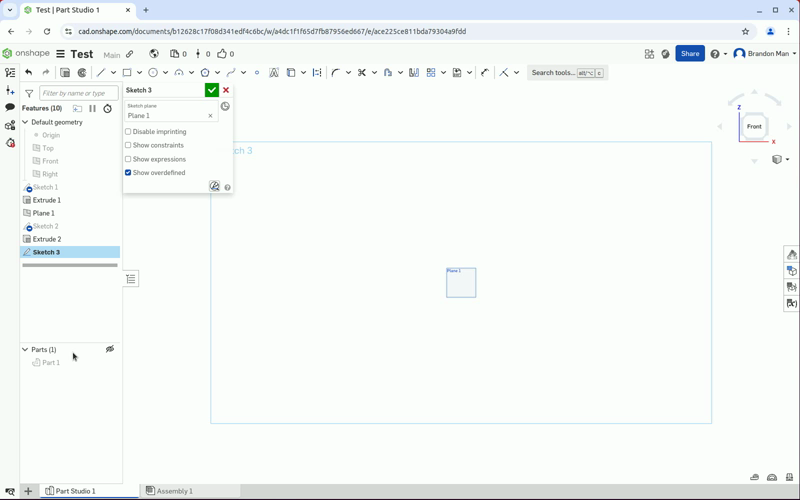
key(c)
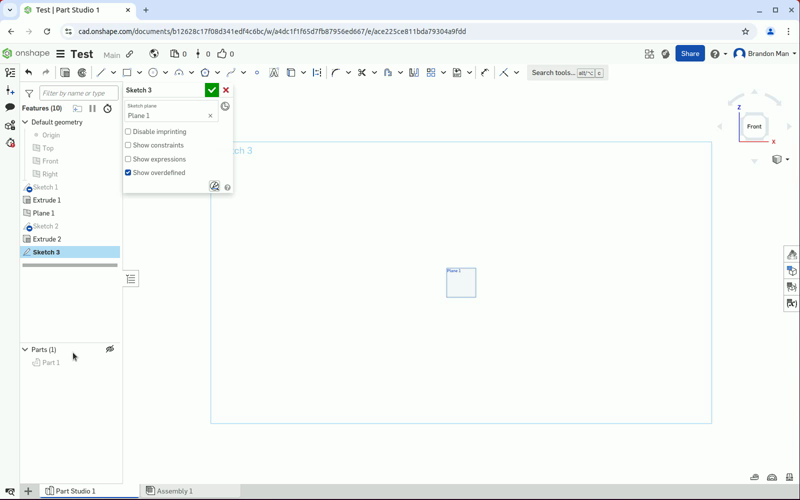
key_down(shift)
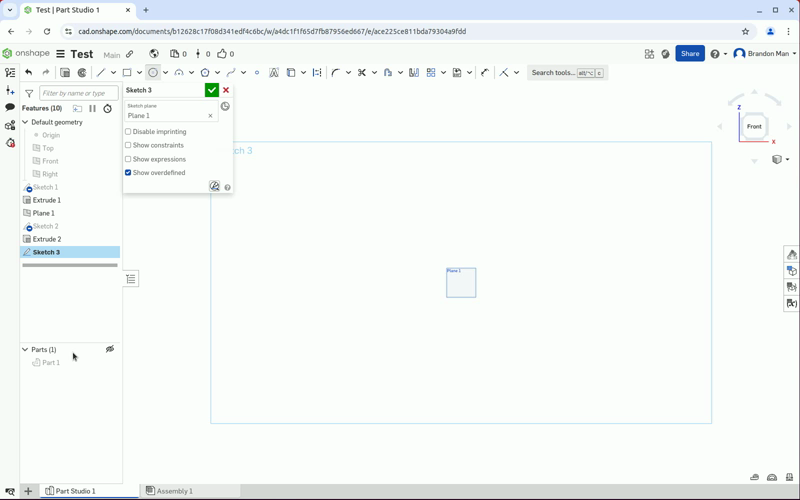
mouse_move(552, 261)
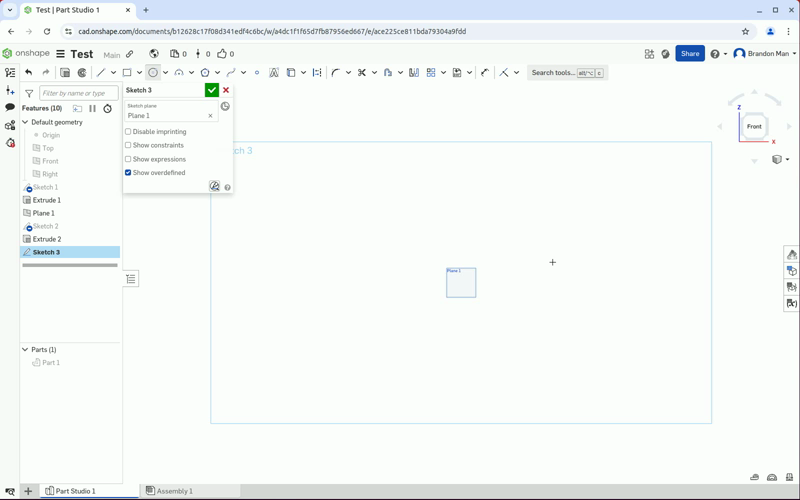
click(552, 261)
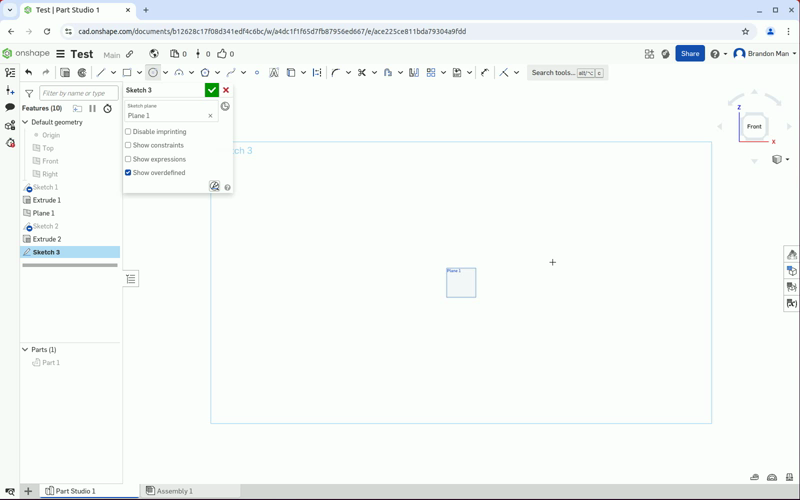
key_up(shift)
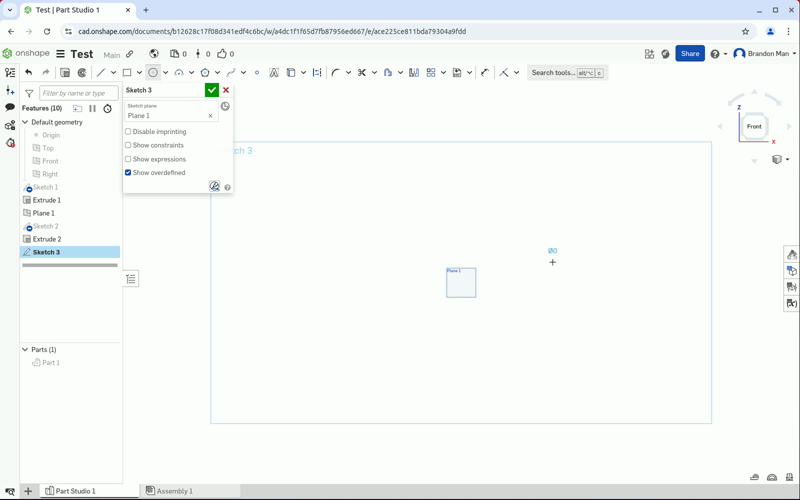
mouse_move(563, 261)
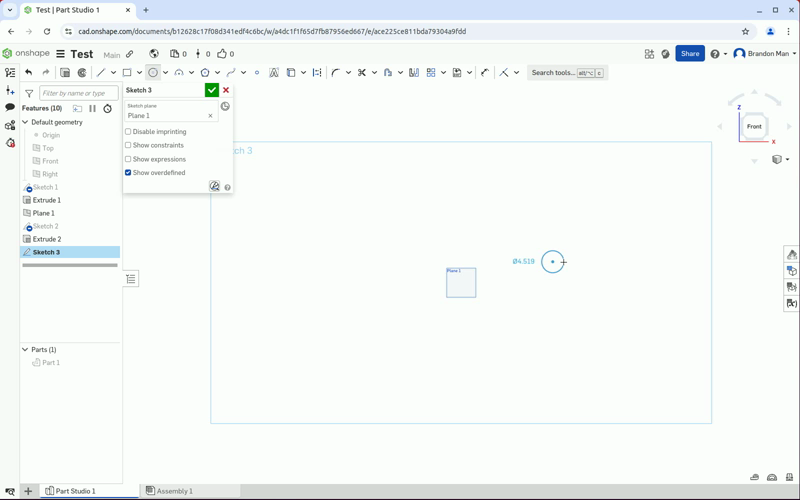
click(563, 261)
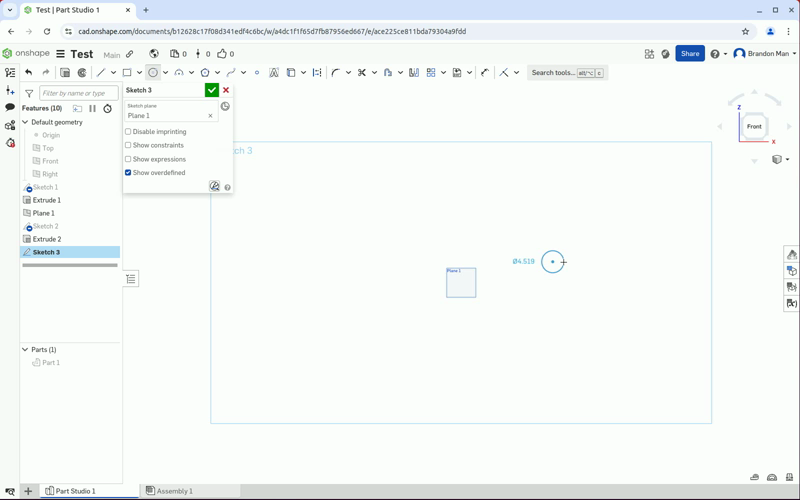
key(esc)
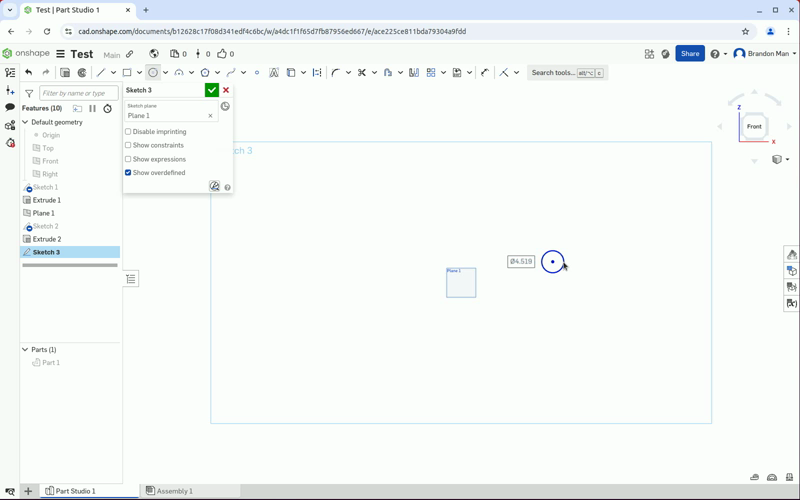
mouse_move(551, 256)
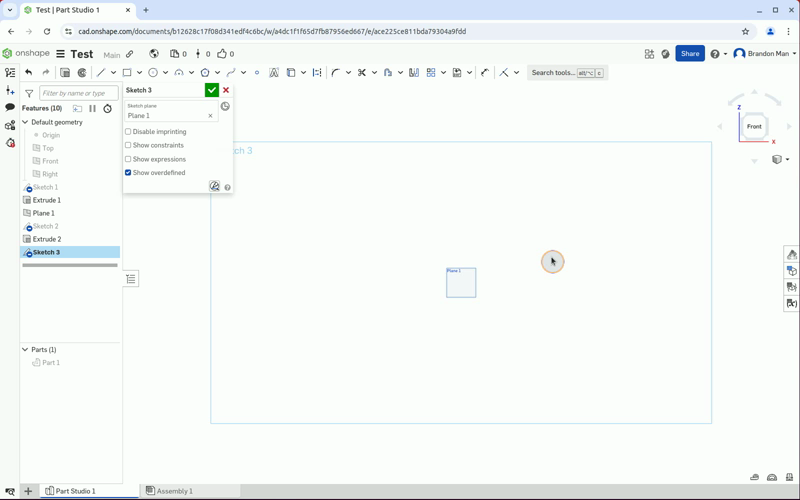
scroll(6)
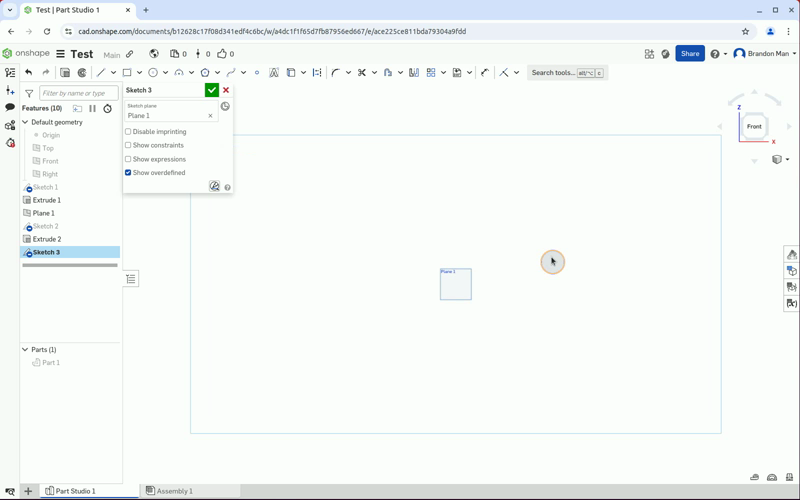
scroll(6)
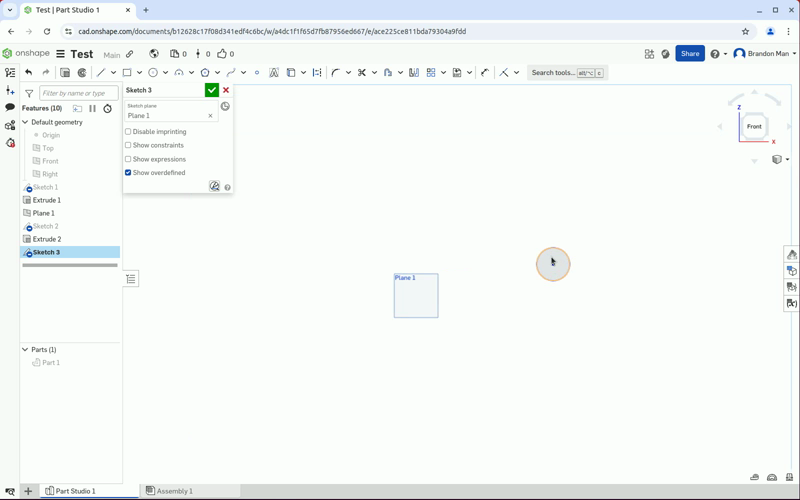
scroll(6)
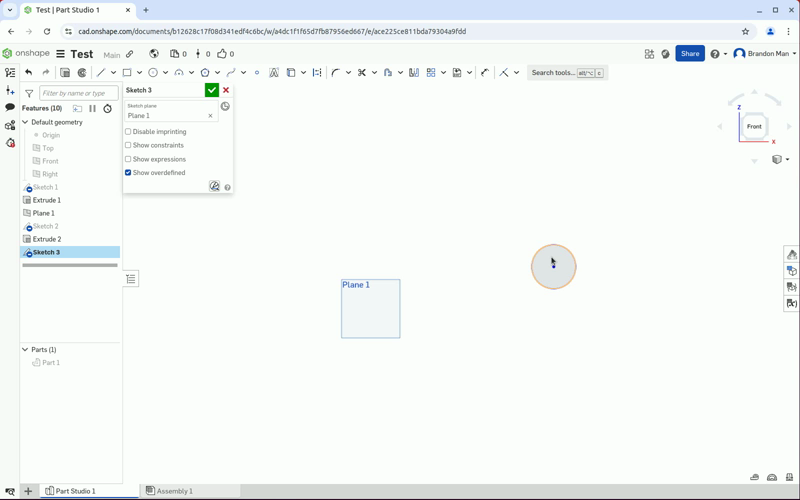
scroll(6)
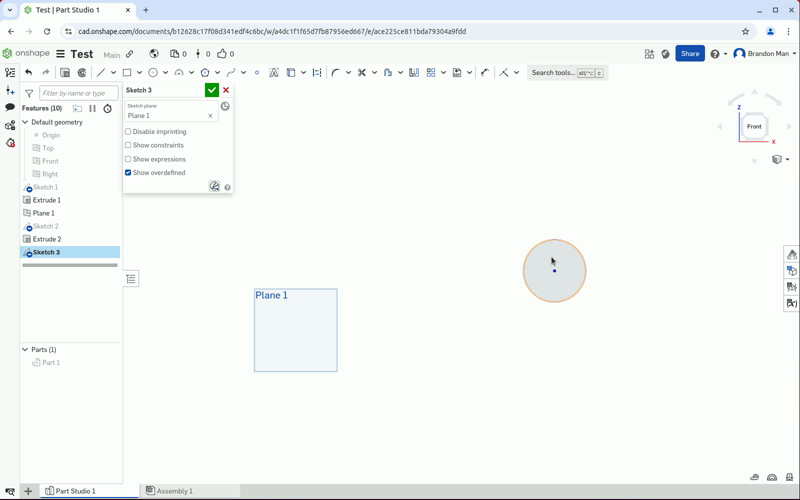
scroll(6)
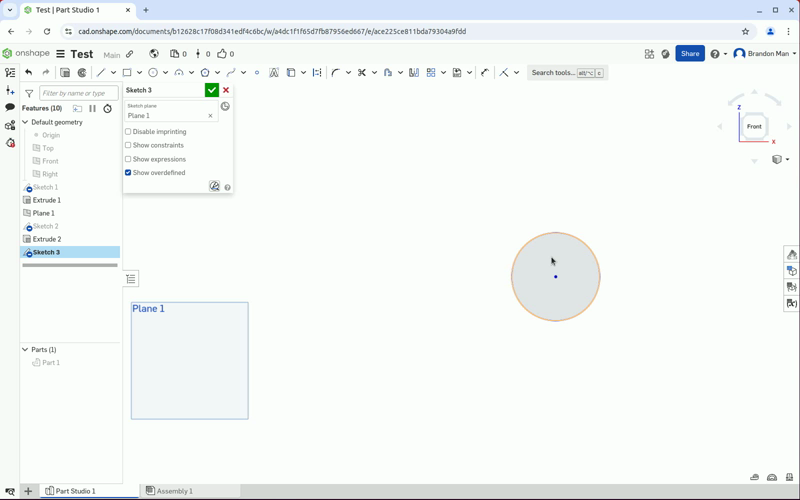
scroll(6)
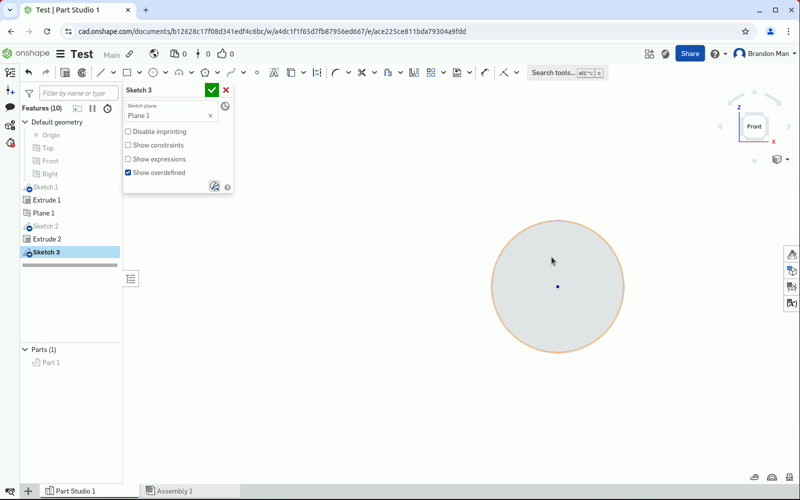
scroll(6)
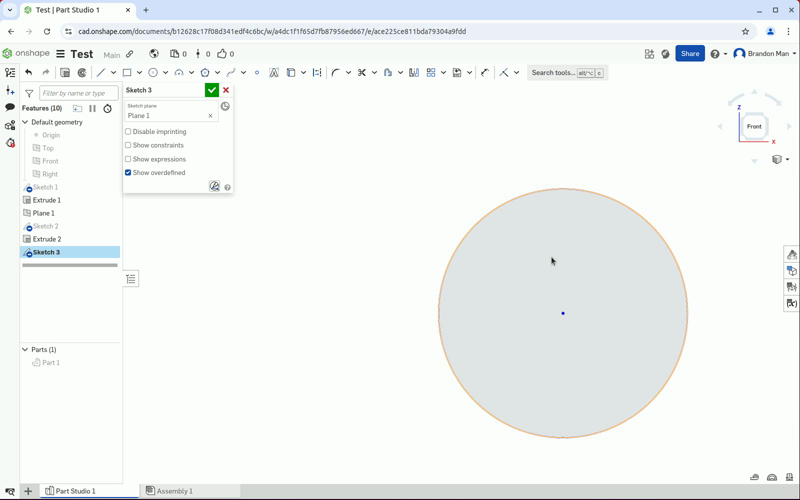
click(551, 256)
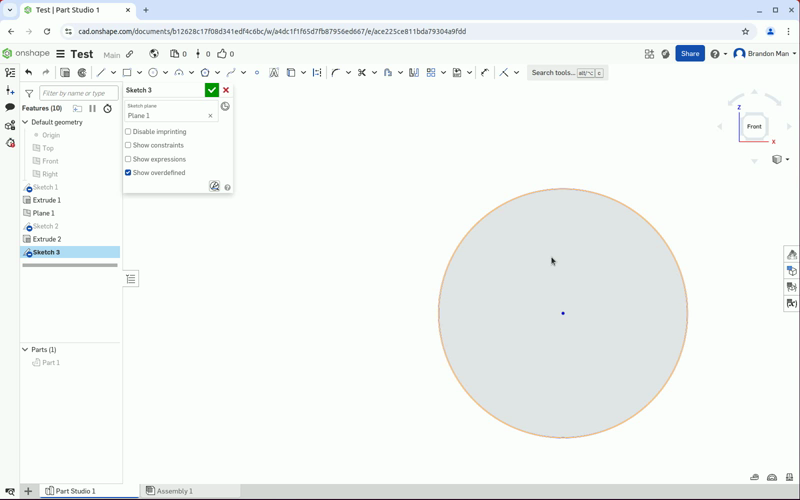
scroll(-6)
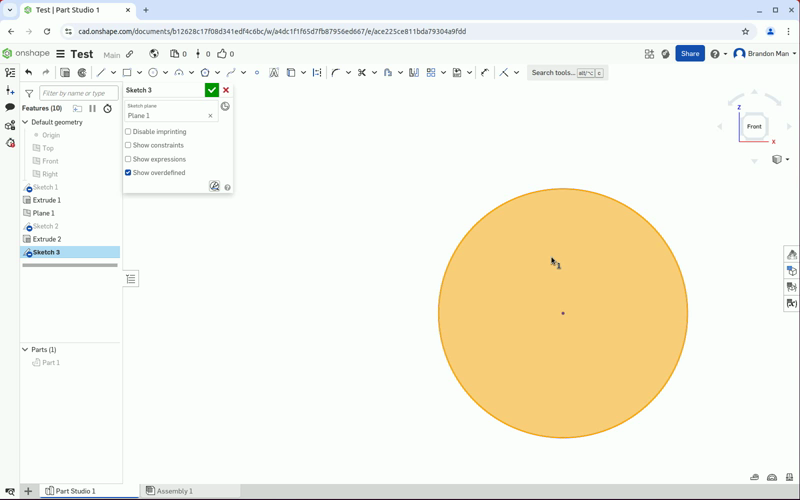
scroll(-6)
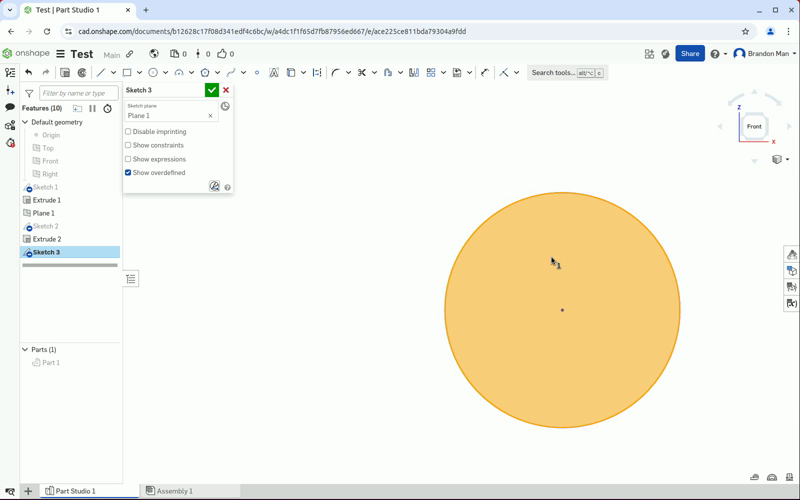
scroll(-6)
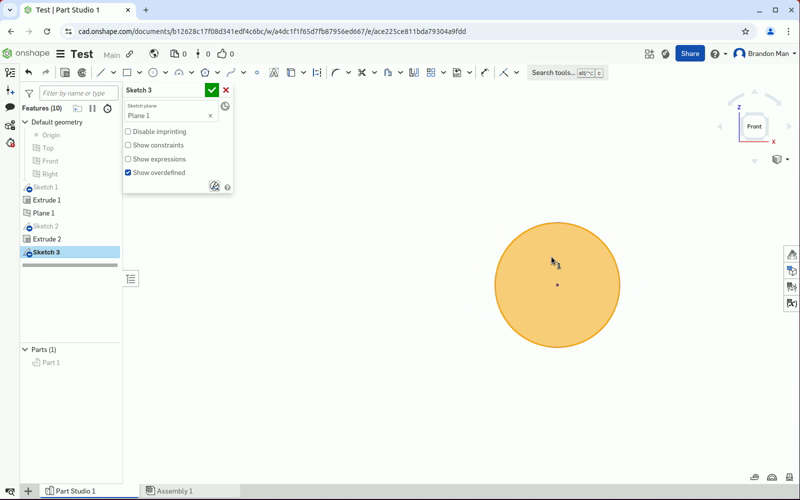
scroll(-6)
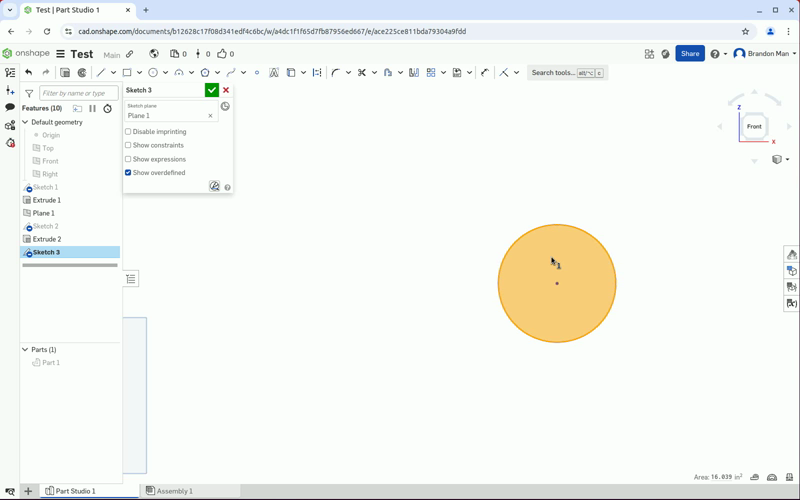
scroll(-6)
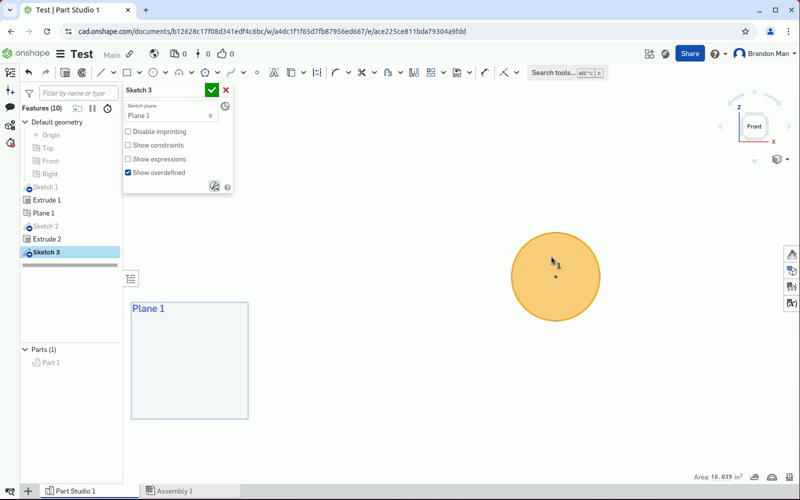
scroll(-6)
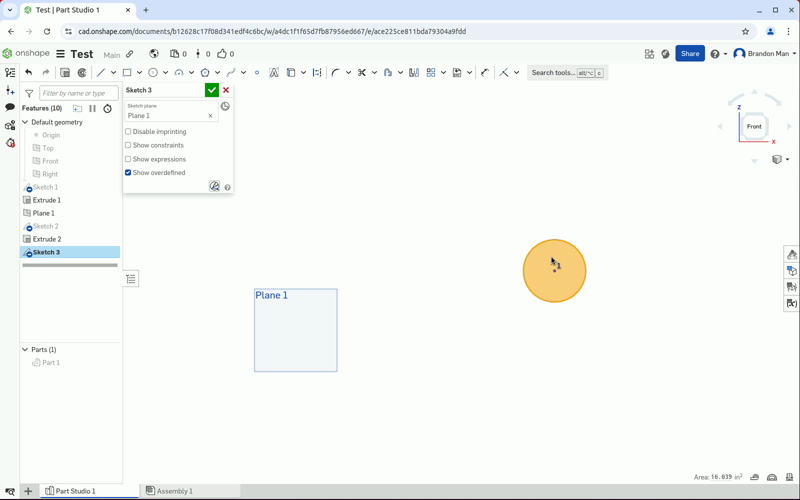
scroll(-6)
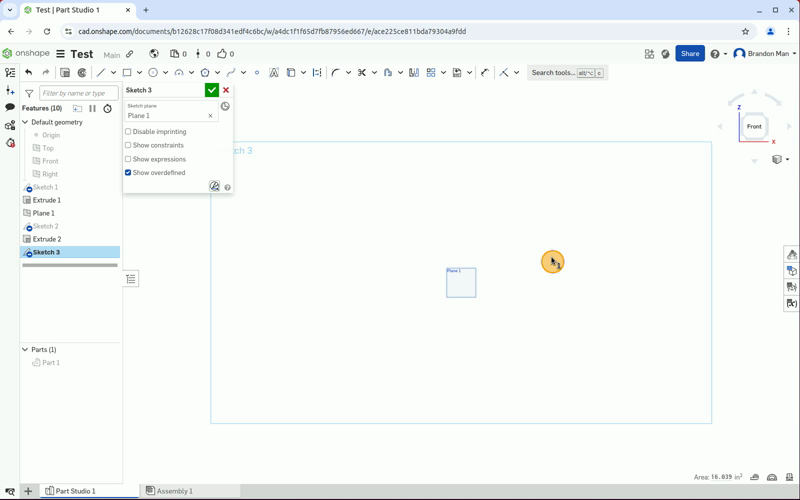
mouse_move(73, 352)
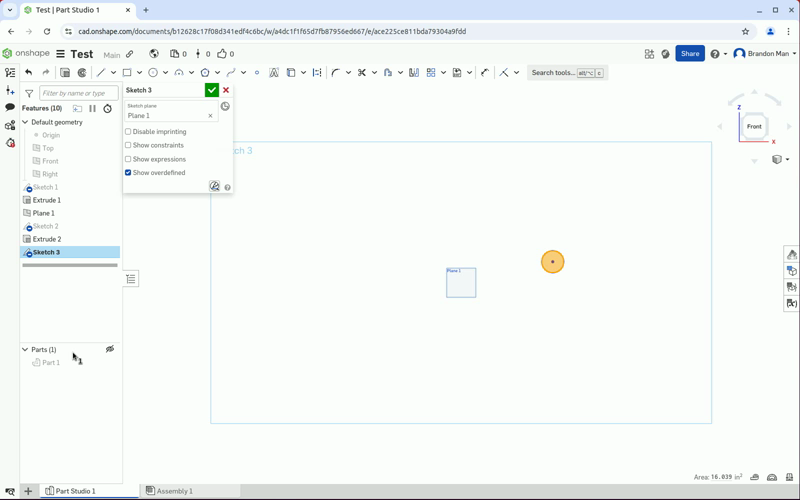
key(shift+y)
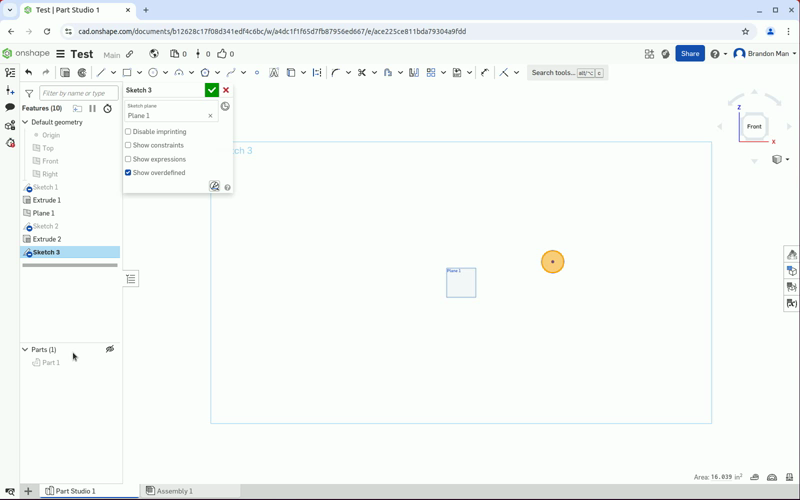
key(shift+e)
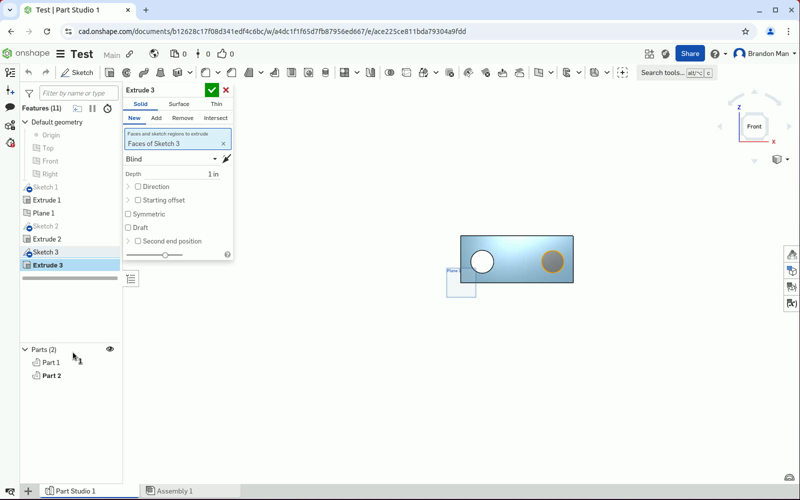
mouse_move(143, 106)
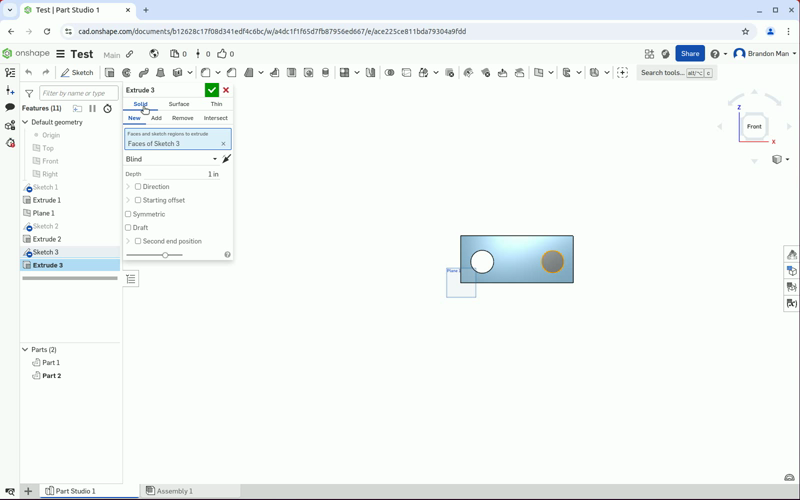
click(143, 106)
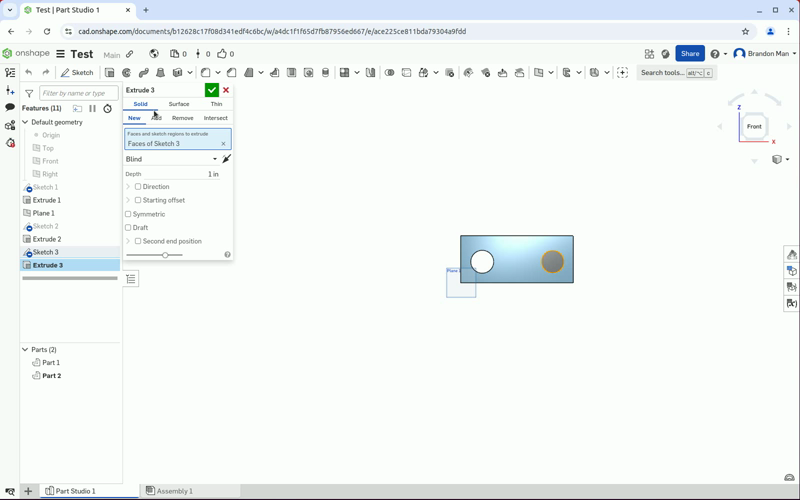
mouse_move(186, 120)
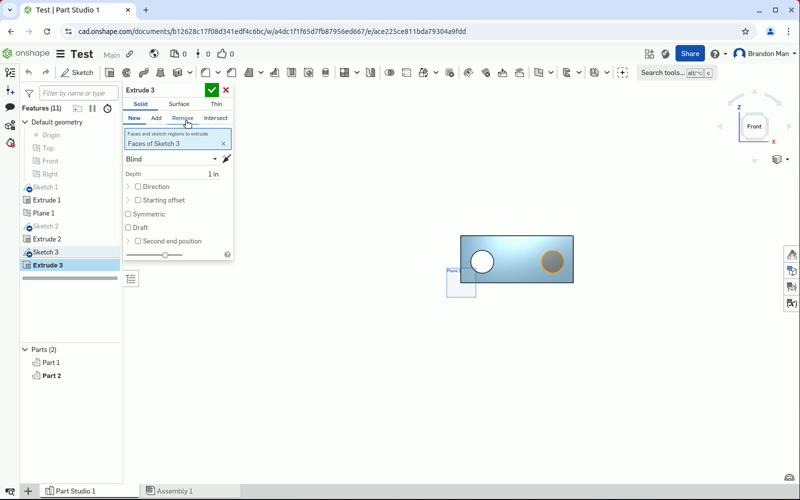
click(186, 120)
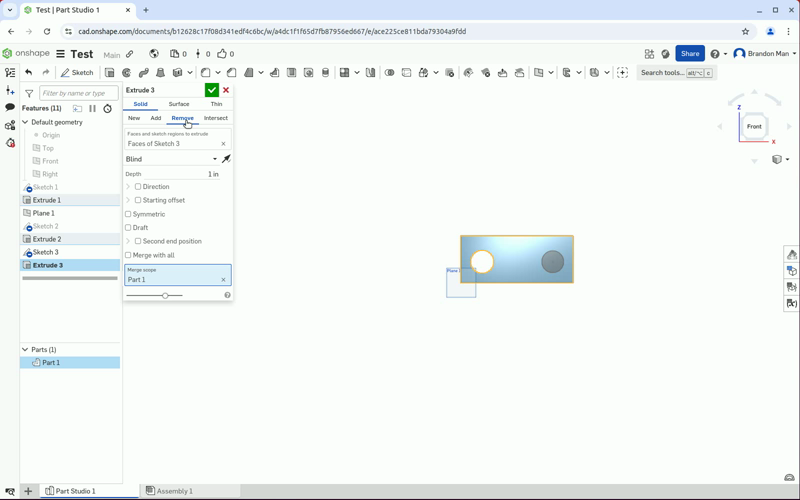
key(tab, 4)
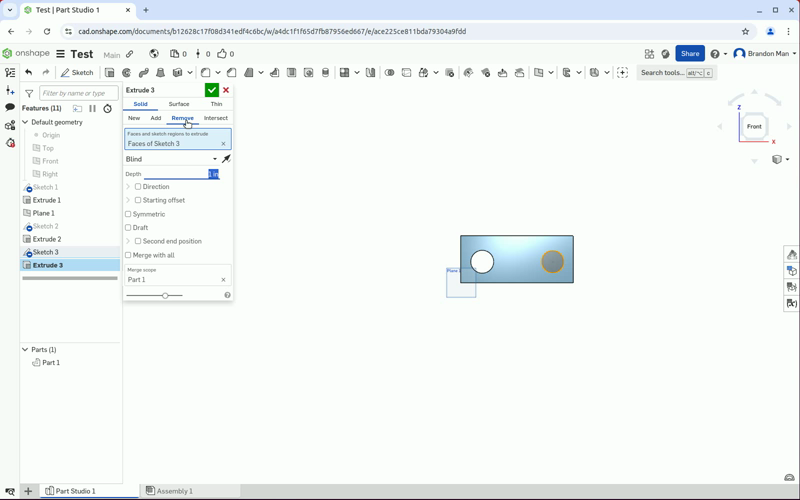
text(2.166)
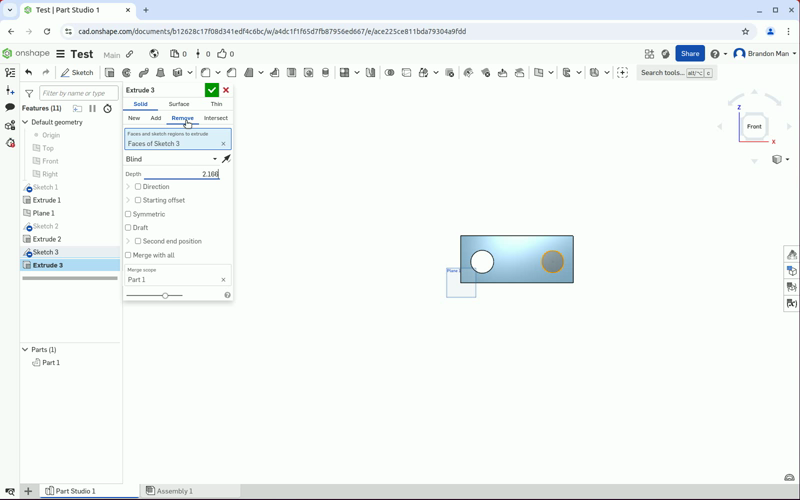
key(tab, 6)
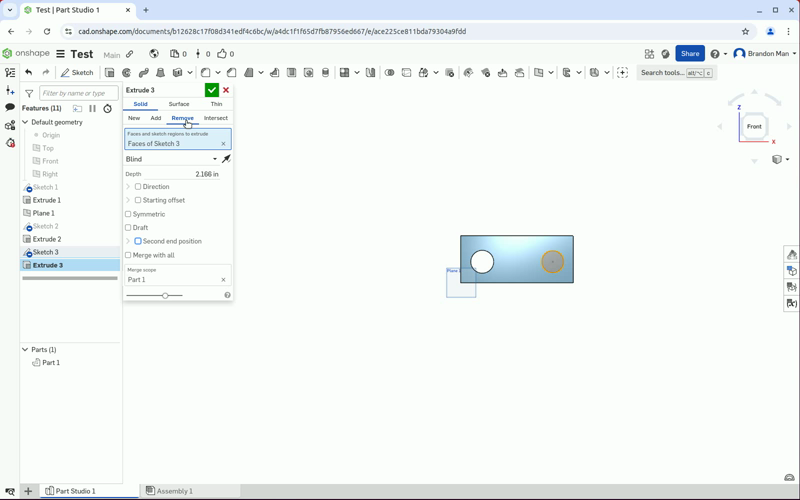
key(space)
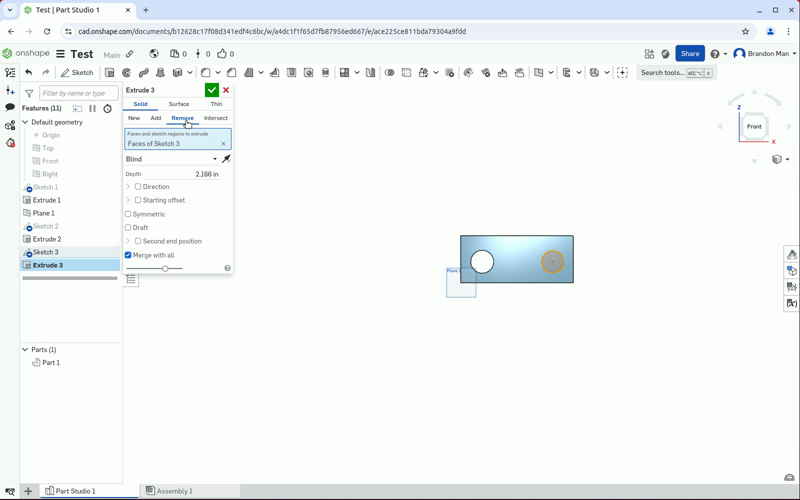
key(enter)
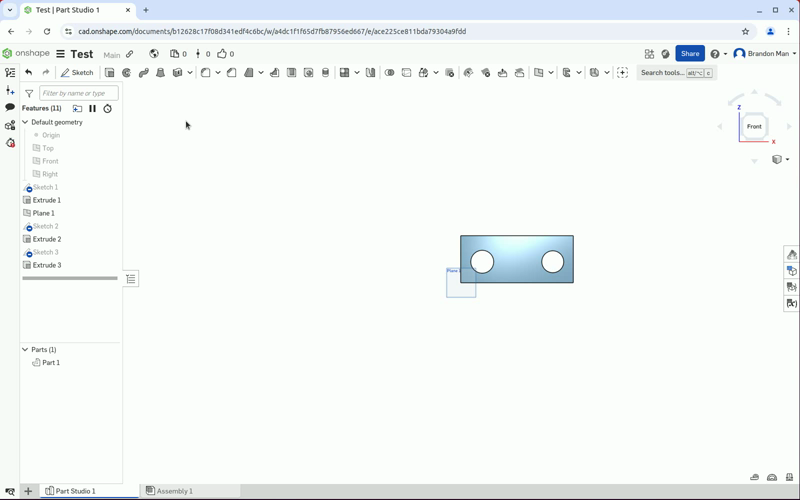
key(shift+h)
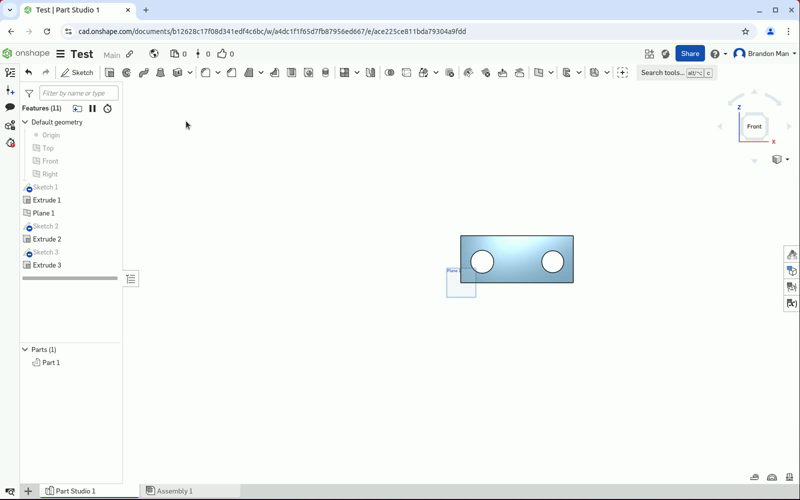
key(shift+h)
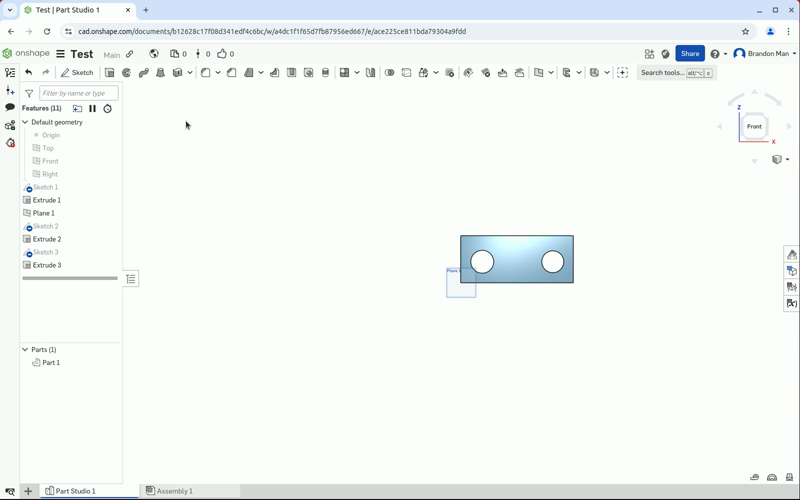
mouse_move(73, 189)
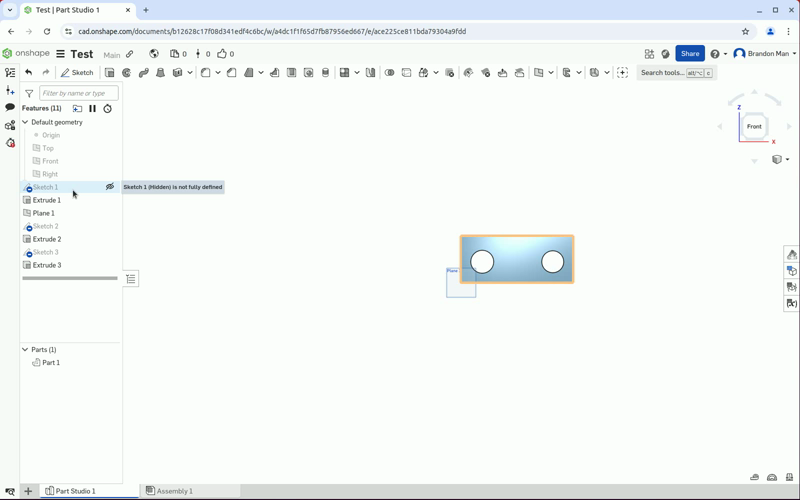
click(73, 189)
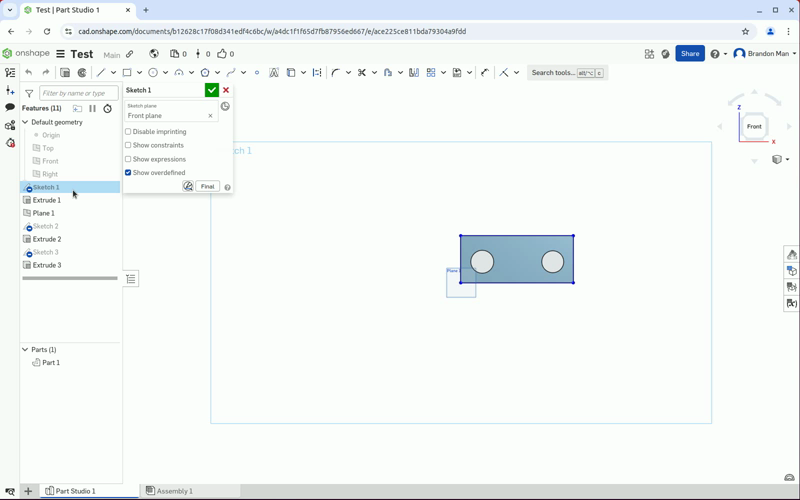
mouse_move(229, 92)
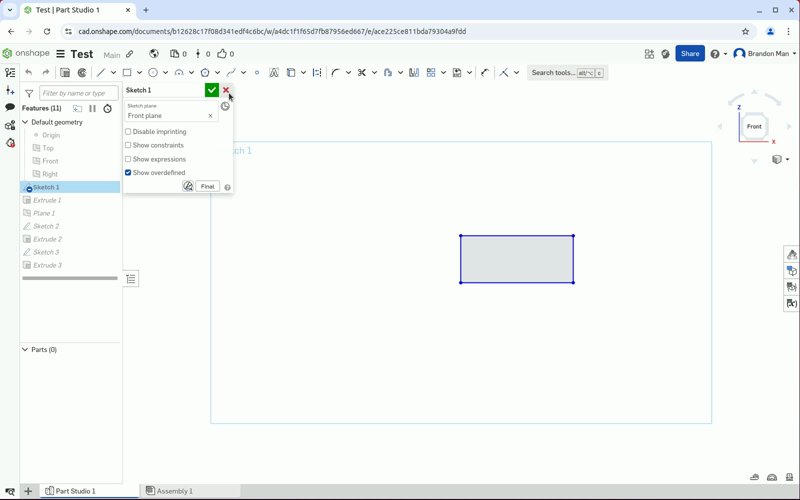
click(229, 92)
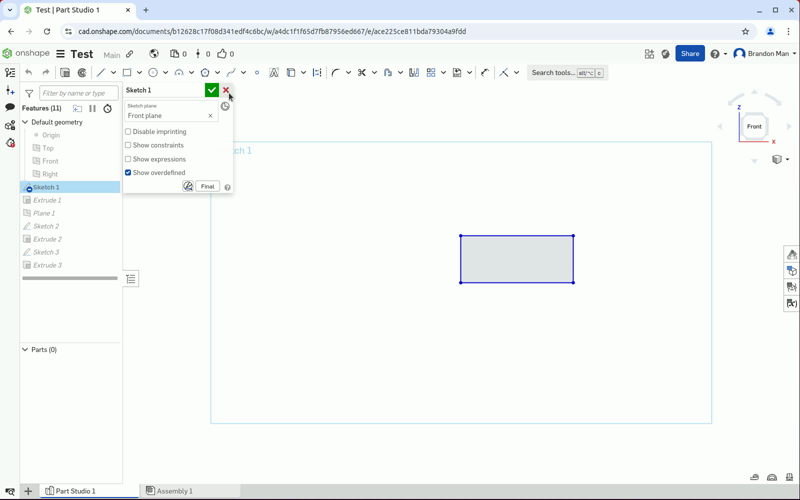
key(shift+s)
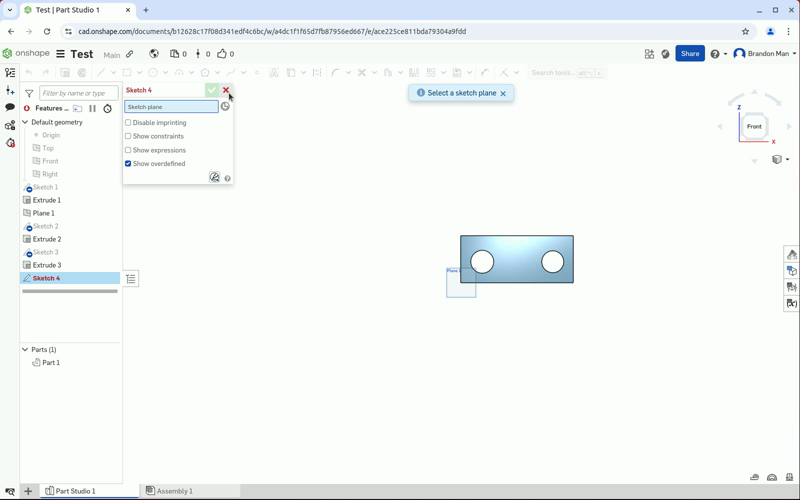
mouse_move(73, 215)
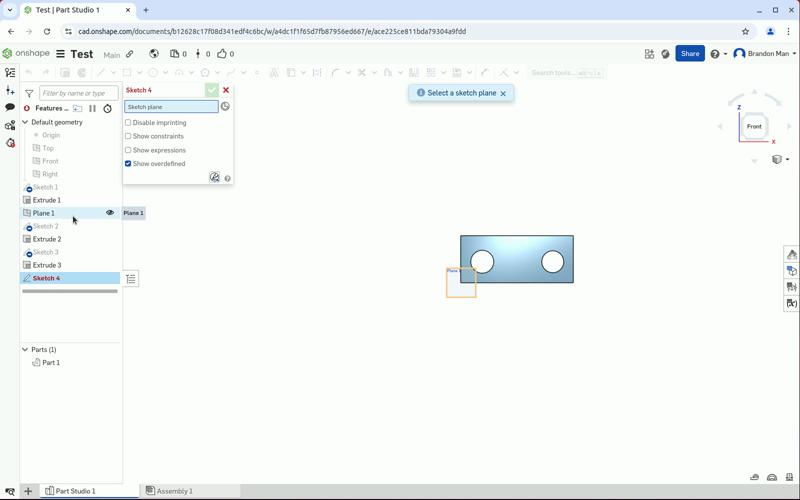
click(73, 215)
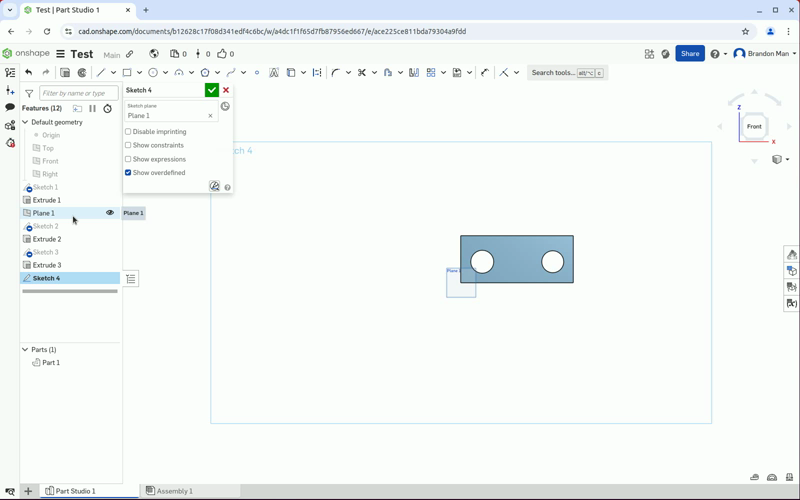
mouse_move(73, 352)
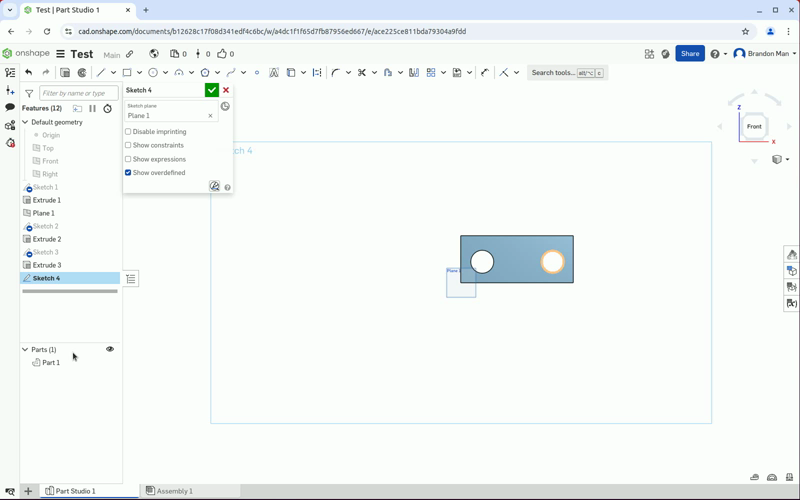
key(y)
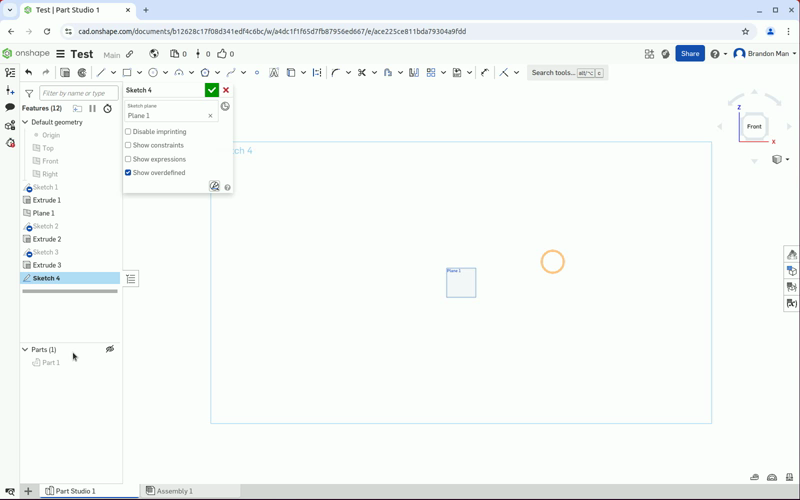
key(a)
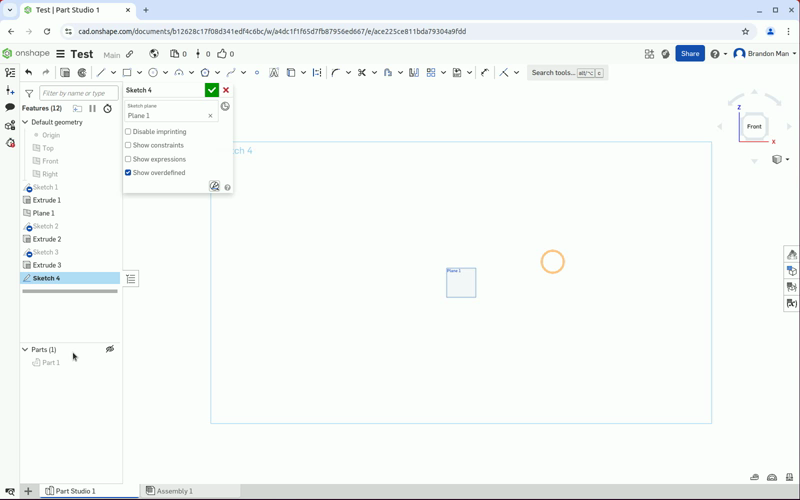
key_down(shift)
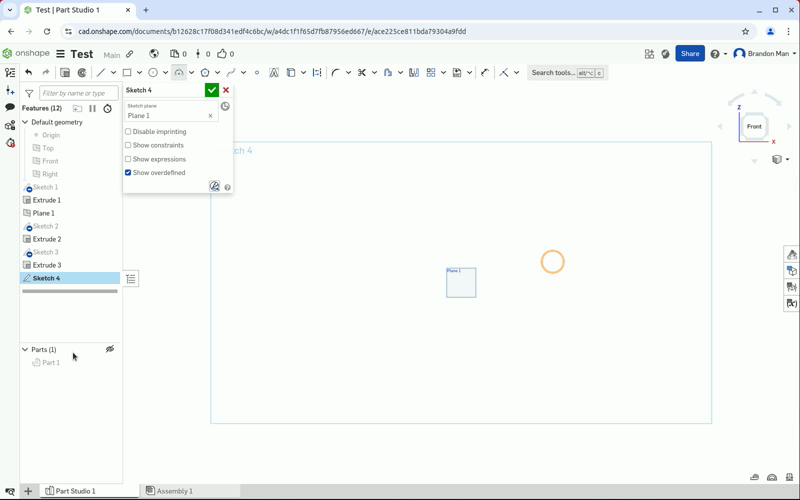
mouse_move(499, 258)
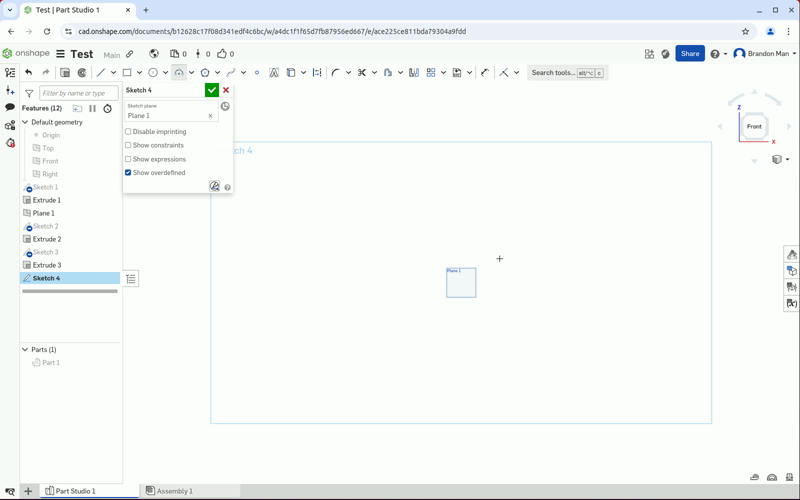
click(499, 258)
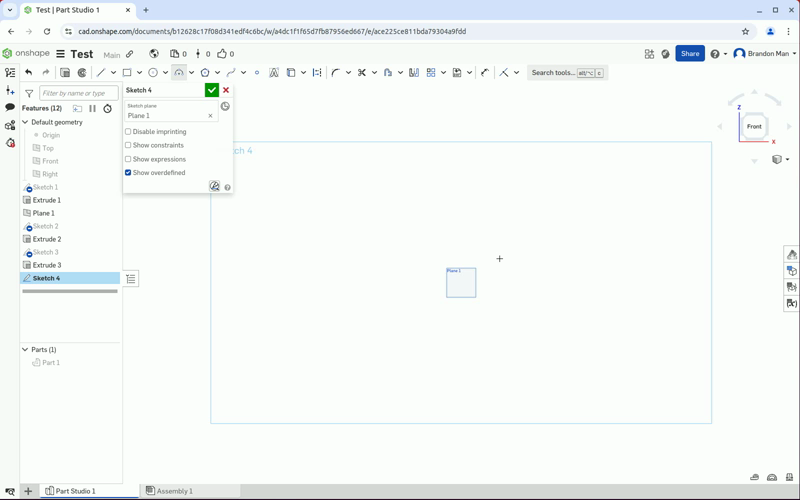
key_up(shift)
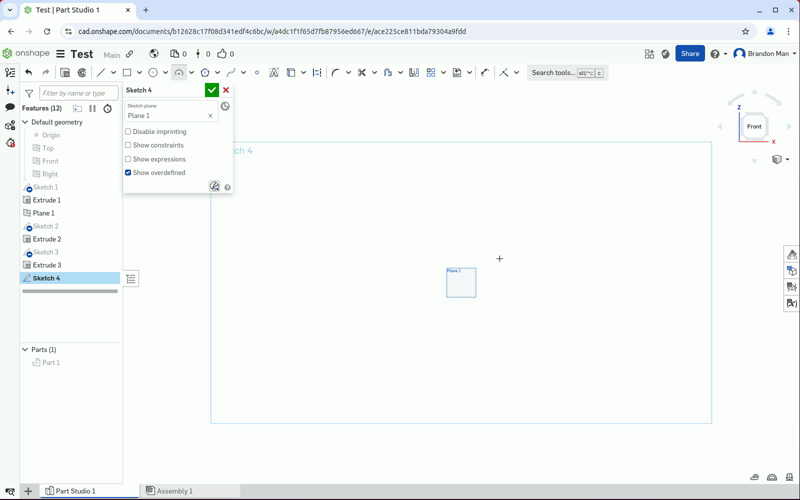
key_down(shift)
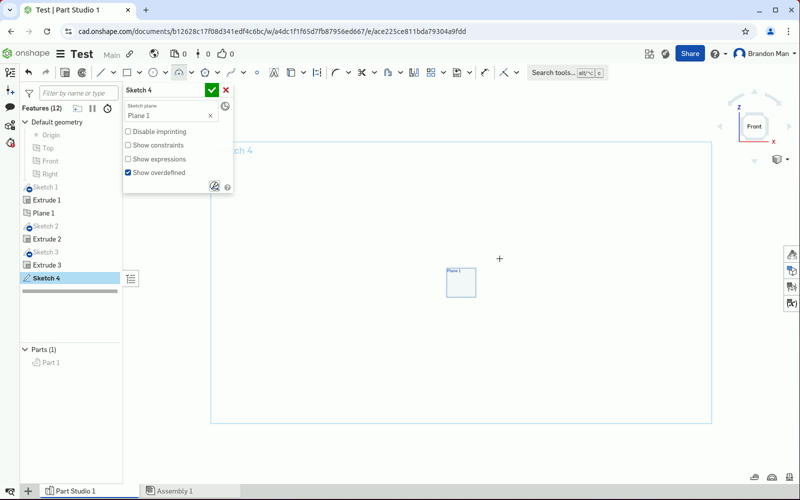
mouse_move(503, 262)
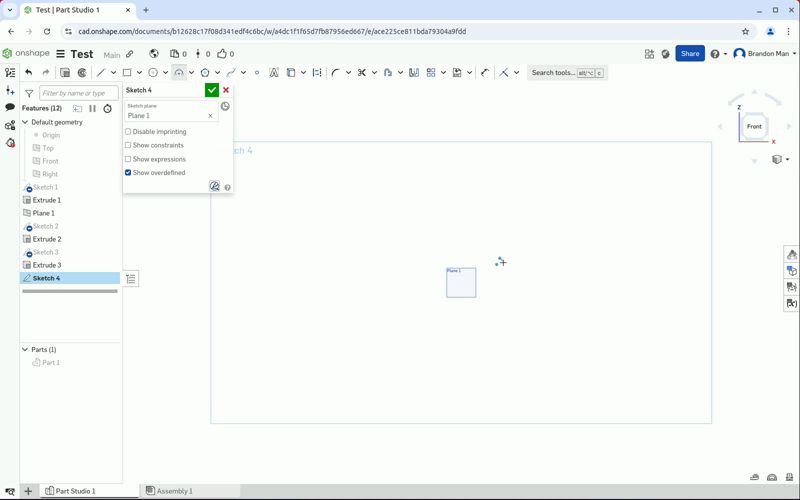
scroll(6)
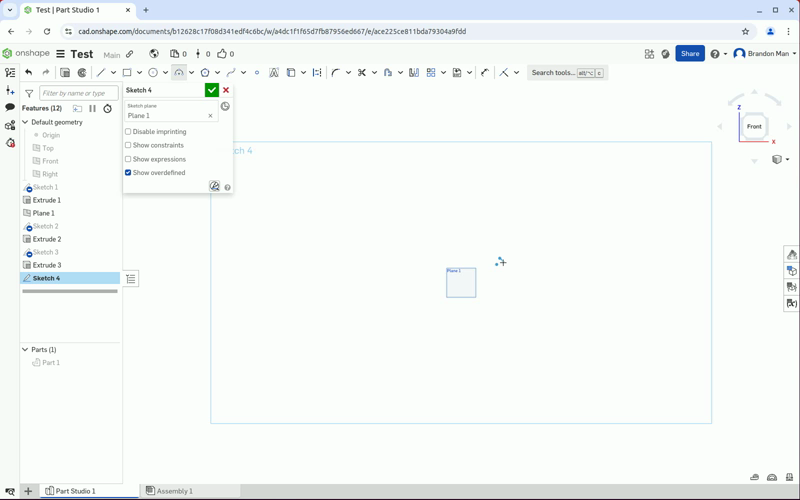
scroll(6)
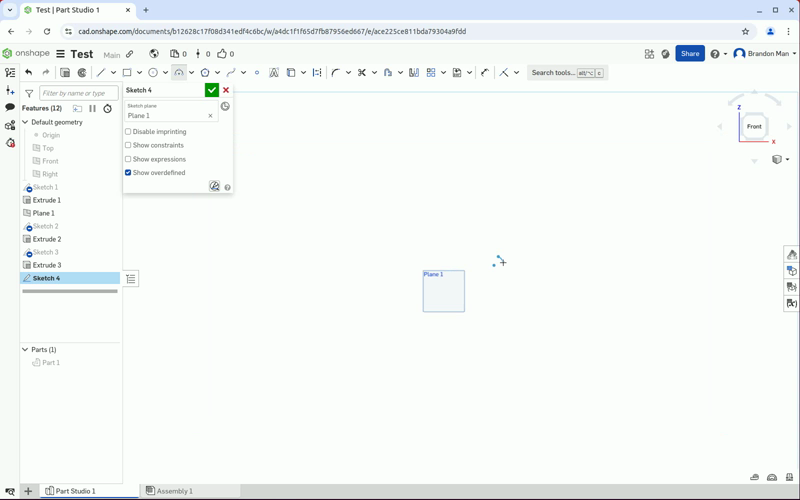
scroll(6)
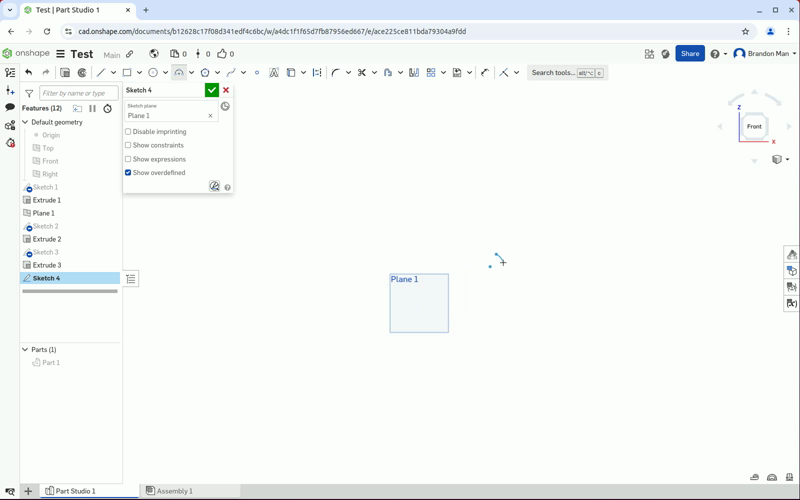
scroll(6)
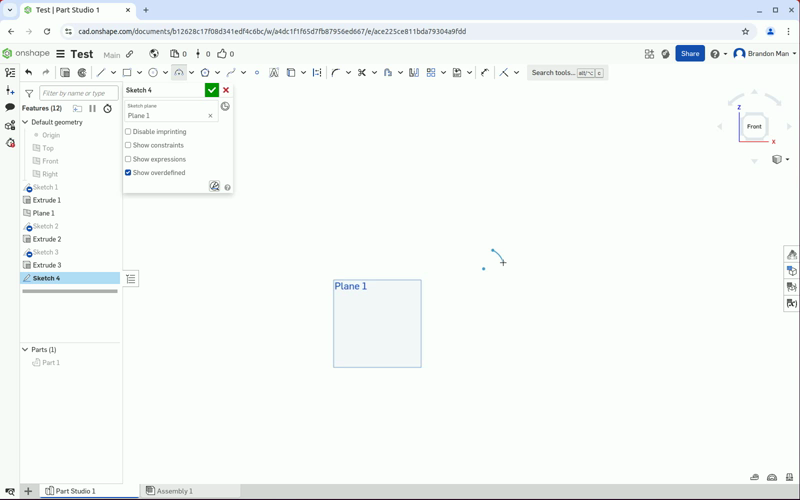
scroll(6)
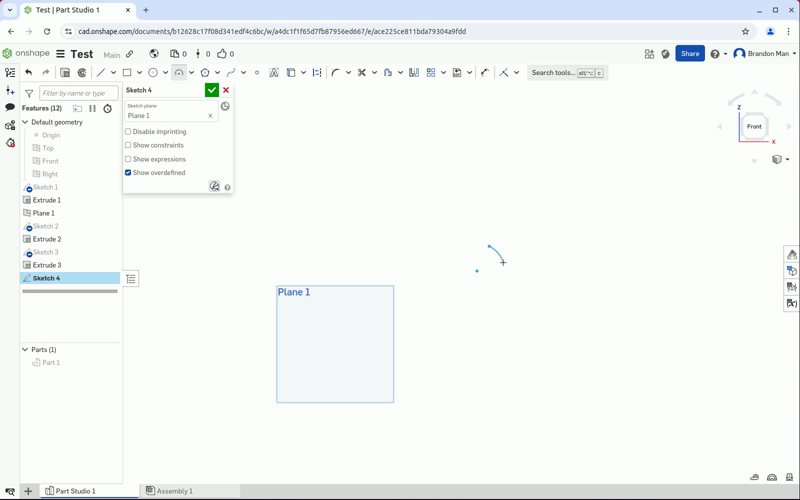
scroll(6)
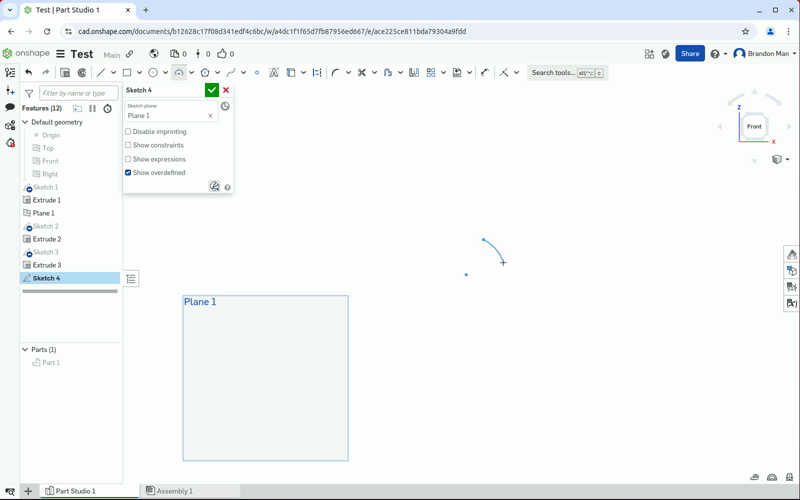
scroll(6)
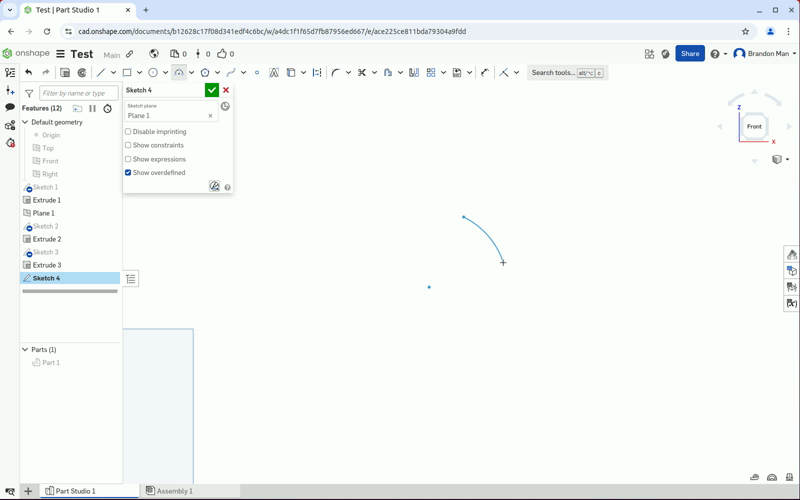
click(503, 262)
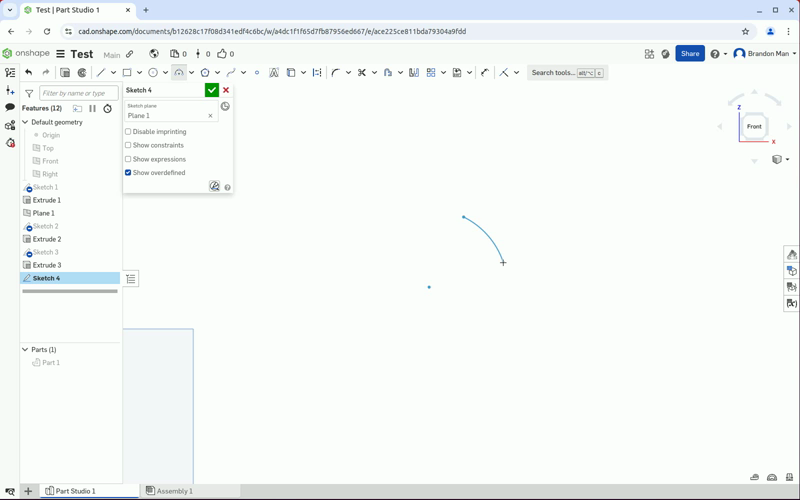
scroll(-6)
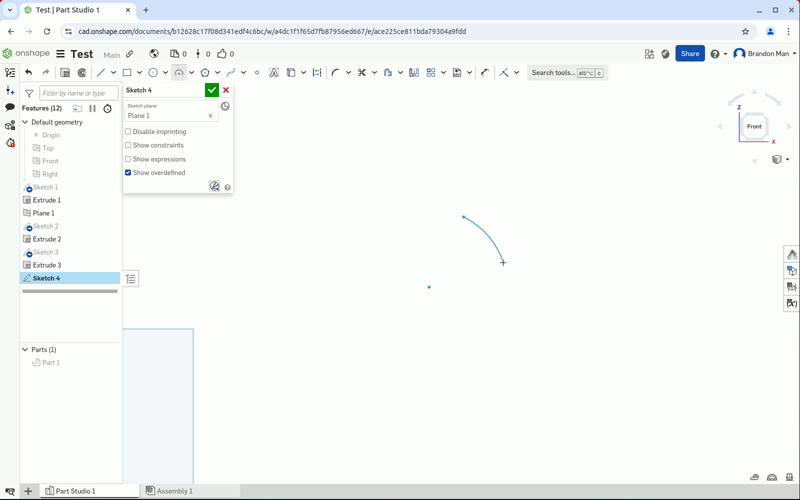
scroll(-6)
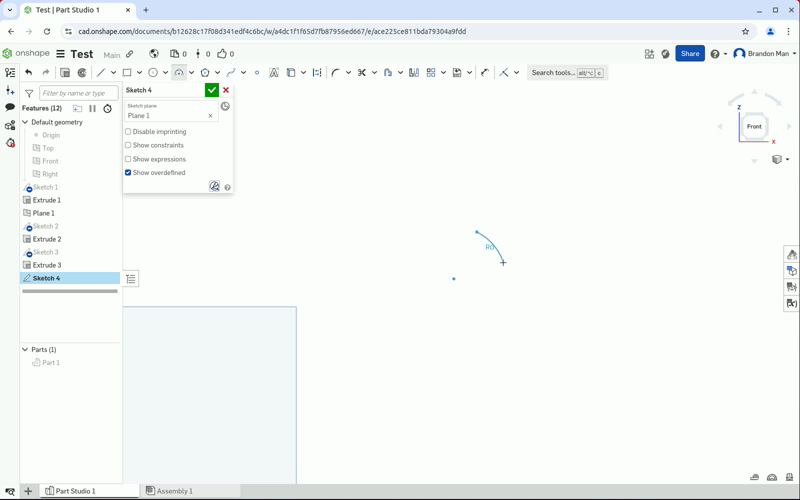
scroll(-6)
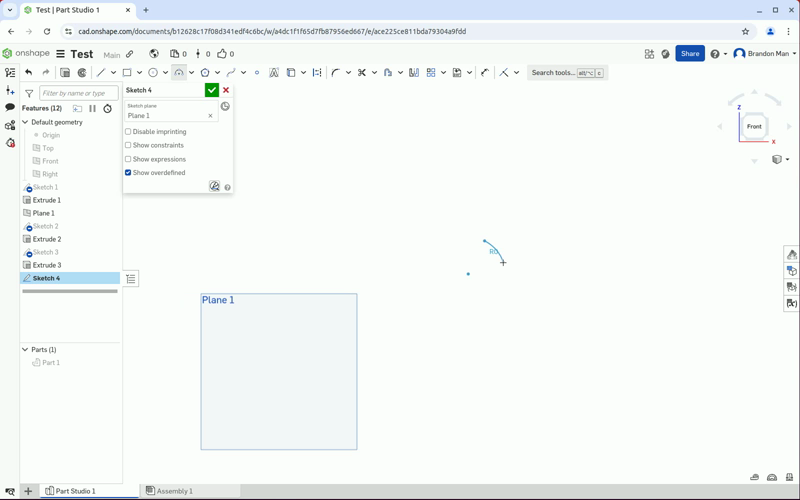
scroll(-6)
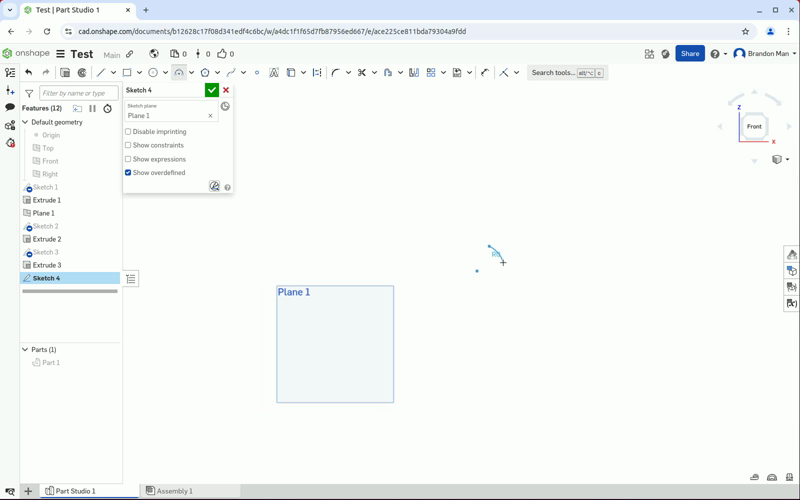
scroll(-6)
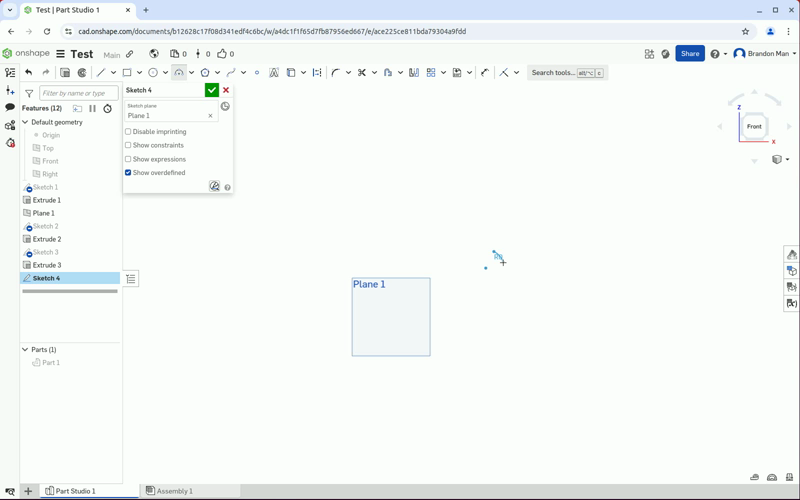
scroll(-6)
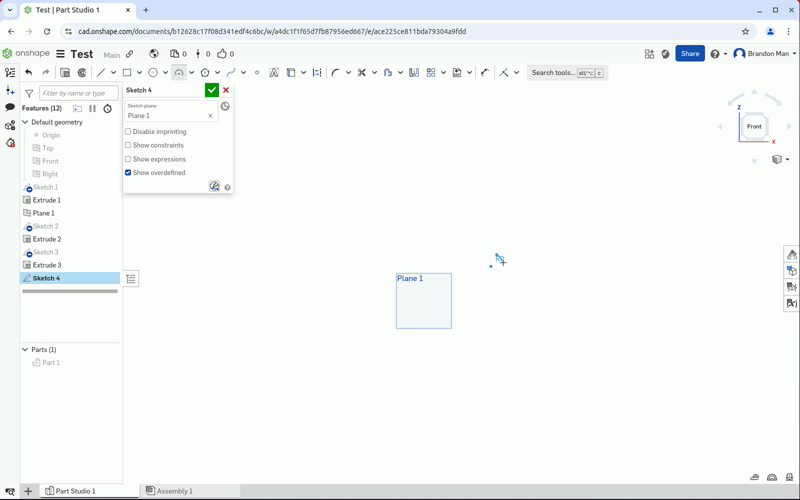
scroll(-6)
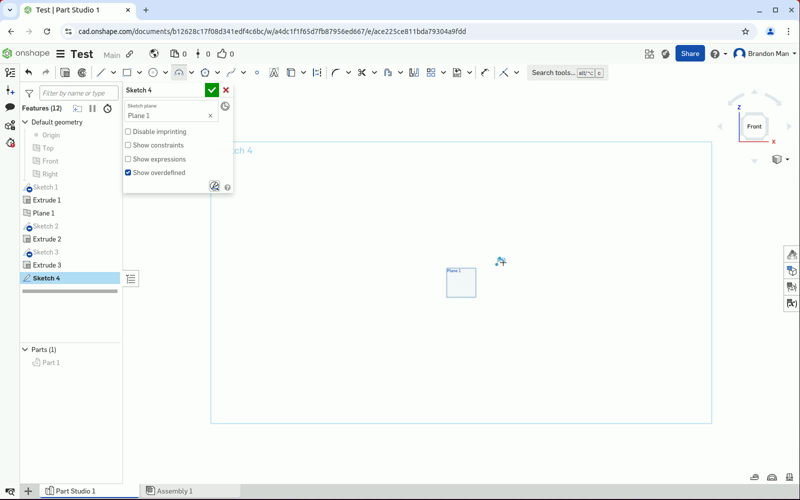
mouse_move(500, 261)
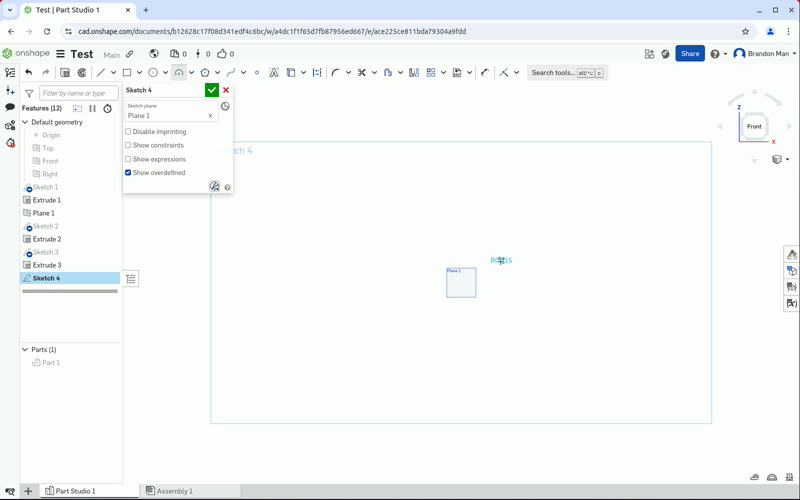
scroll(6)
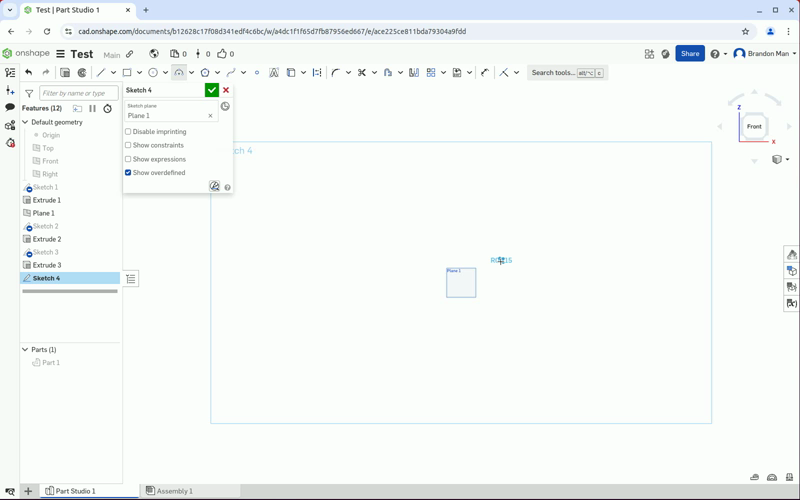
scroll(6)
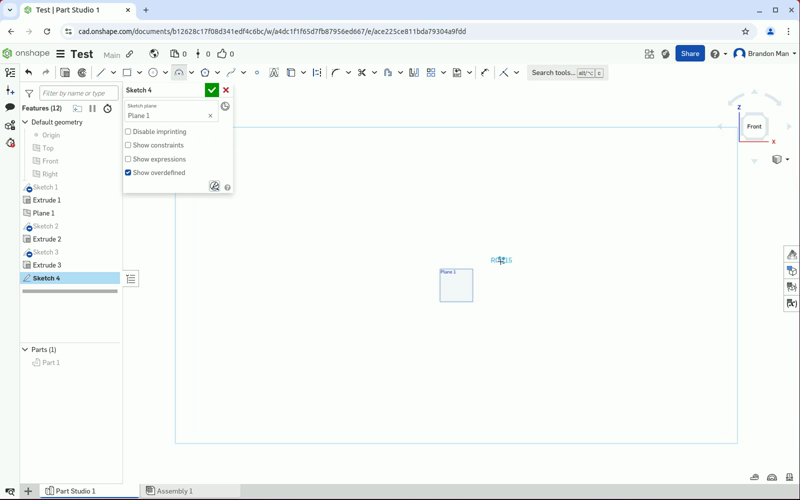
scroll(6)
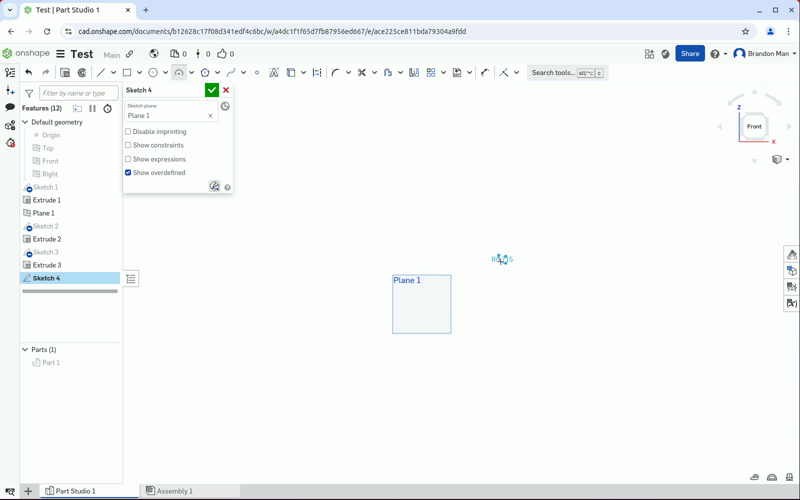
scroll(6)
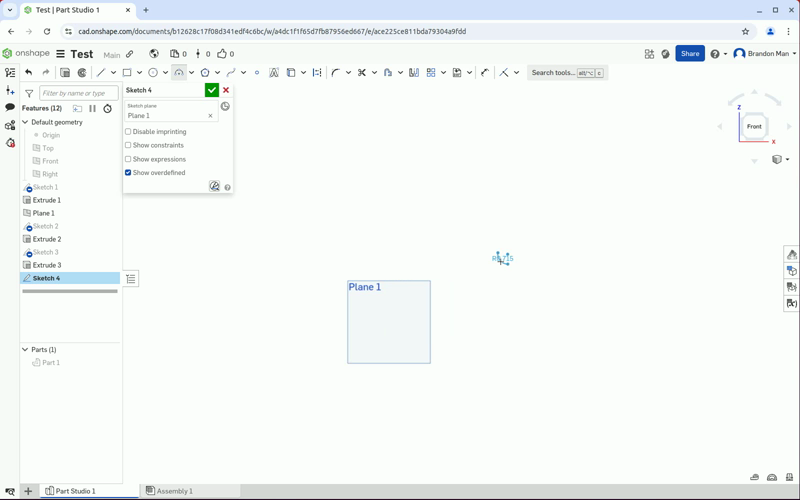
scroll(6)
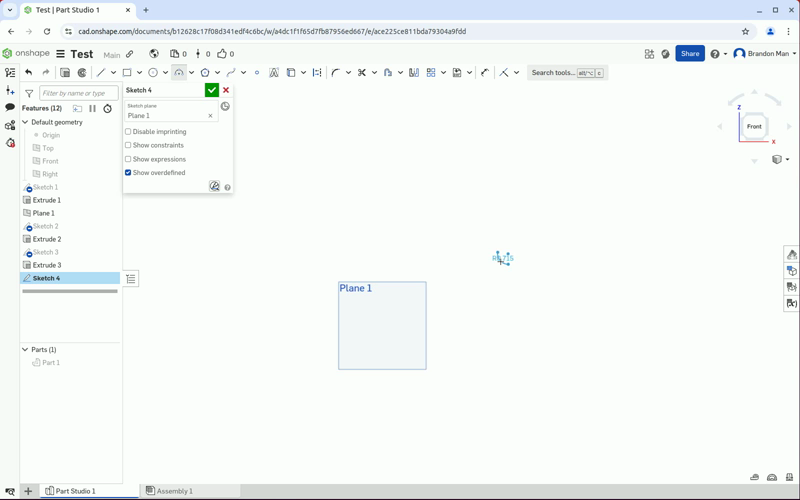
scroll(6)
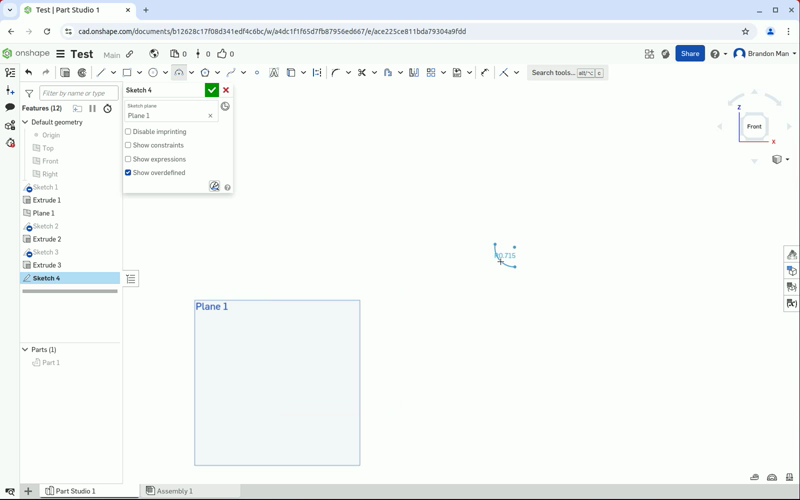
scroll(6)
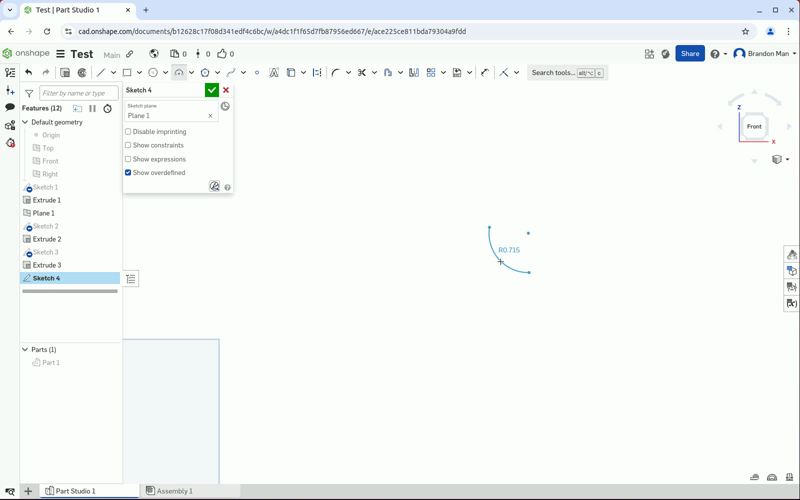
click(500, 261)
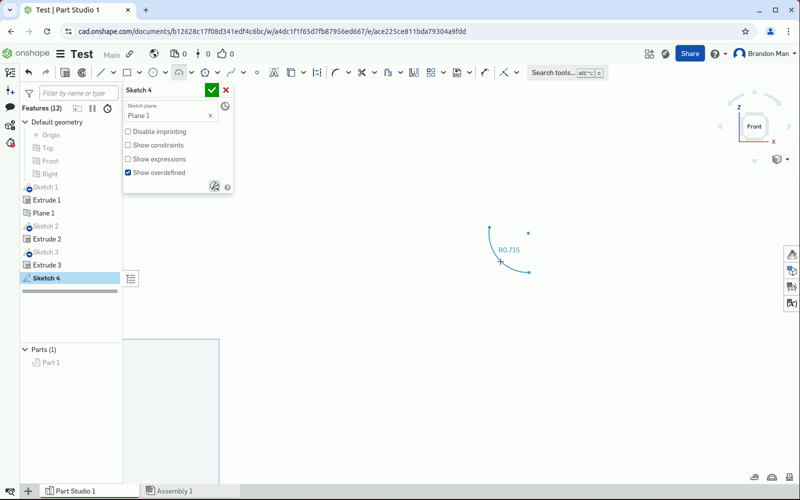
scroll(-6)
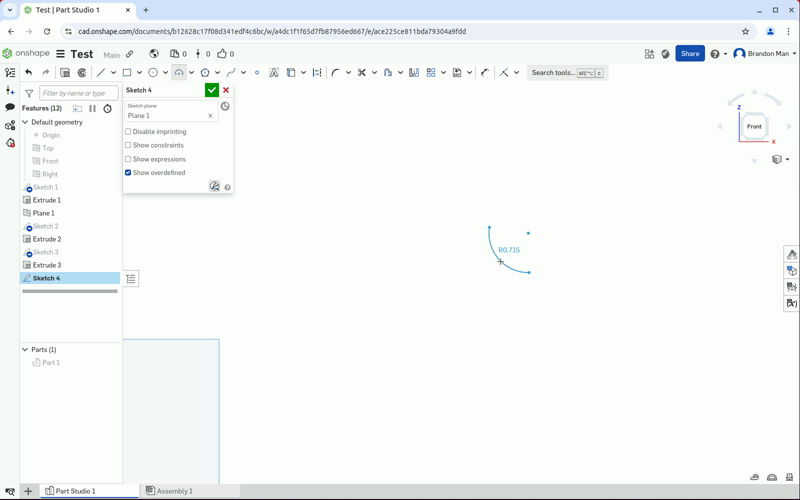
scroll(-6)
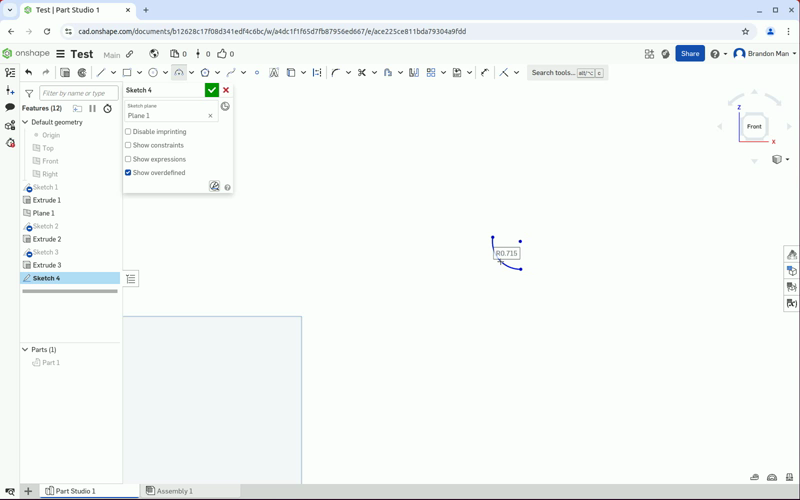
scroll(-6)
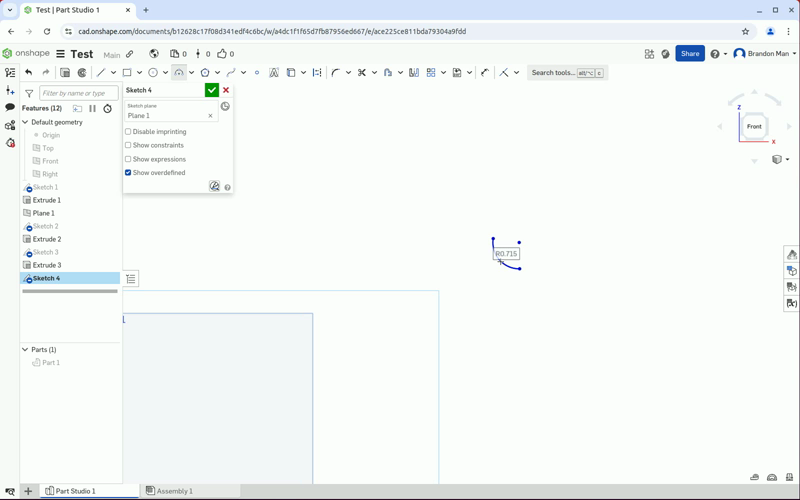
scroll(-6)
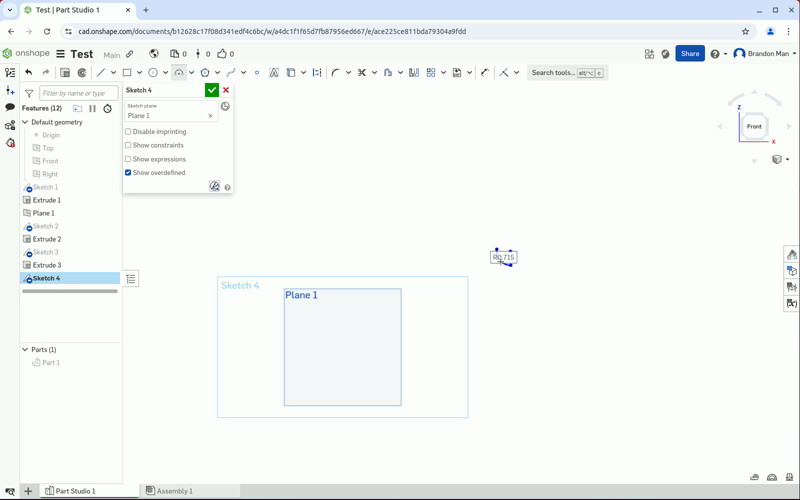
scroll(-6)
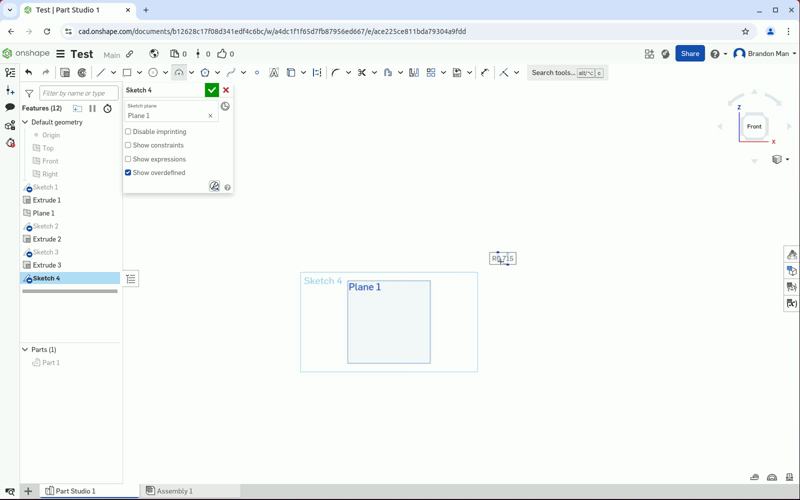
scroll(-6)
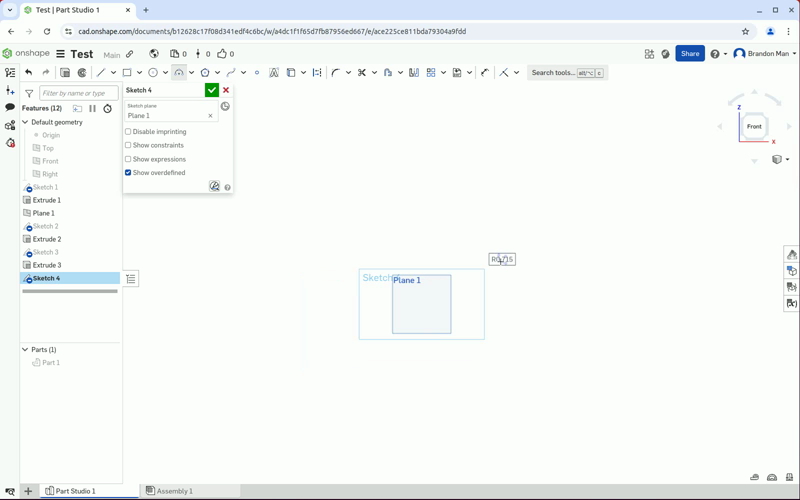
scroll(-6)
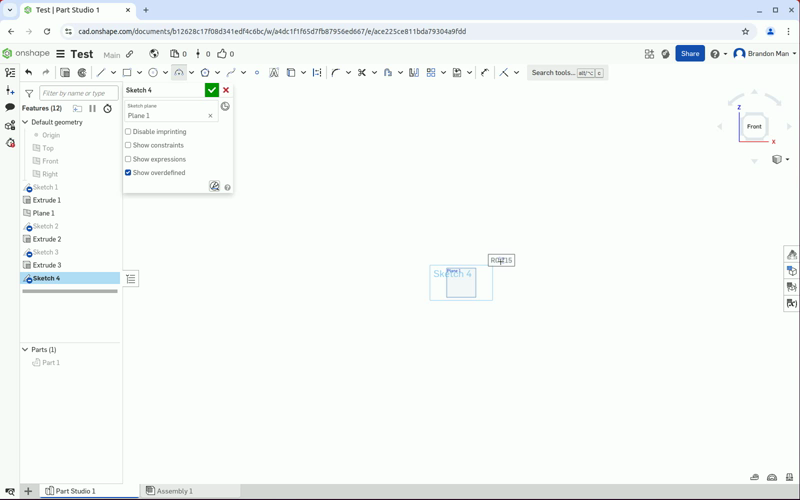
key_up(shift)
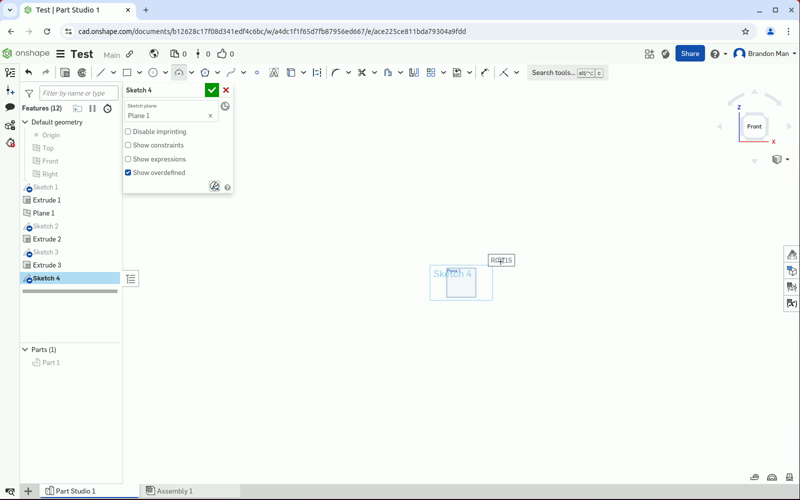
key(esc)
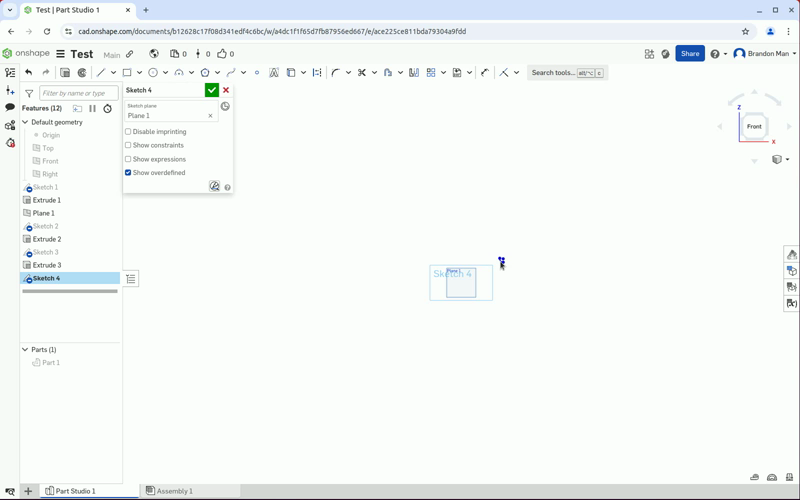
key(l)
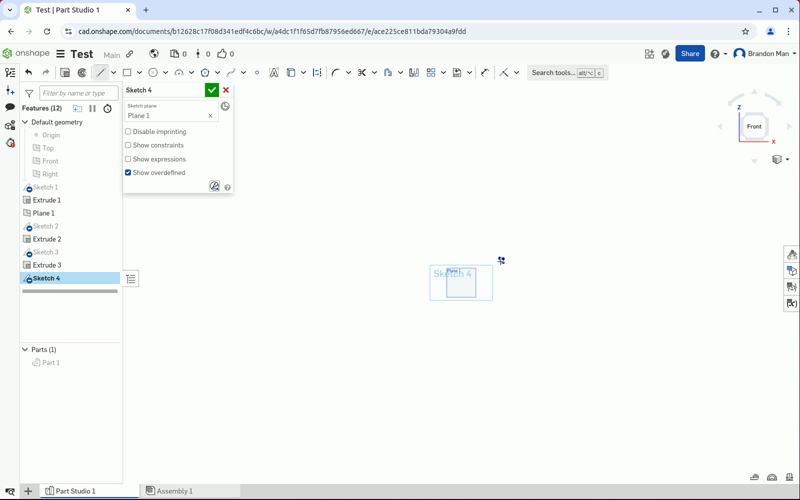
mouse_move(503, 262)
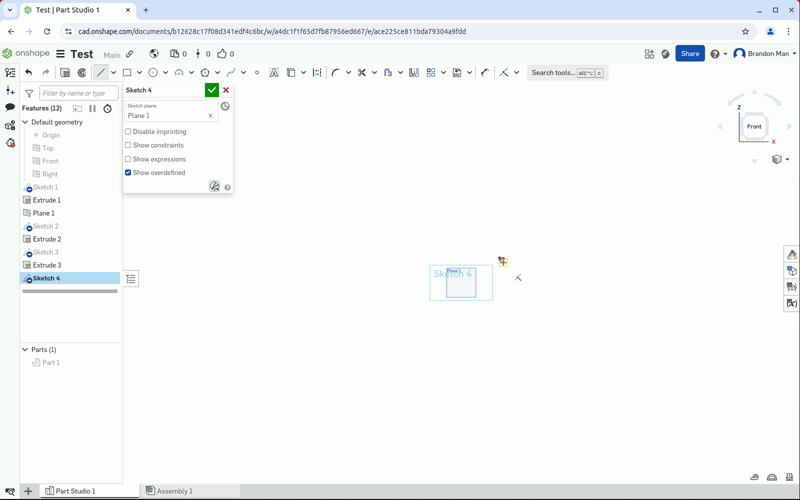
scroll(6)
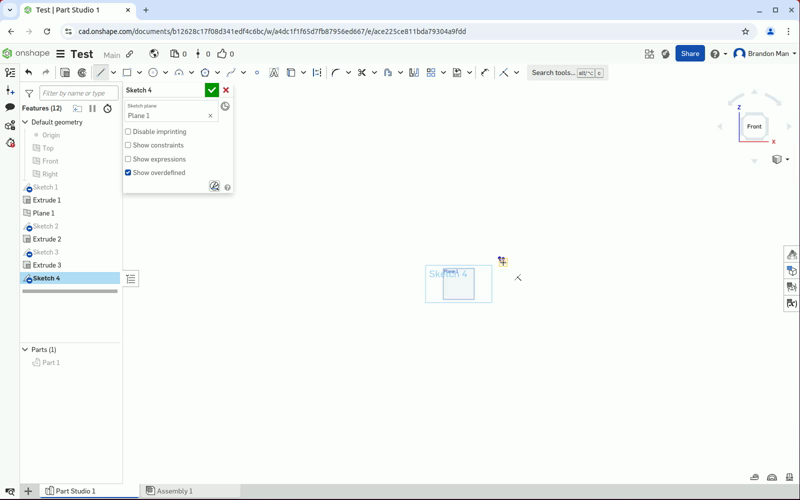
scroll(6)
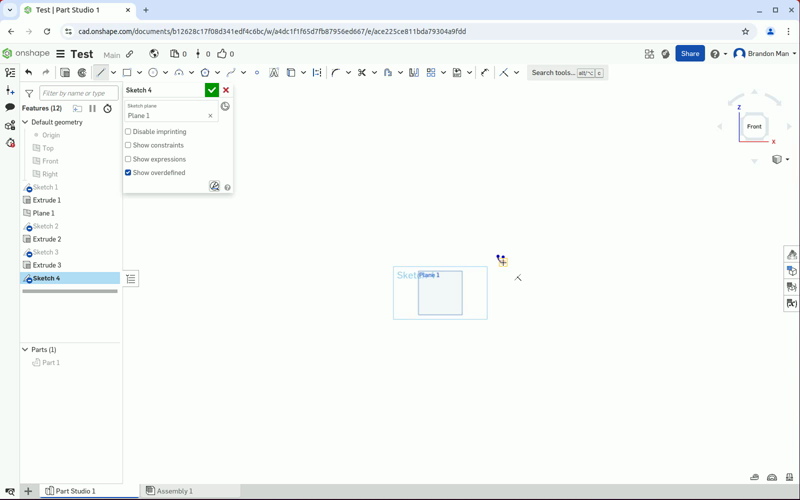
scroll(6)
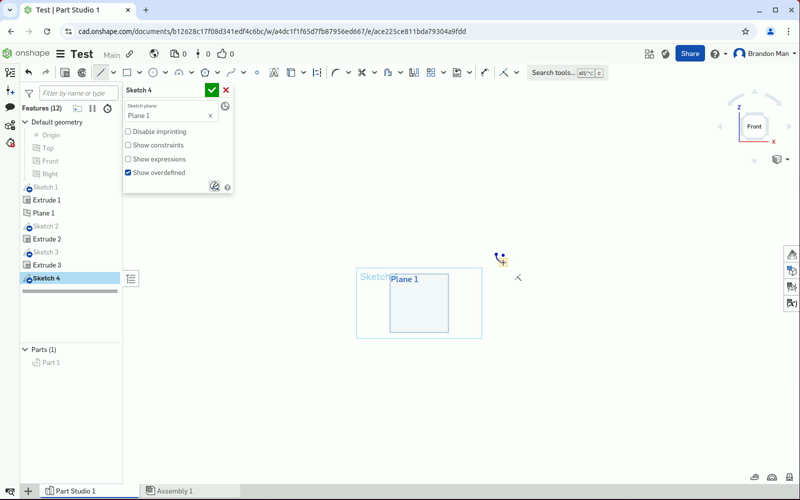
scroll(6)
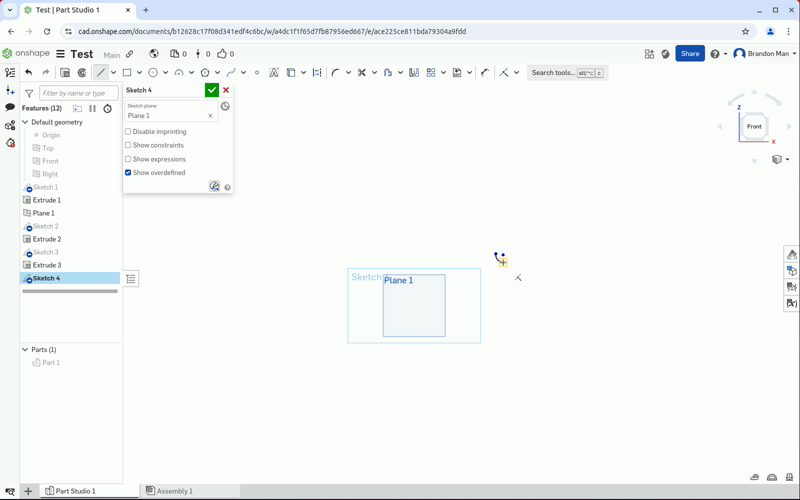
scroll(6)
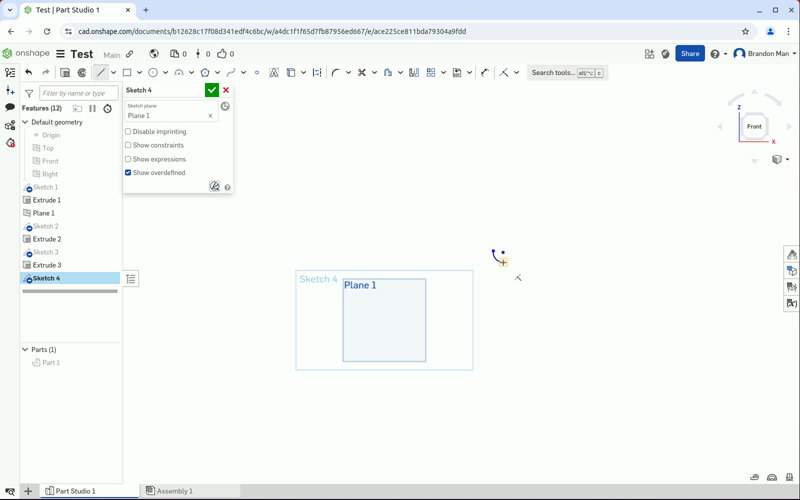
scroll(6)
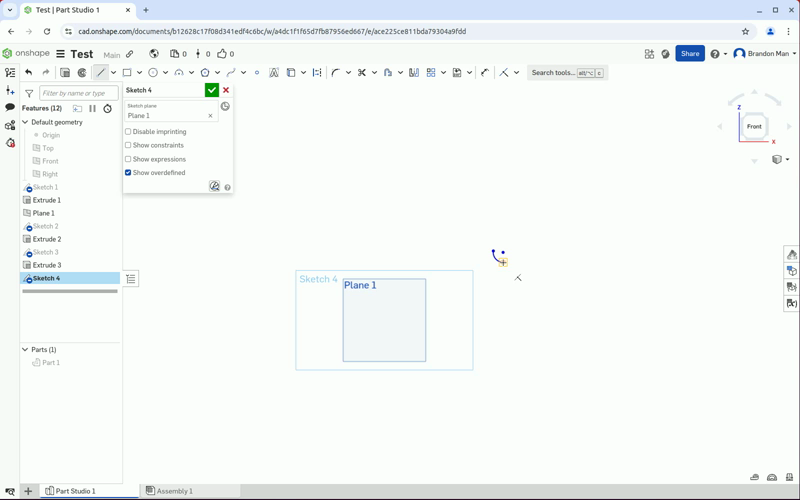
scroll(6)
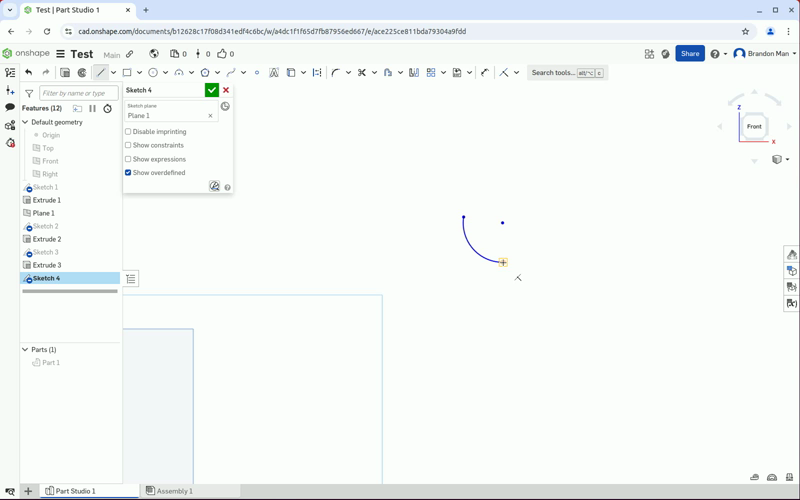
click(503, 262)
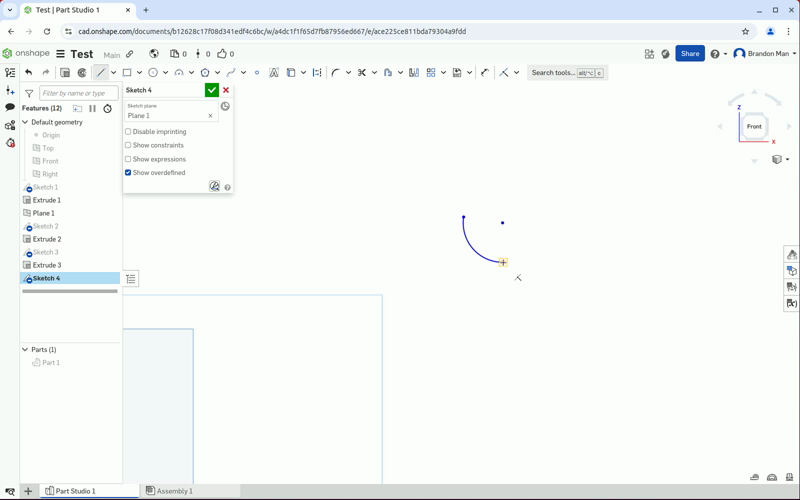
scroll(-6)
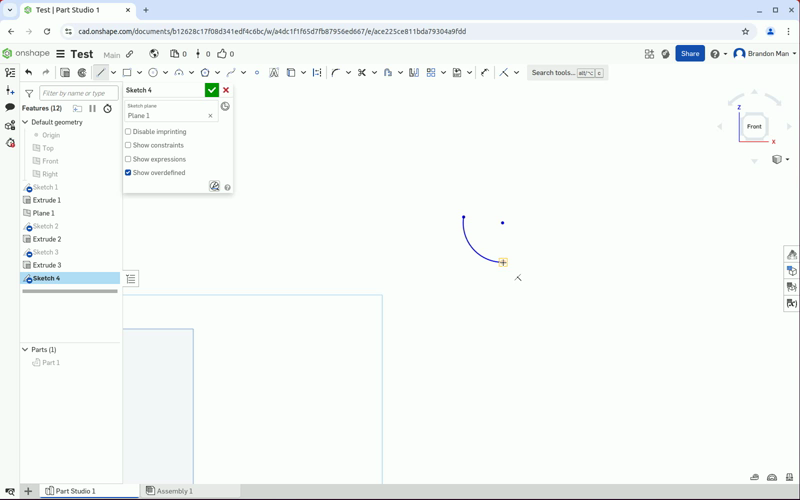
scroll(-6)
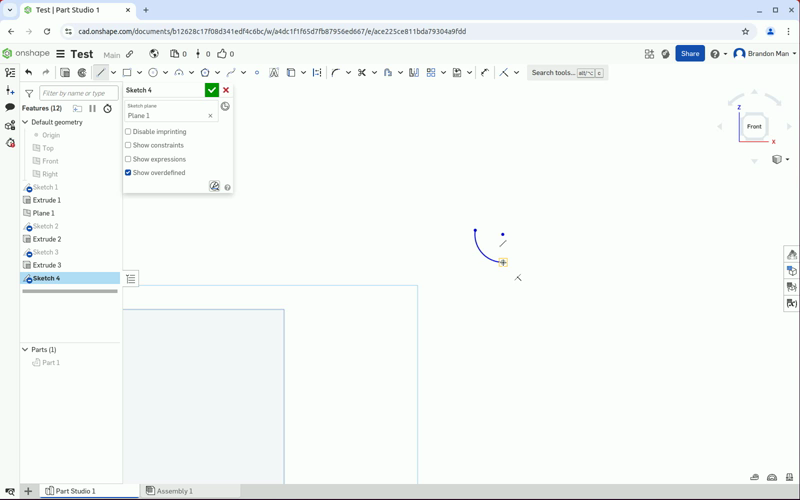
scroll(-6)
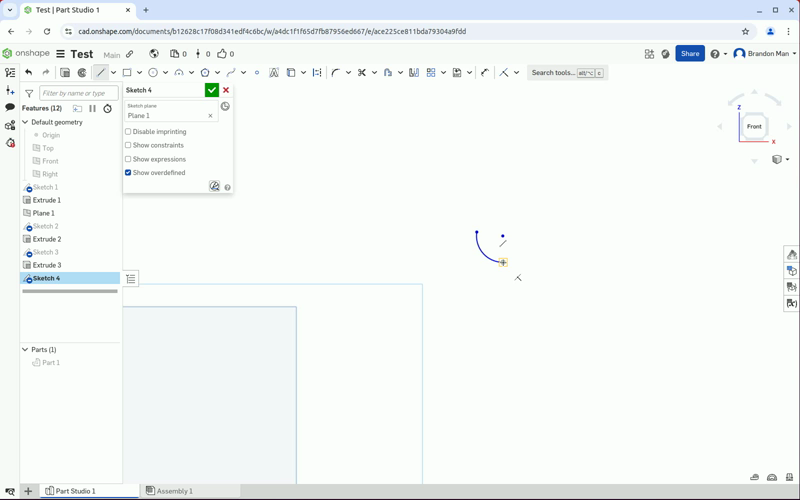
scroll(-6)
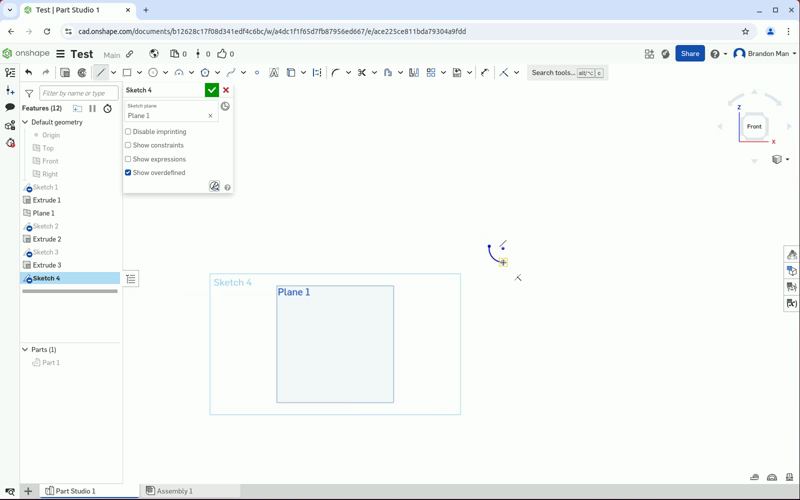
scroll(-6)
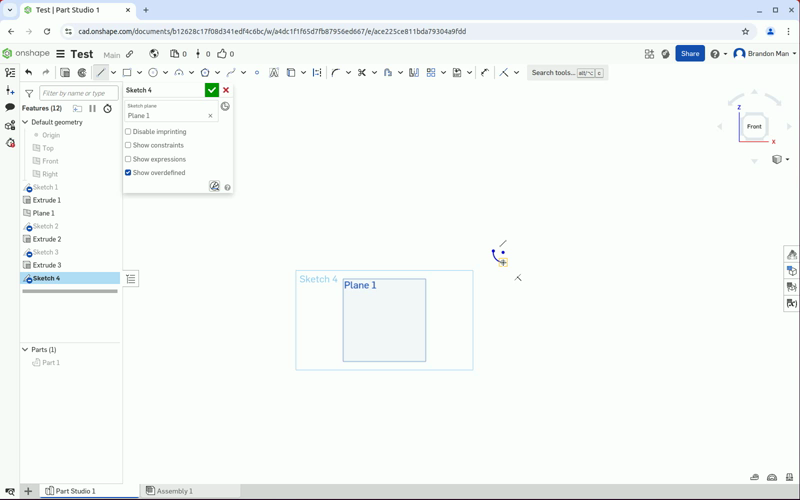
scroll(-6)
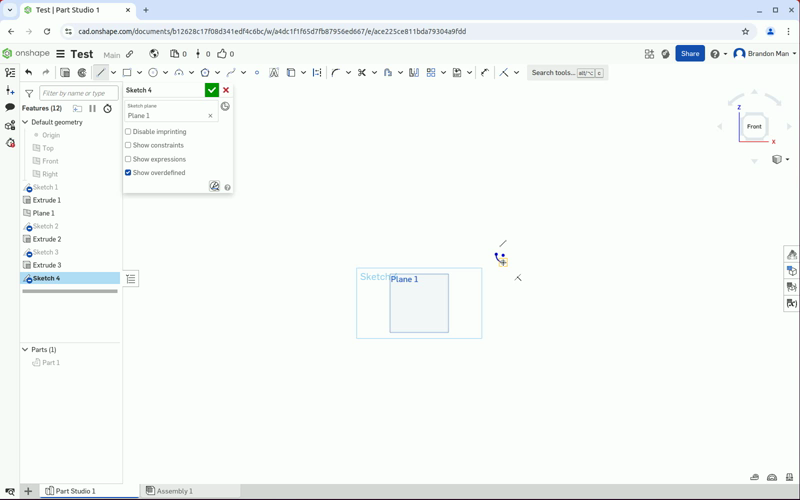
scroll(-6)
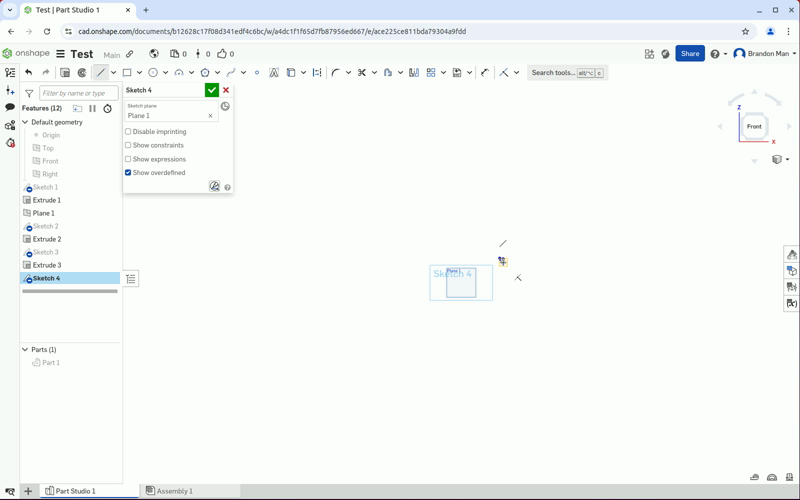
key_down(shift)
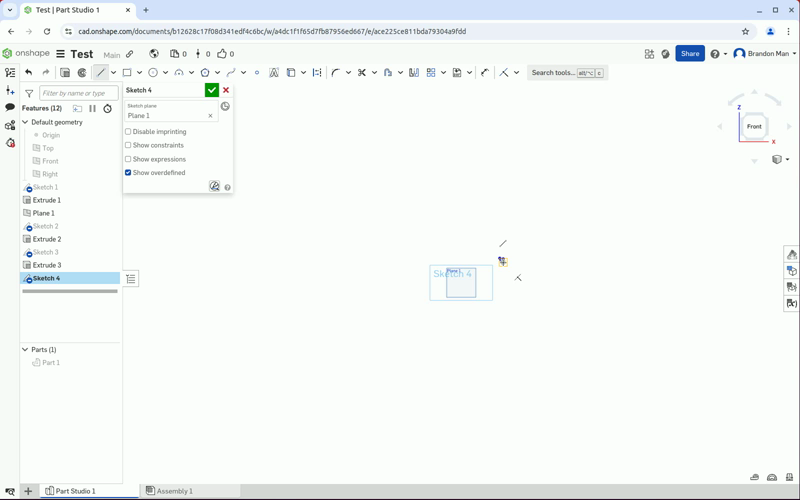
mouse_move(533, 262)
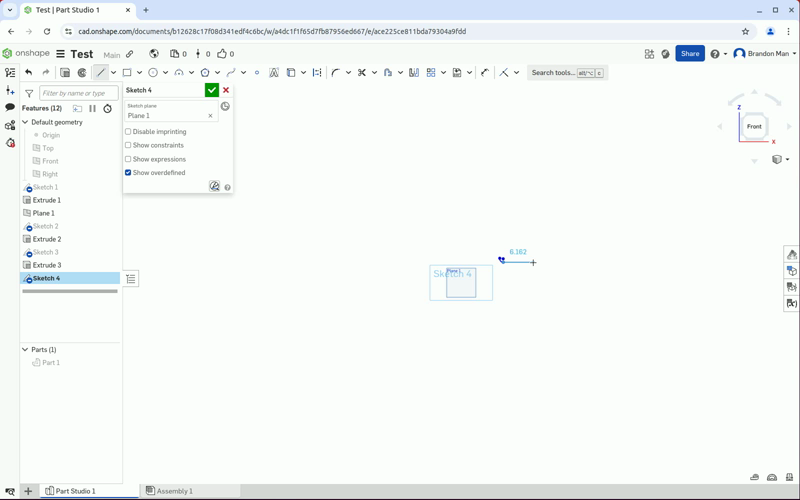
mouse_move(530, 262)
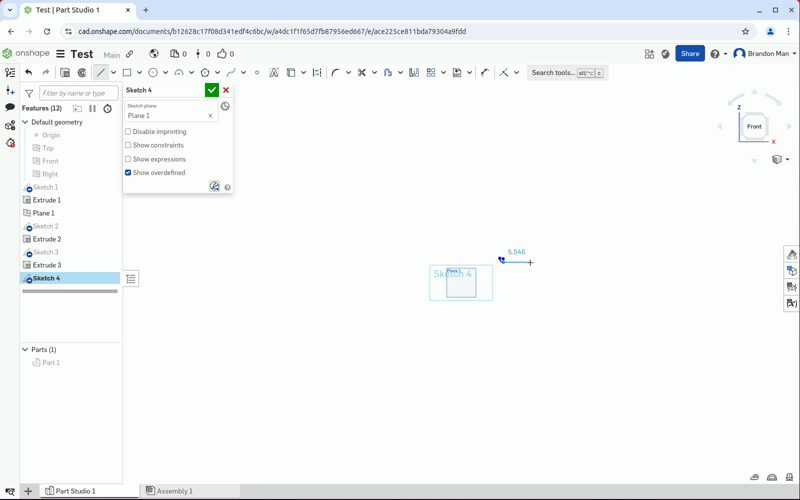
click(530, 262)
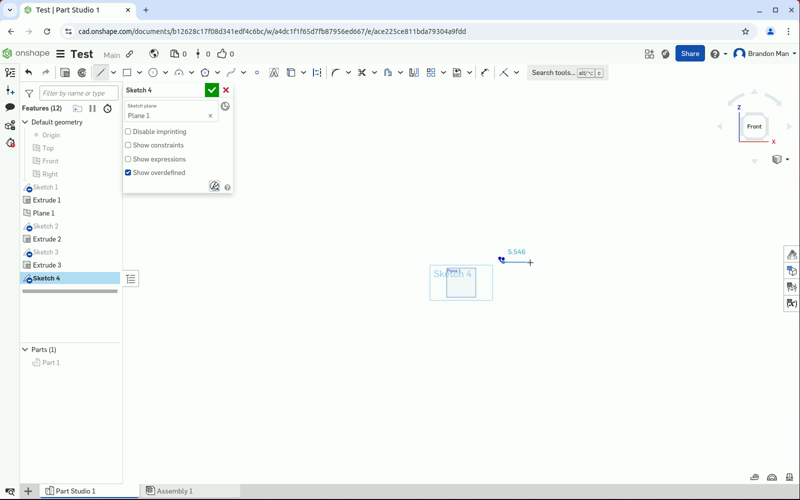
key_up(shift)
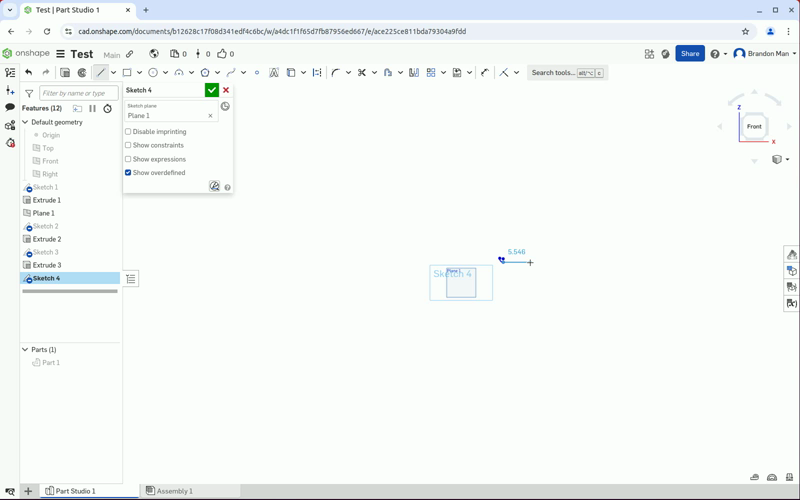
key(esc)
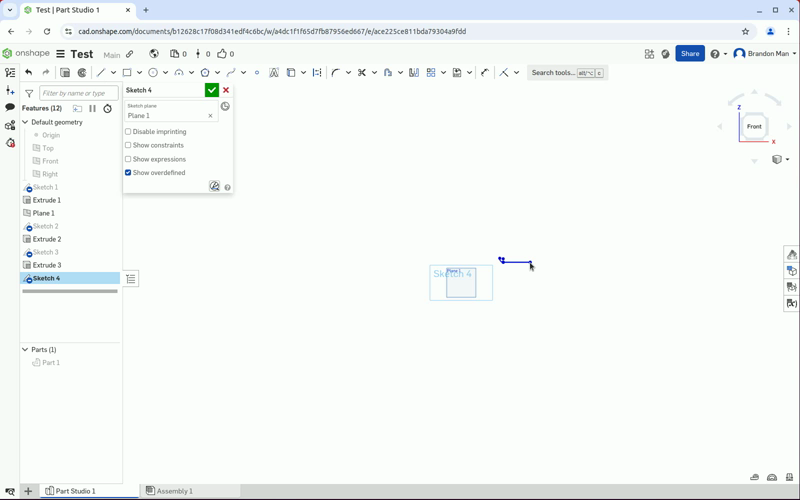
key(a)
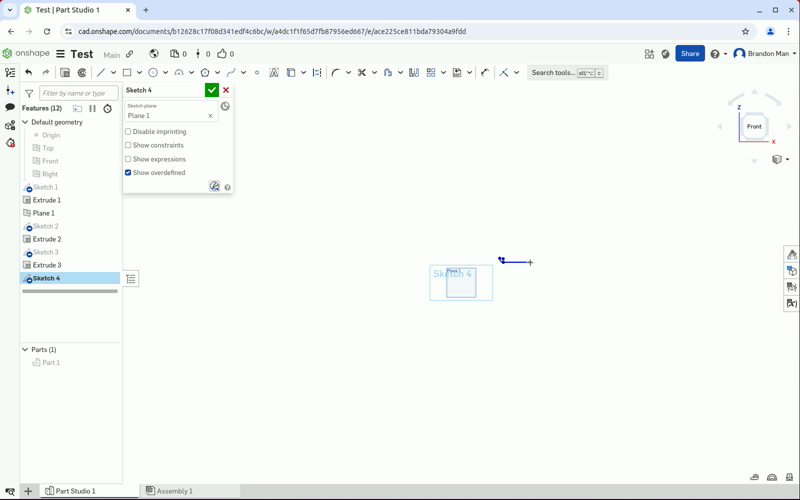
mouse_move(530, 262)
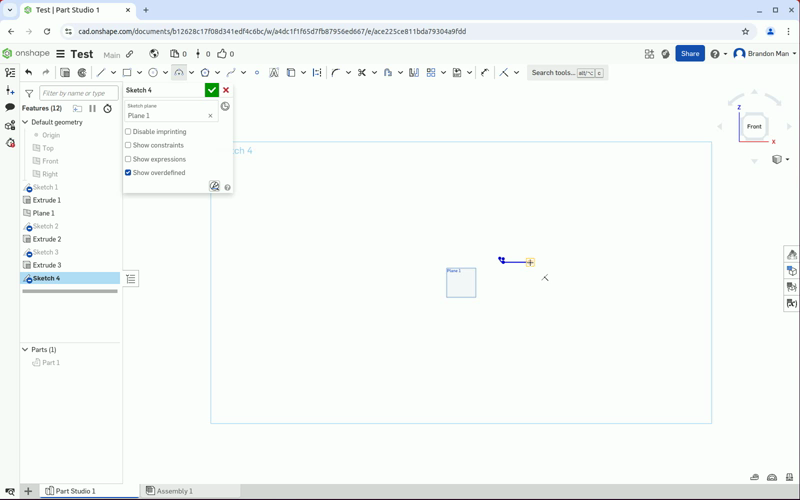
click(530, 262)
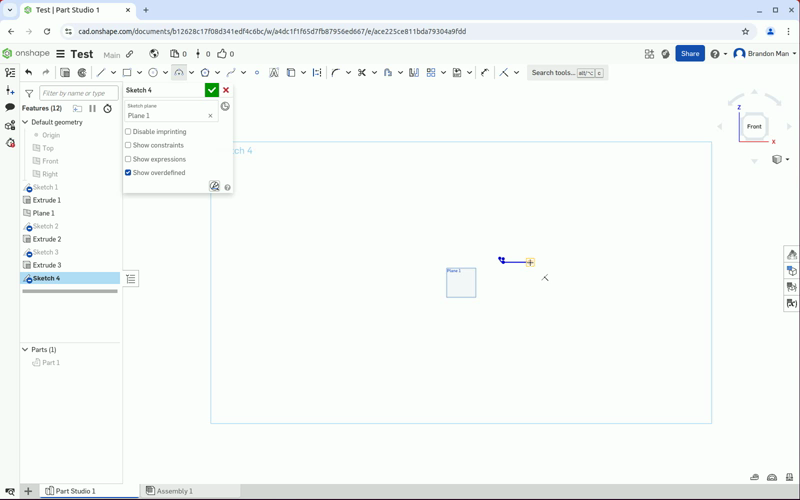
key_down(shift)
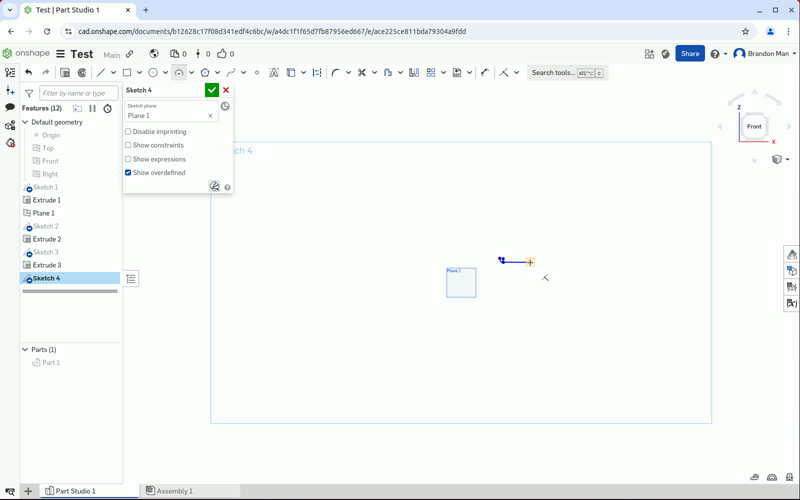
mouse_move(534, 258)
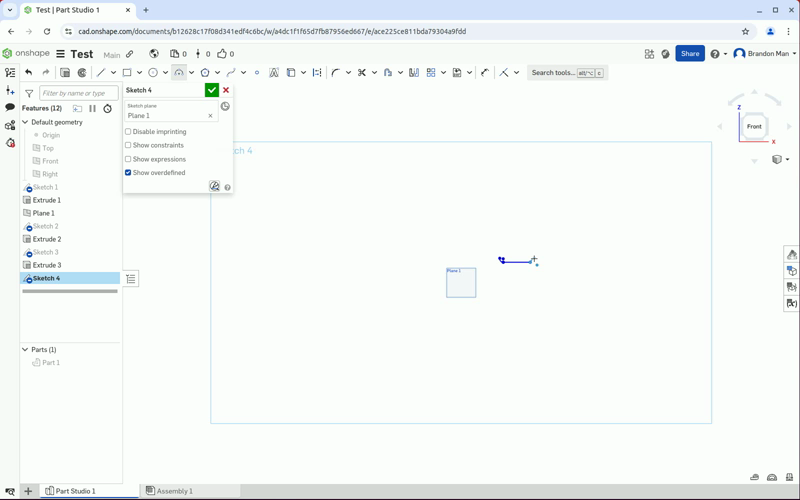
scroll(6)
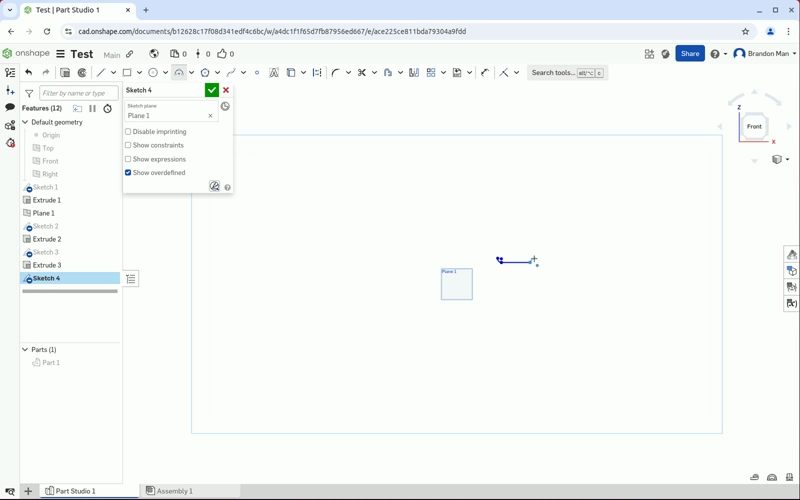
scroll(6)
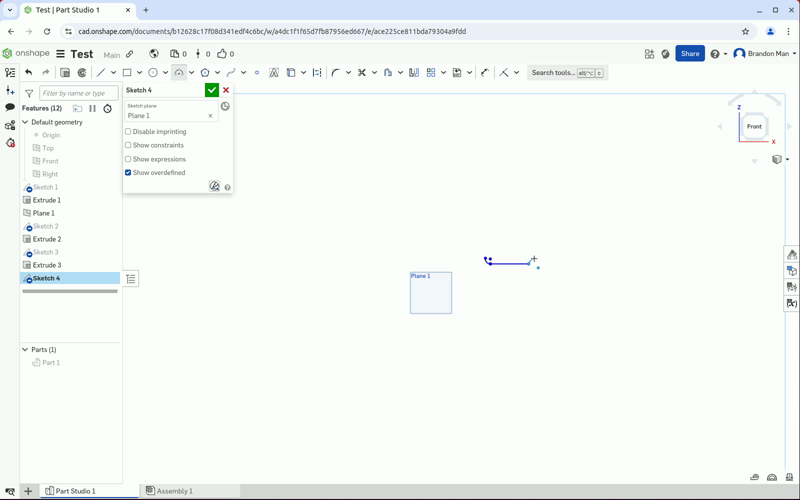
scroll(6)
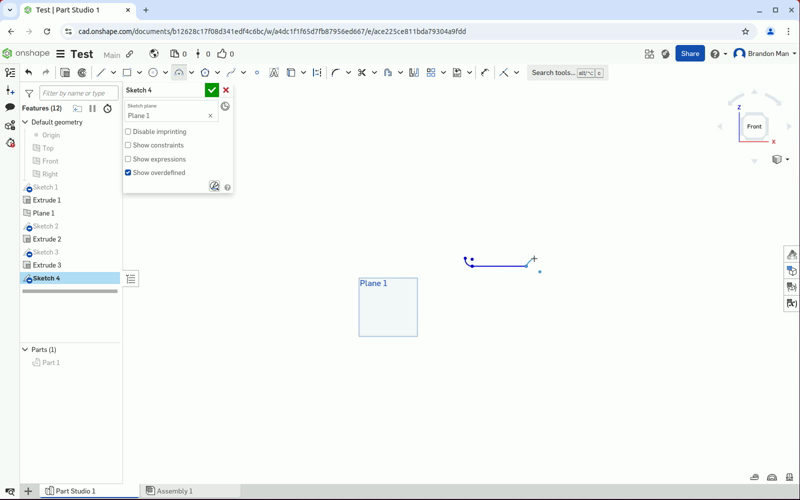
scroll(6)
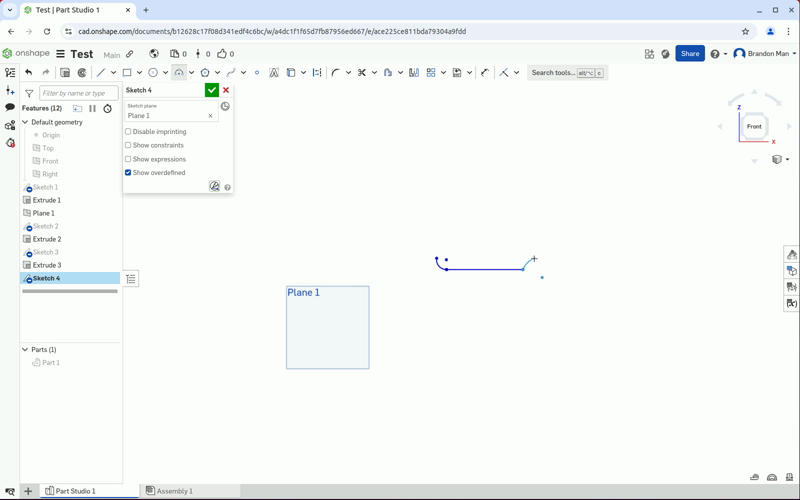
scroll(6)
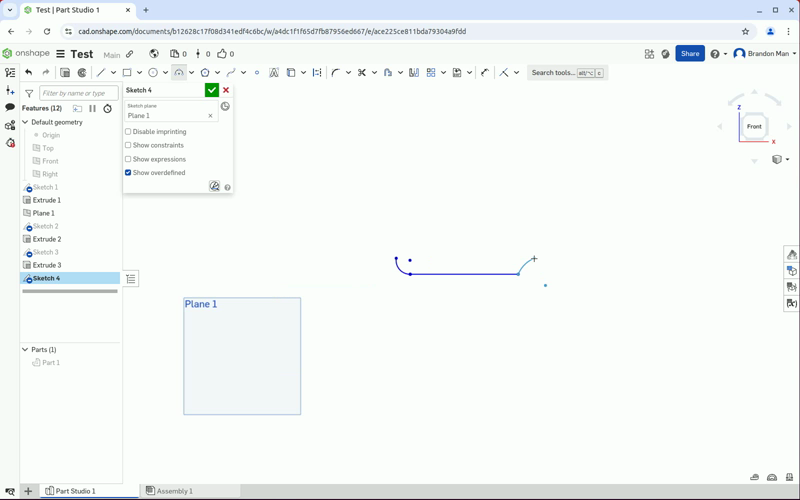
scroll(6)
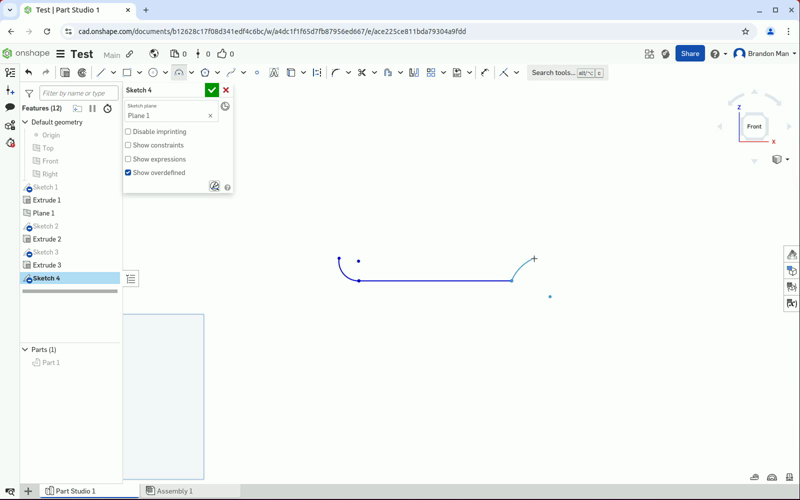
scroll(6)
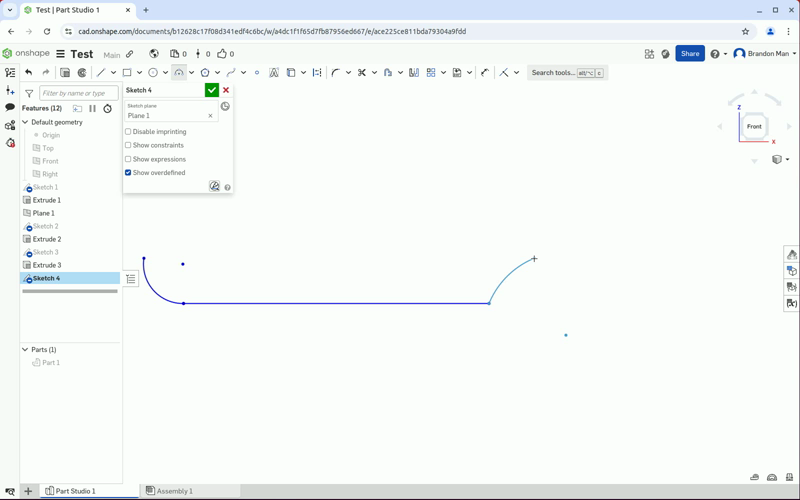
click(534, 258)
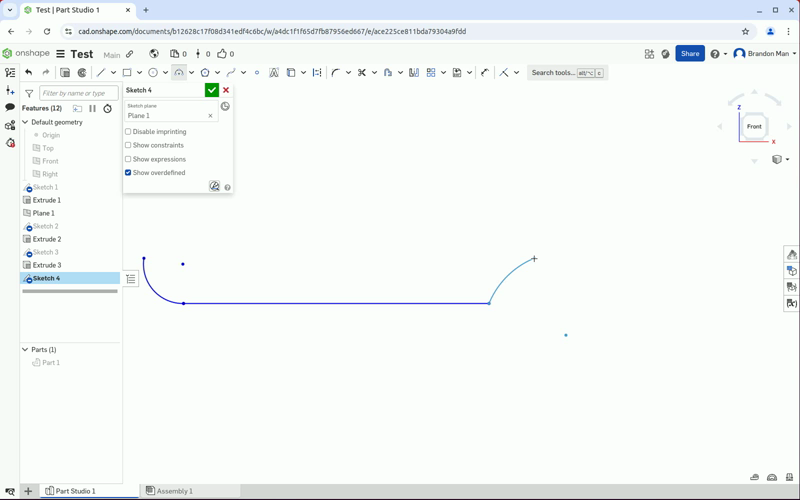
scroll(-6)
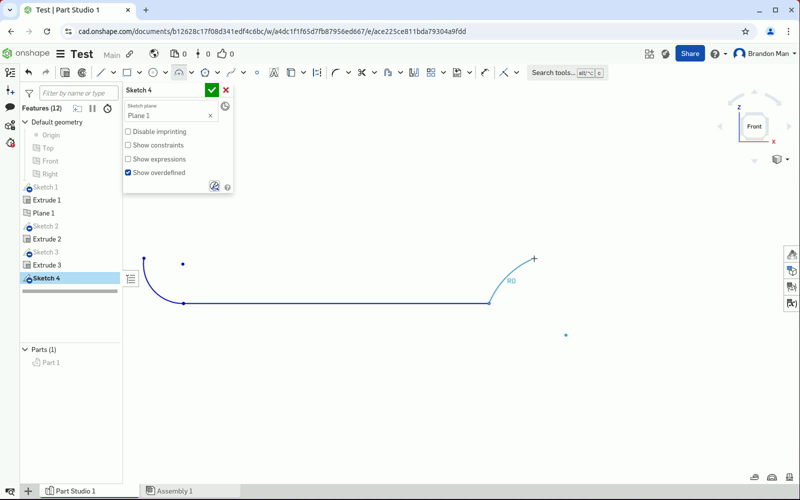
scroll(-6)
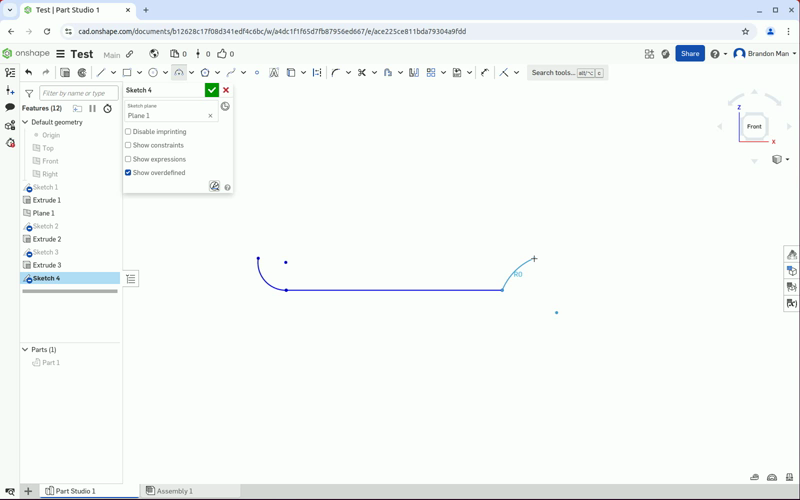
scroll(-6)
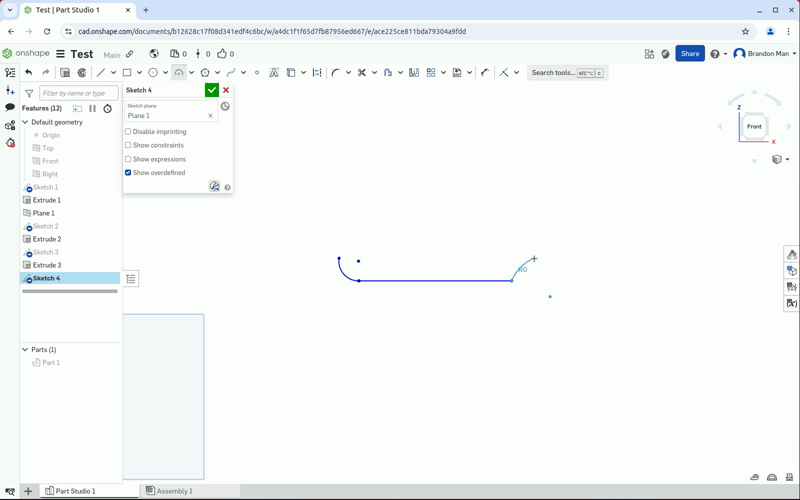
scroll(-6)
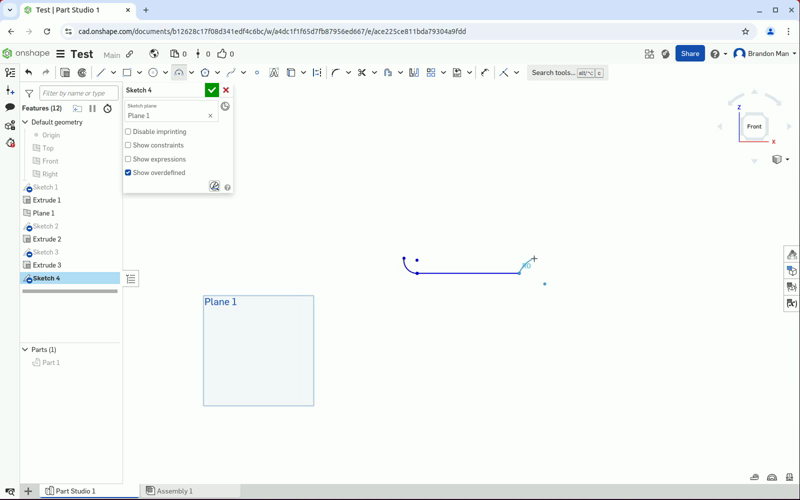
scroll(-6)
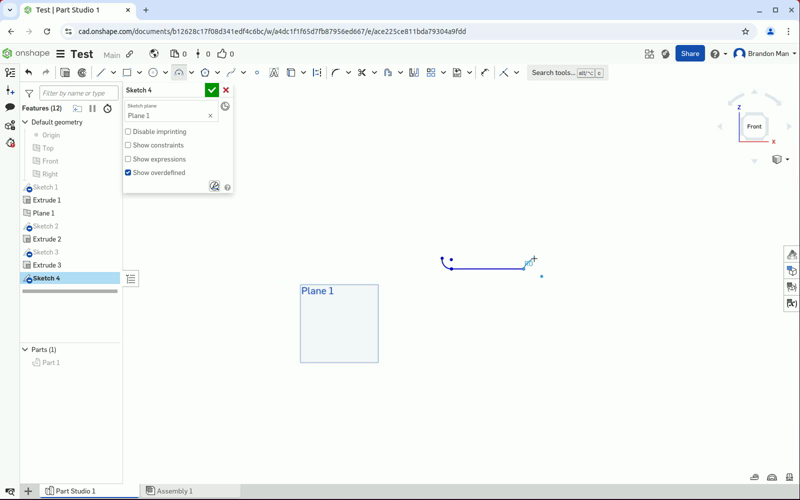
scroll(-6)
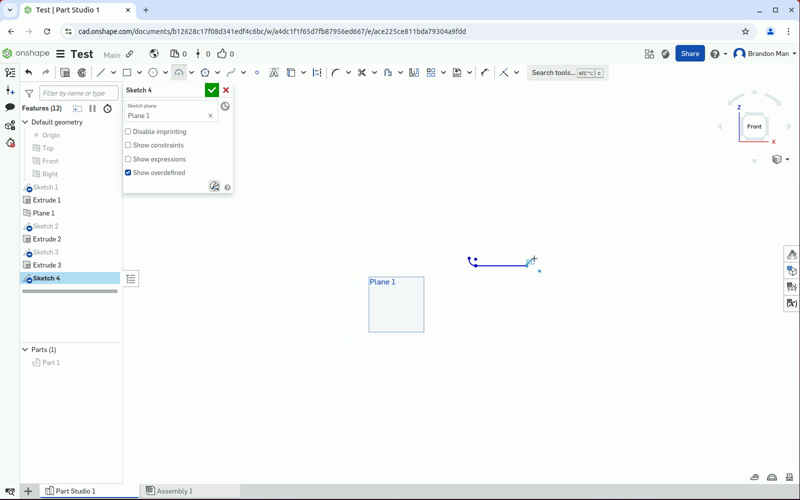
scroll(-6)
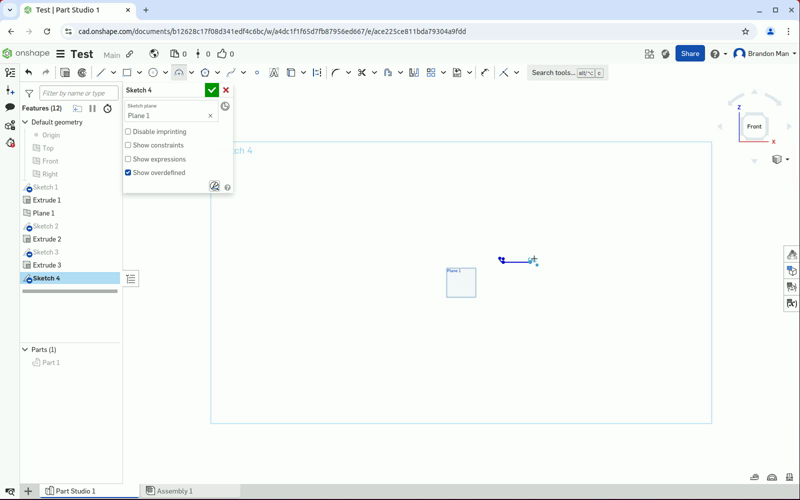
mouse_move(533, 261)
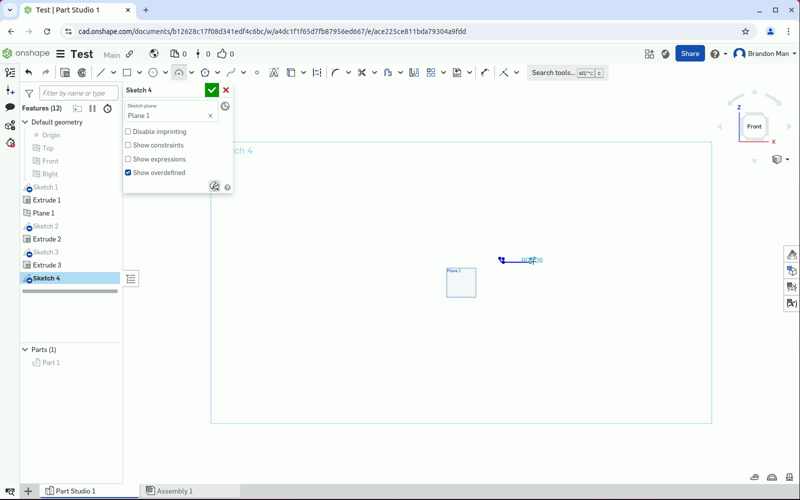
scroll(6)
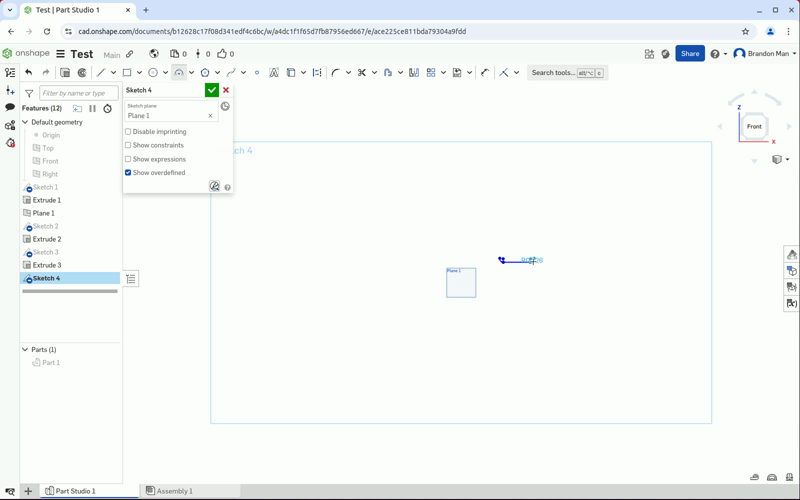
scroll(6)
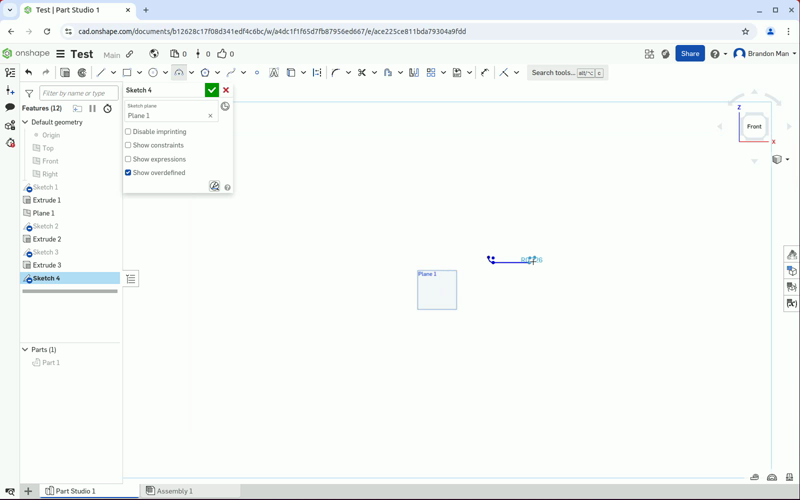
scroll(6)
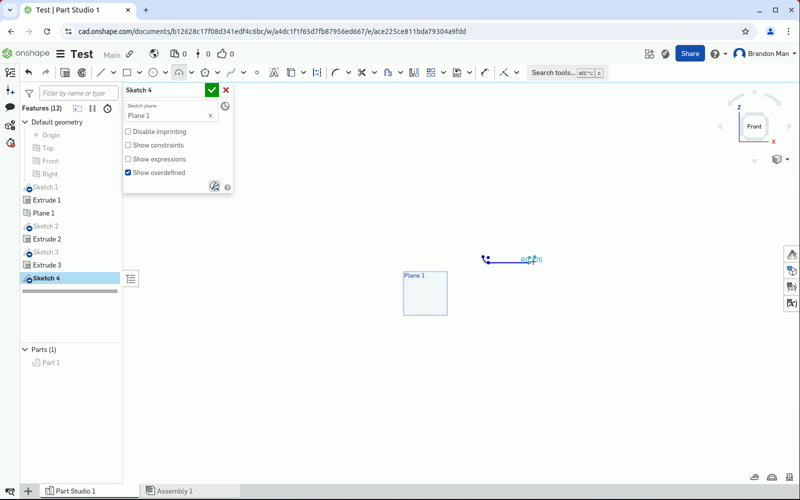
scroll(6)
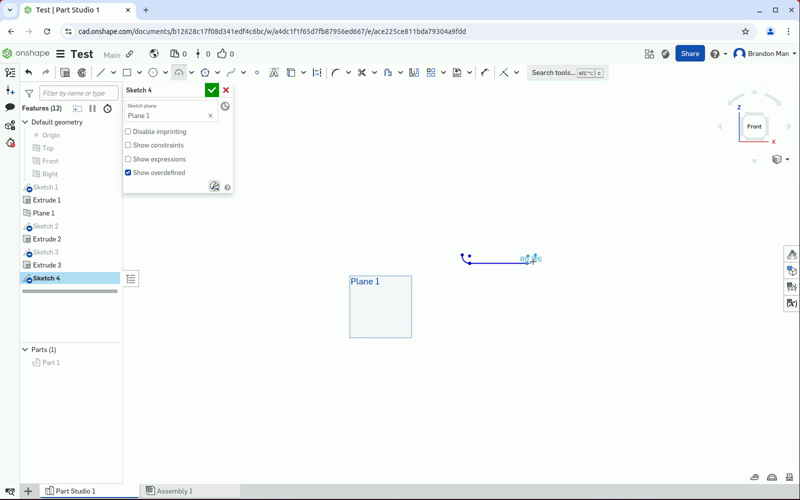
scroll(6)
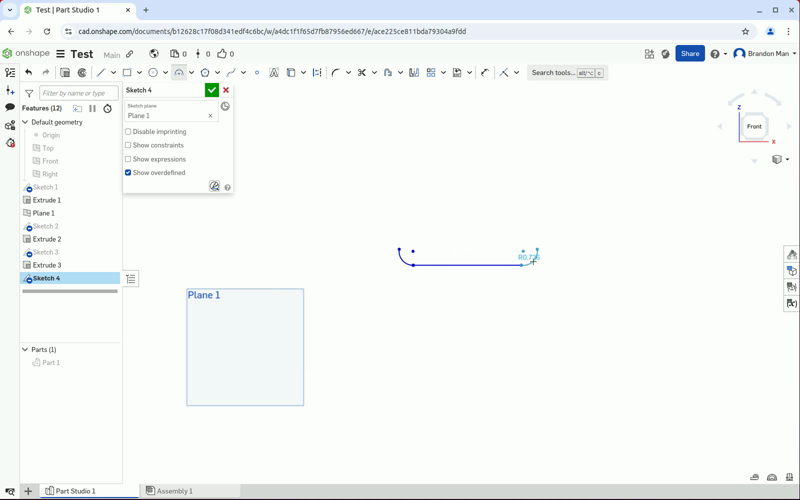
scroll(6)
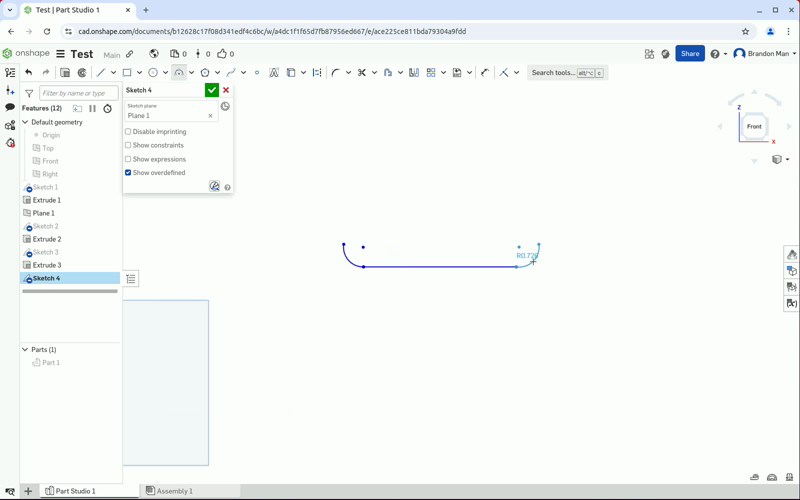
scroll(6)
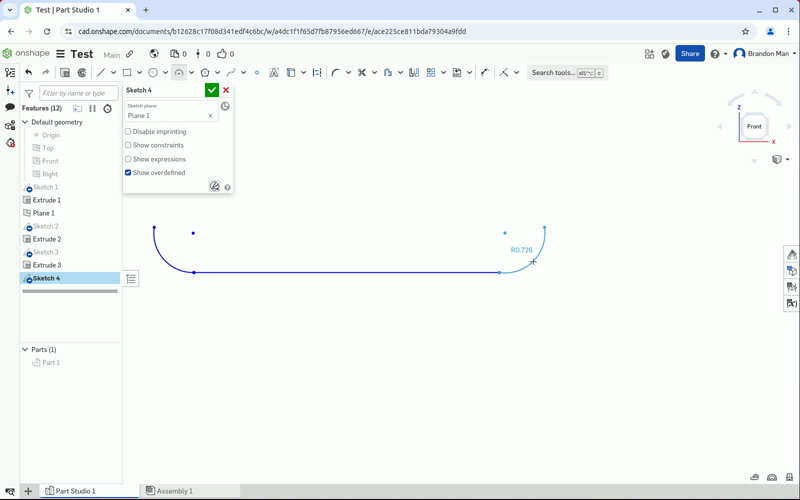
click(533, 261)
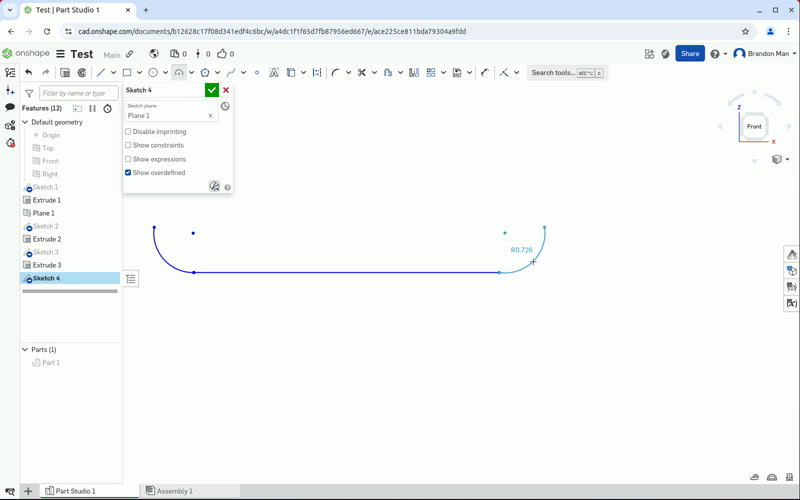
scroll(-6)
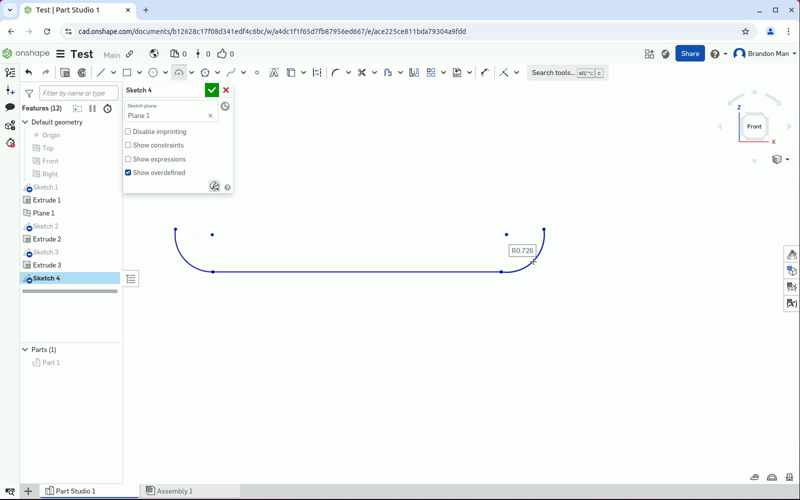
scroll(-6)
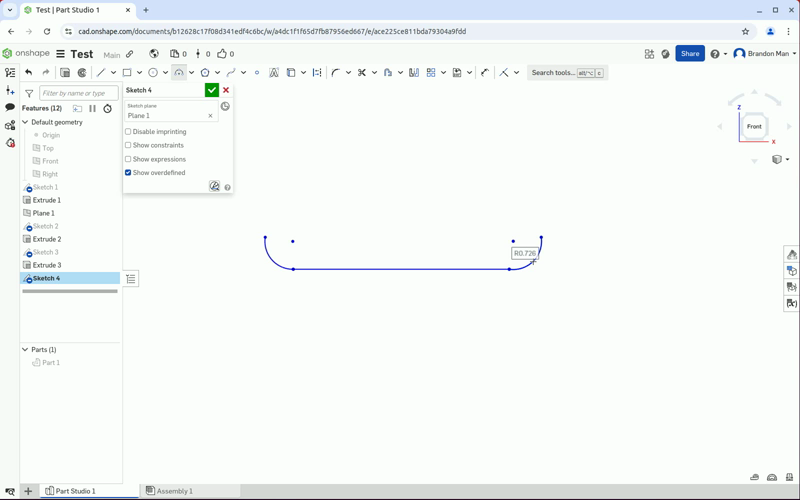
scroll(-6)
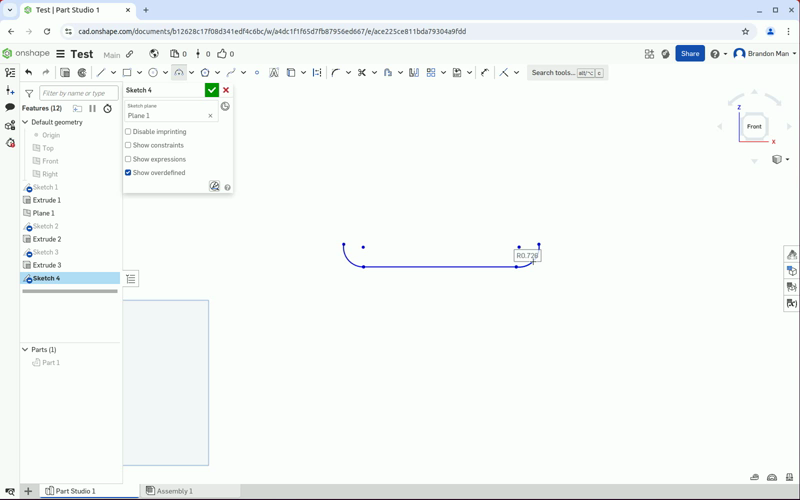
scroll(-6)
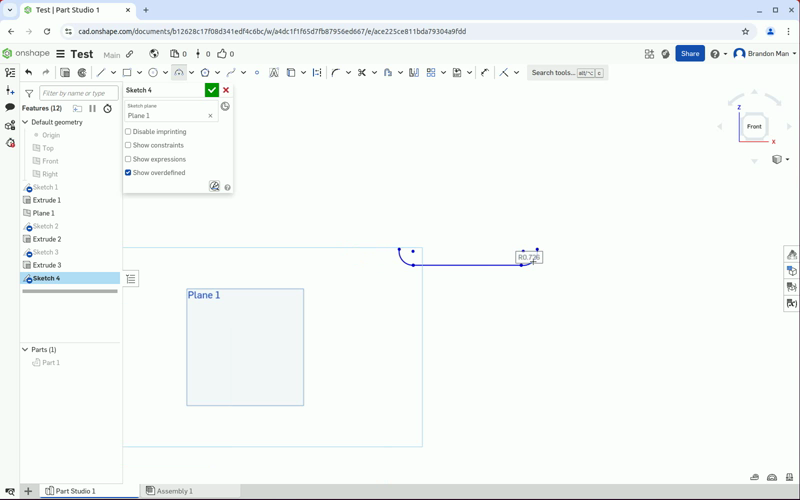
scroll(-6)
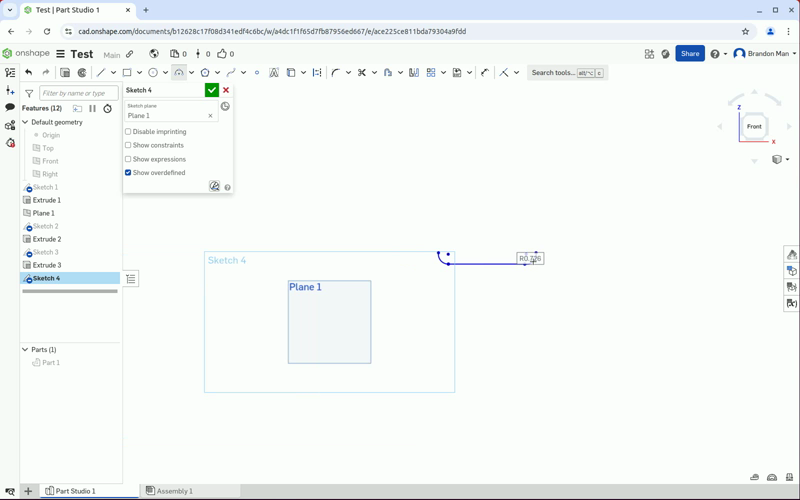
scroll(-6)
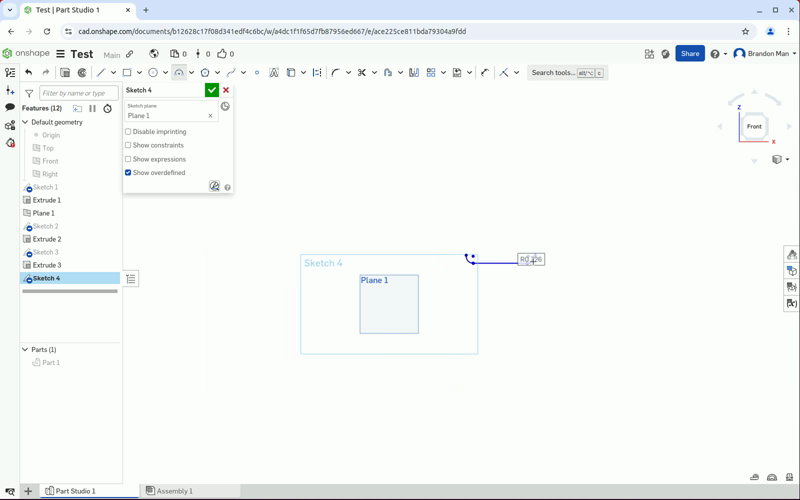
scroll(-6)
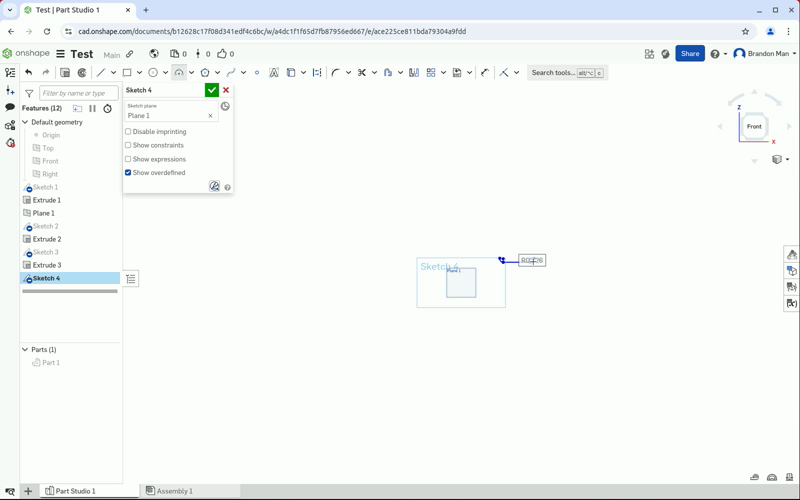
key_up(shift)
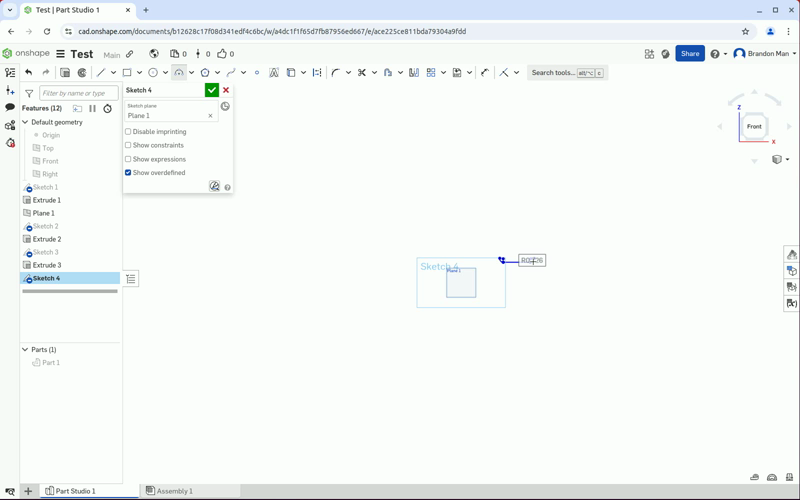
key(esc)
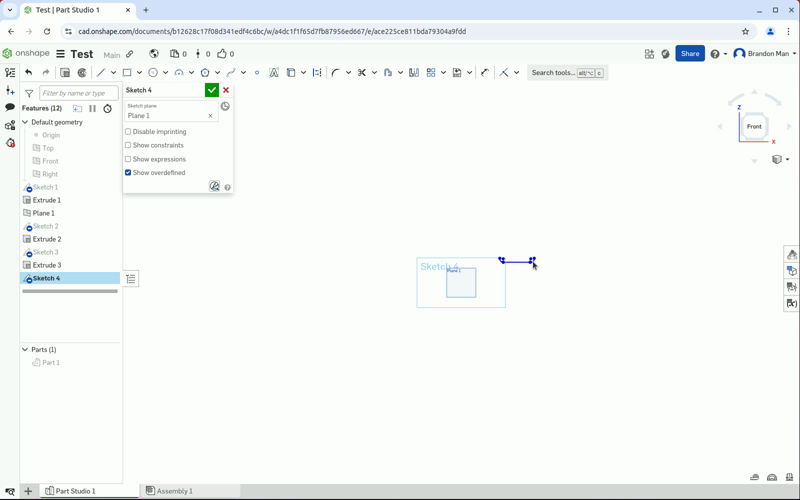
key(l)
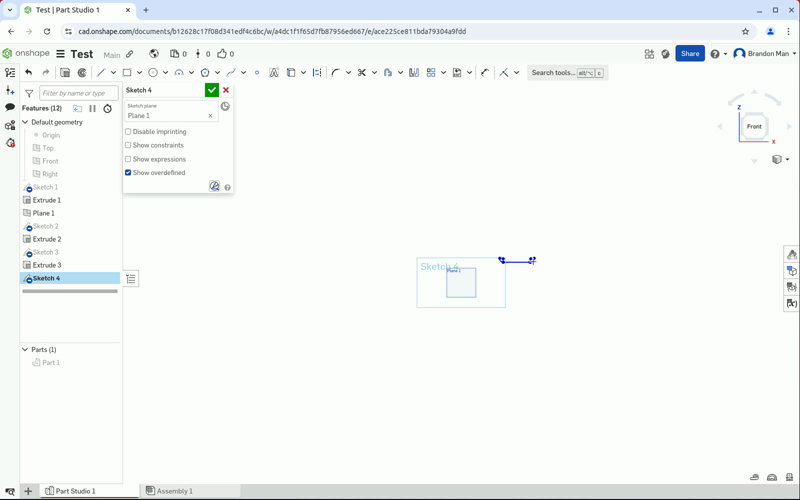
mouse_move(534, 258)
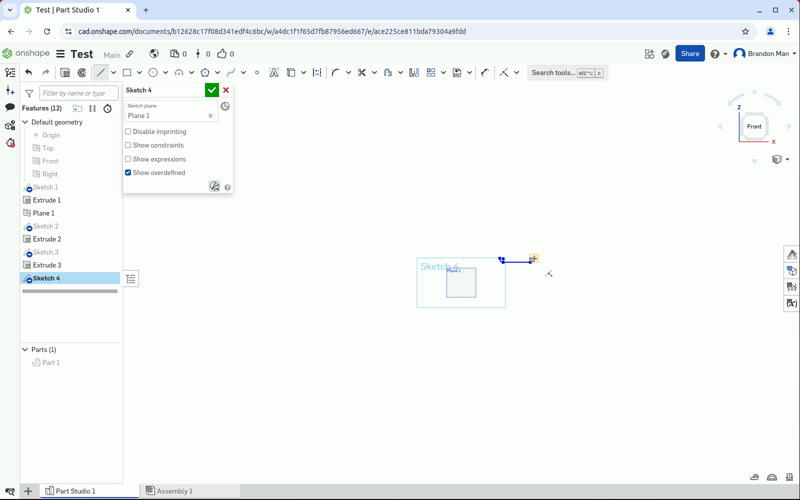
scroll(6)
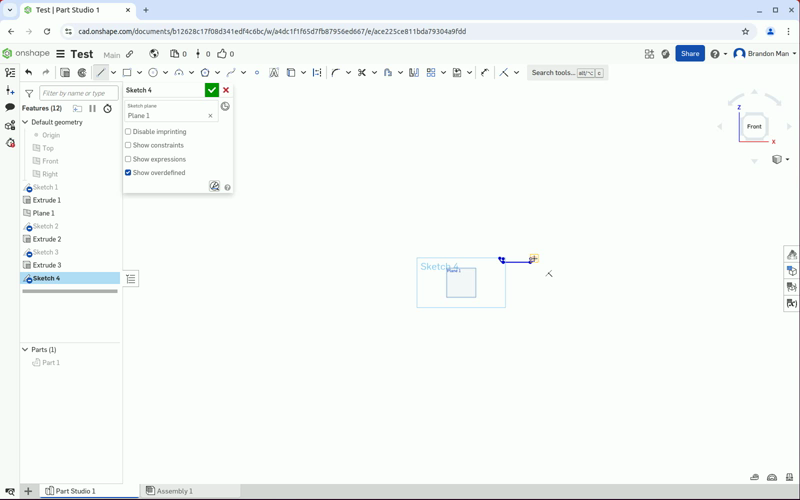
scroll(6)
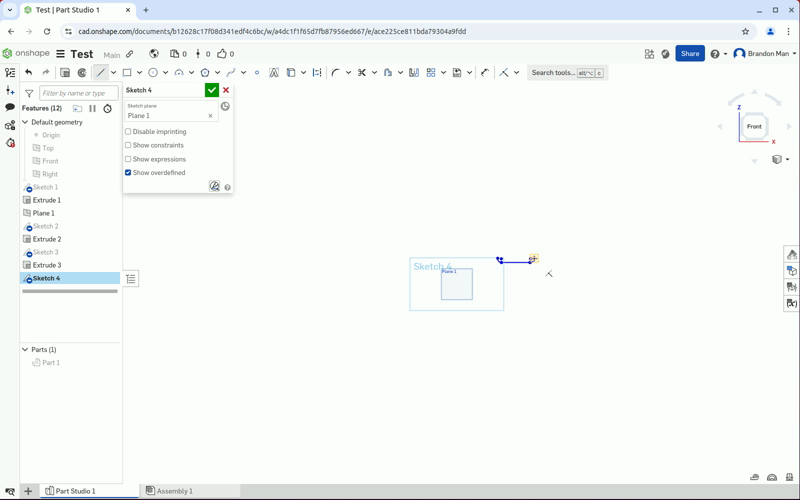
scroll(6)
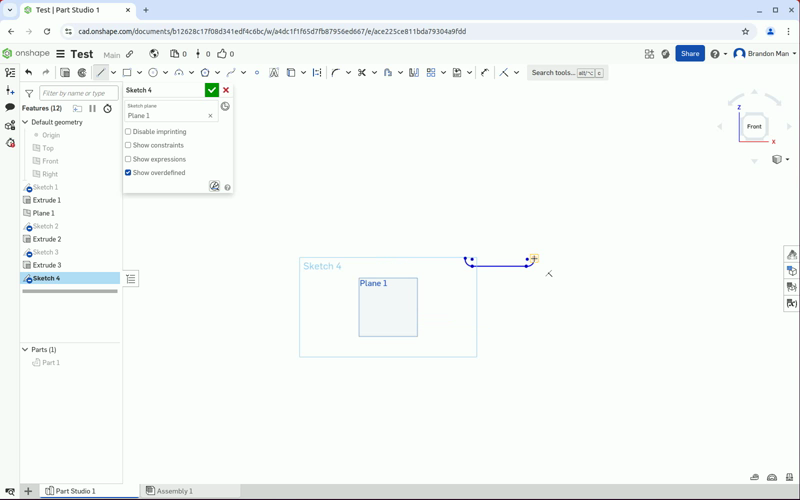
scroll(6)
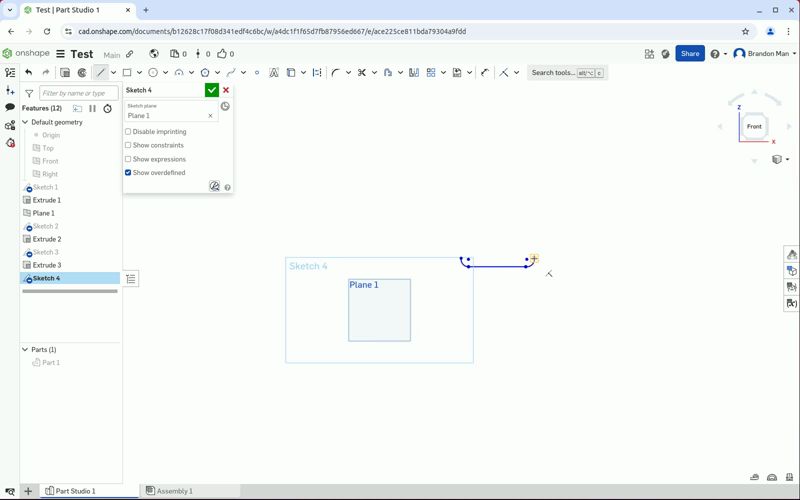
scroll(6)
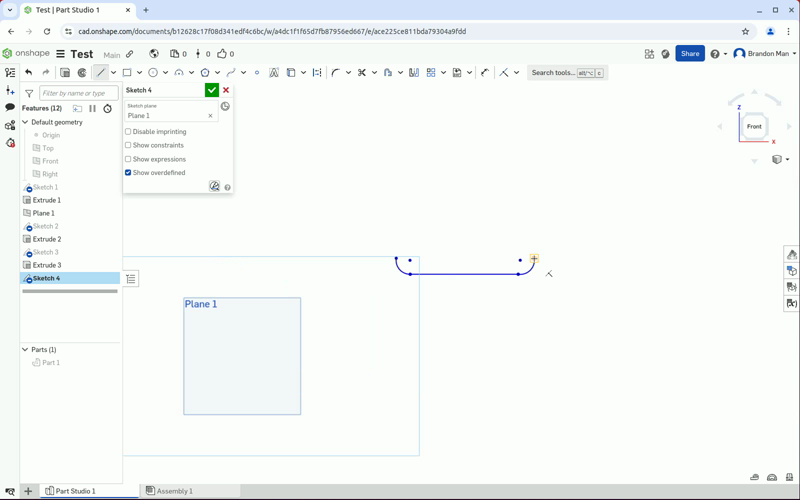
scroll(6)
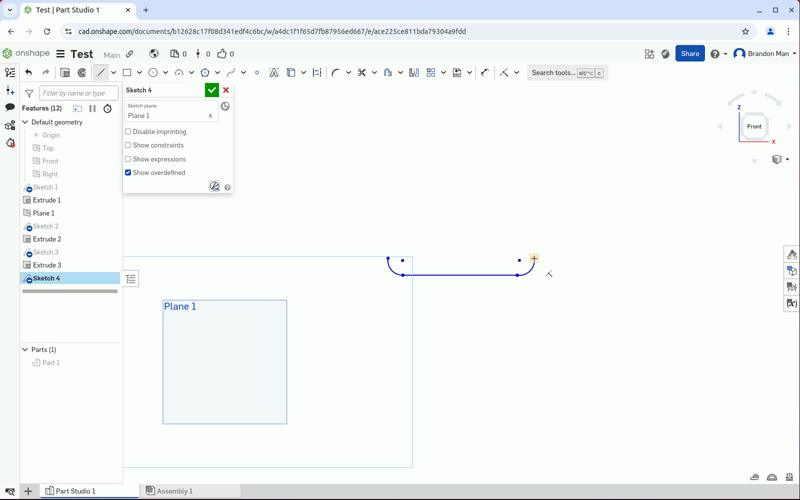
scroll(6)
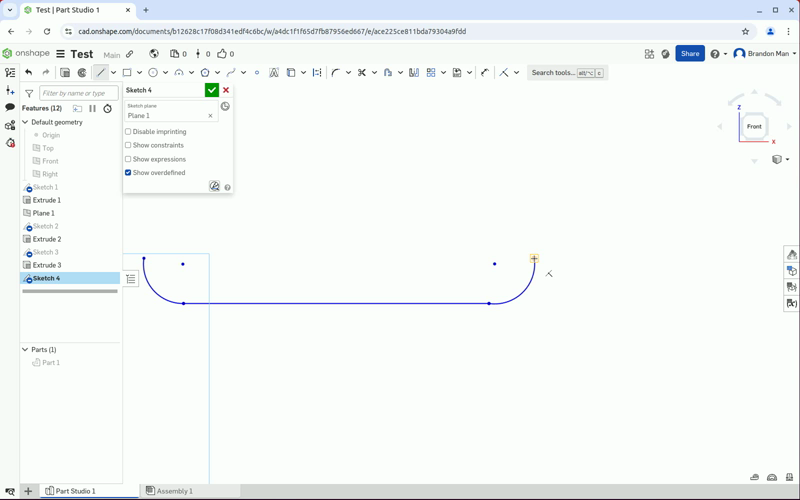
click(534, 258)
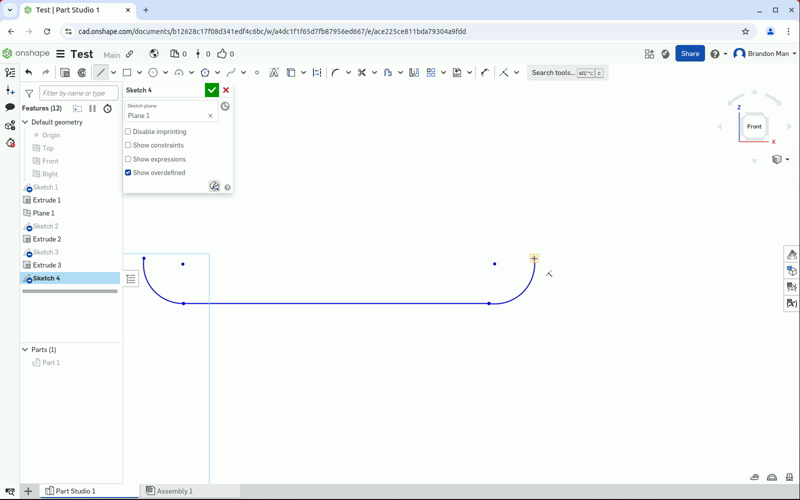
scroll(-6)
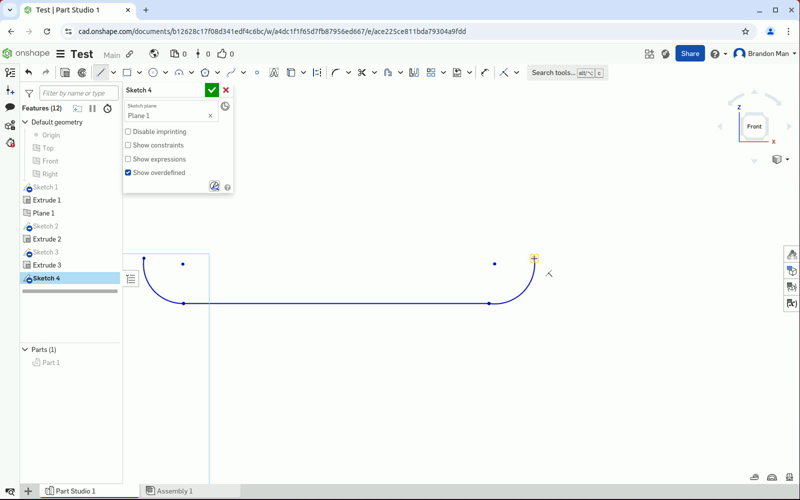
scroll(-6)
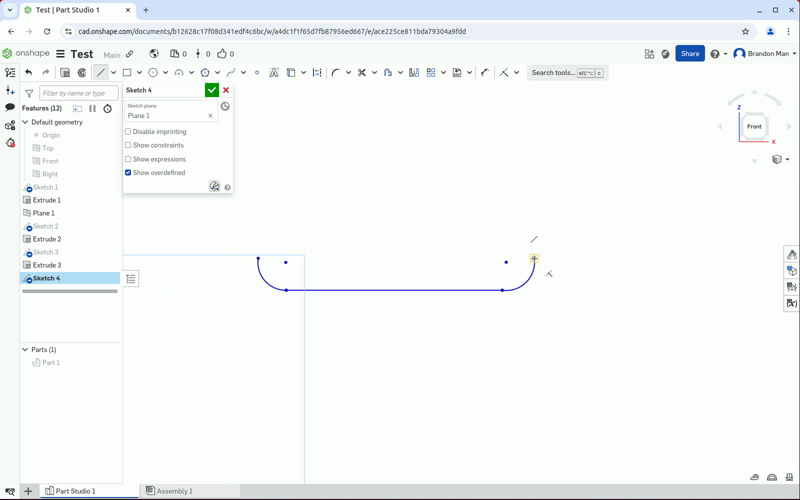
scroll(-6)
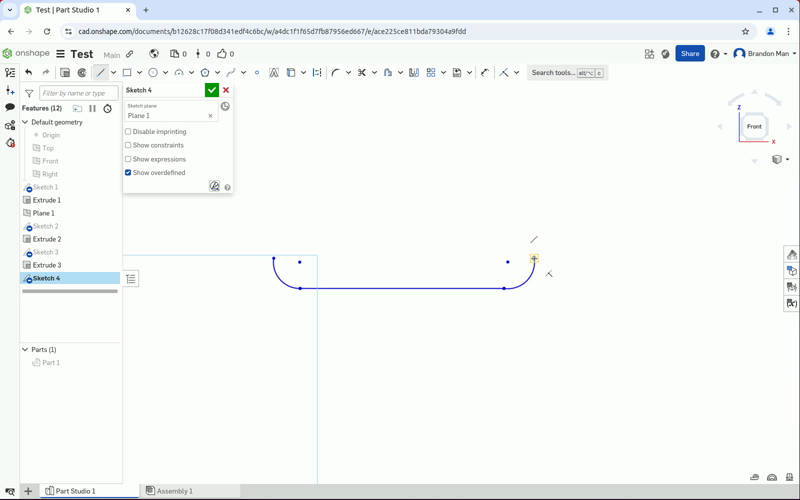
scroll(-6)
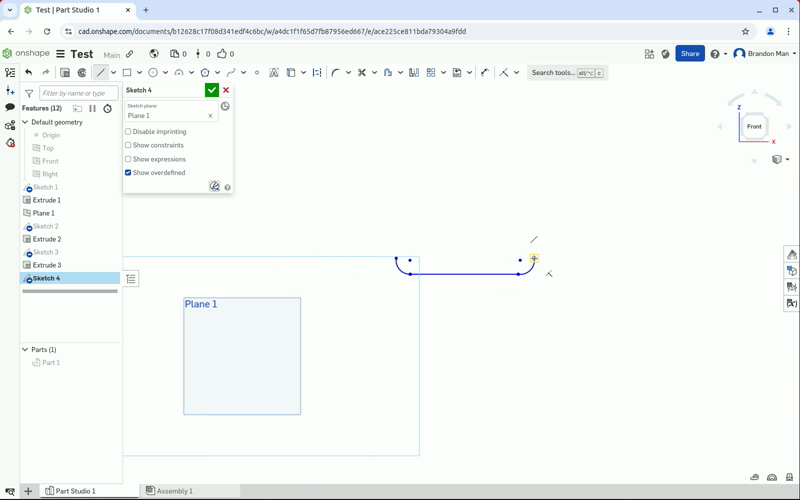
scroll(-6)
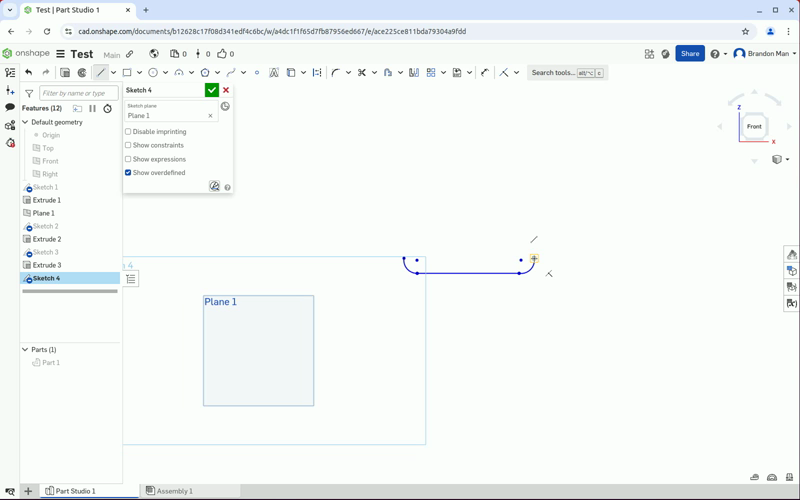
scroll(-6)
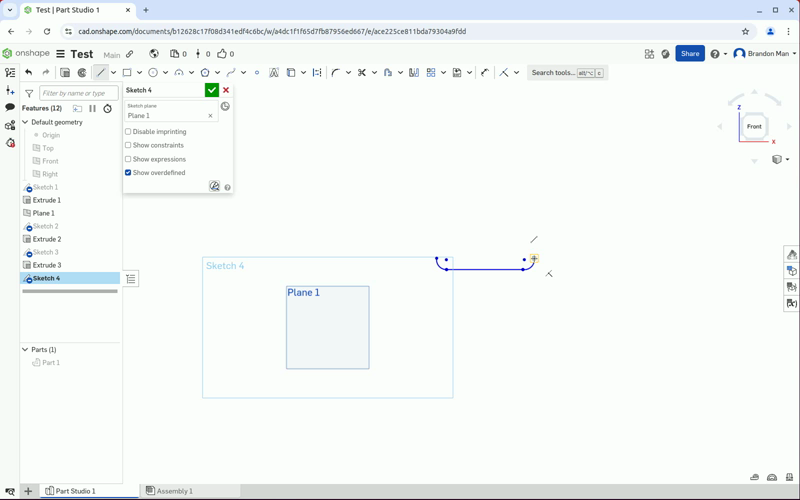
scroll(-6)
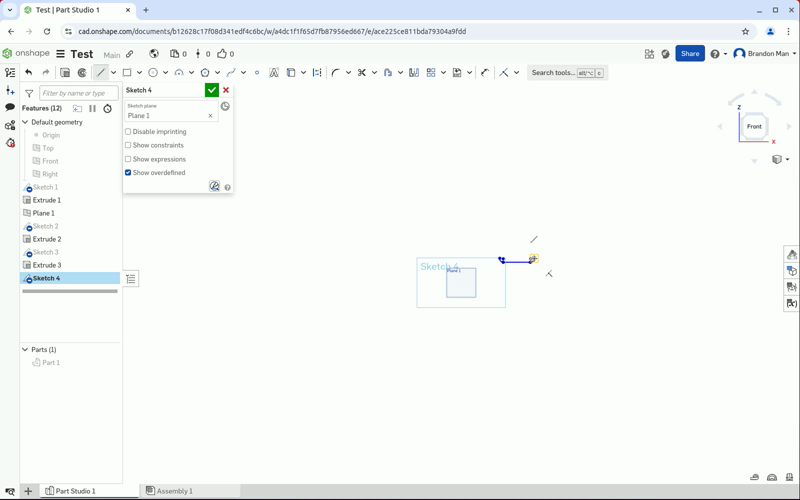
key_down(shift)
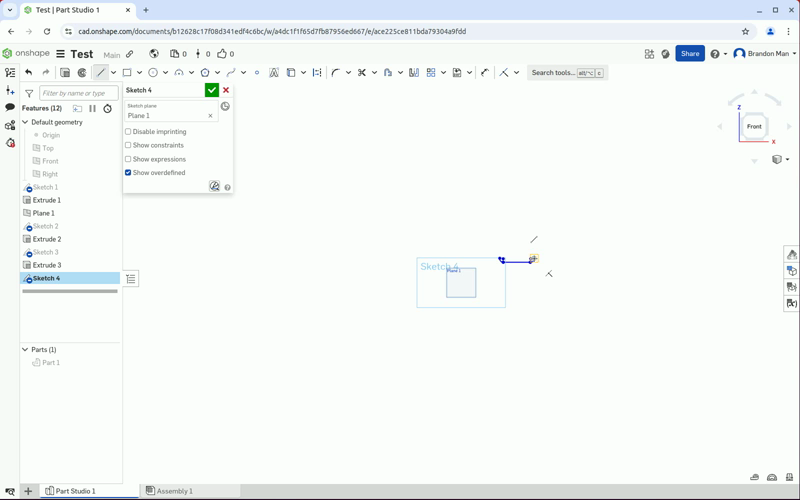
mouse_move(564, 258)
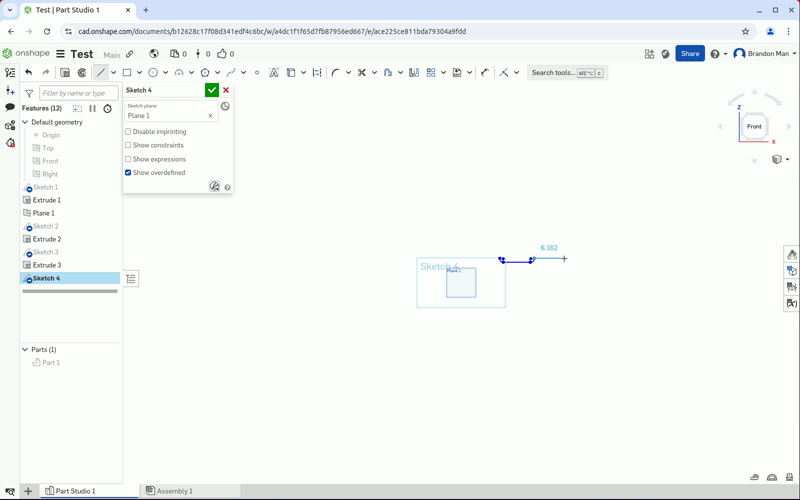
mouse_move(534, 235)
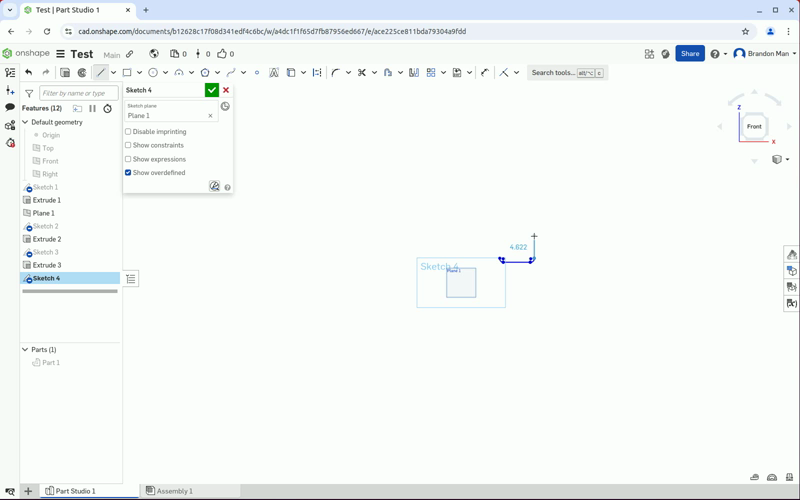
click(534, 235)
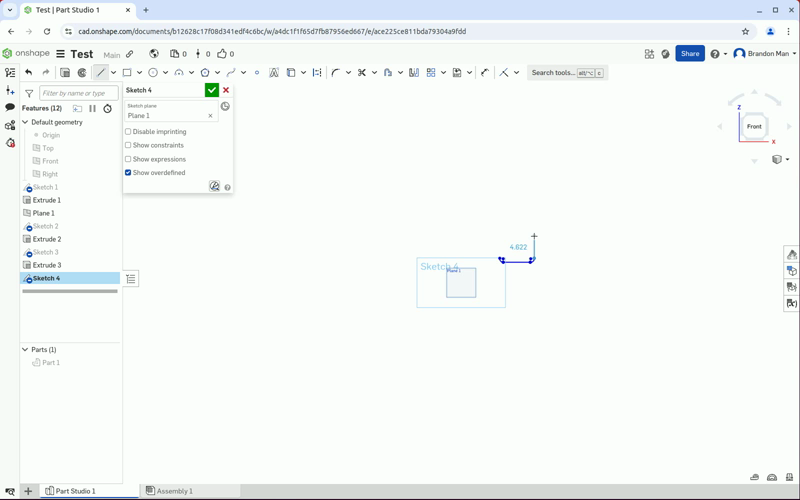
key_up(shift)
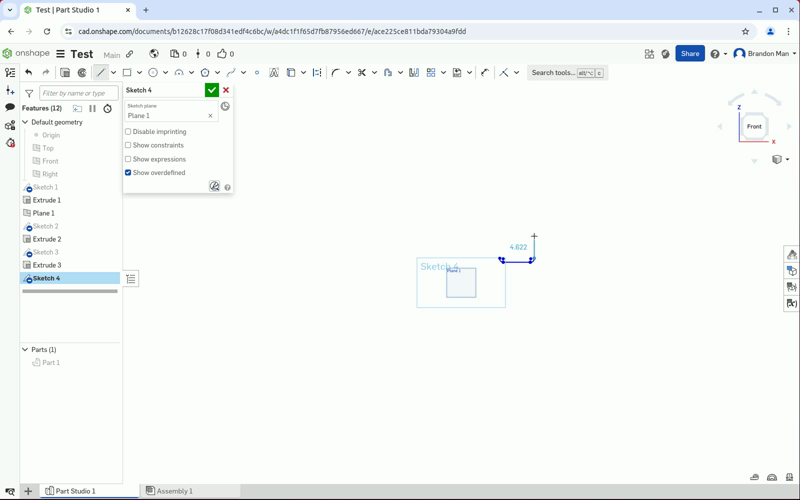
key_down(shift)
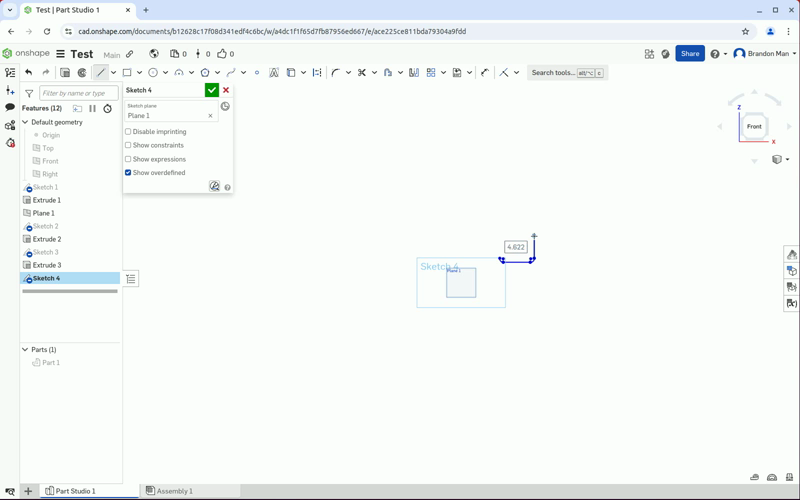
mouse_move(564, 235)
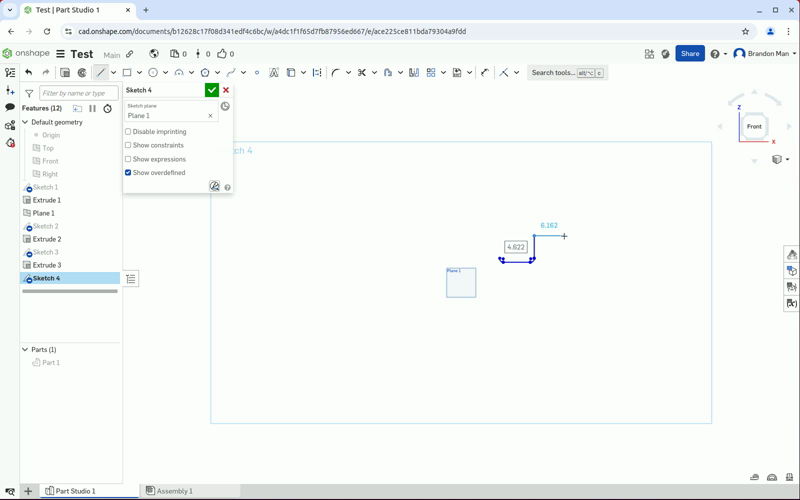
mouse_move(499, 235)
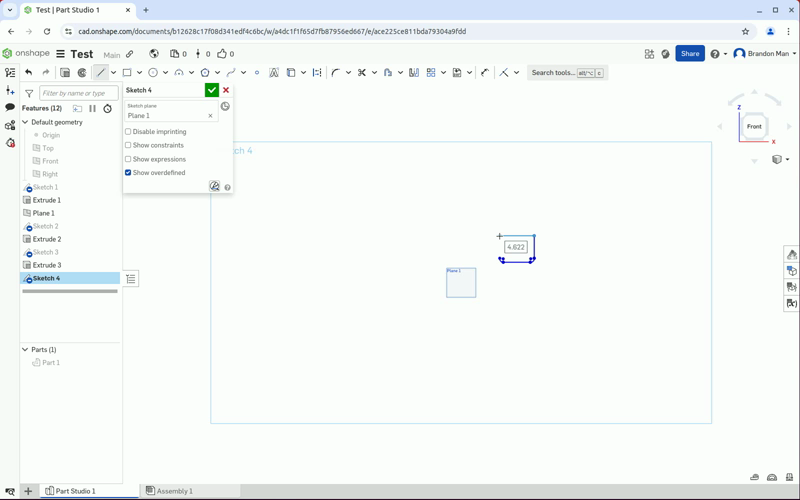
click(499, 235)
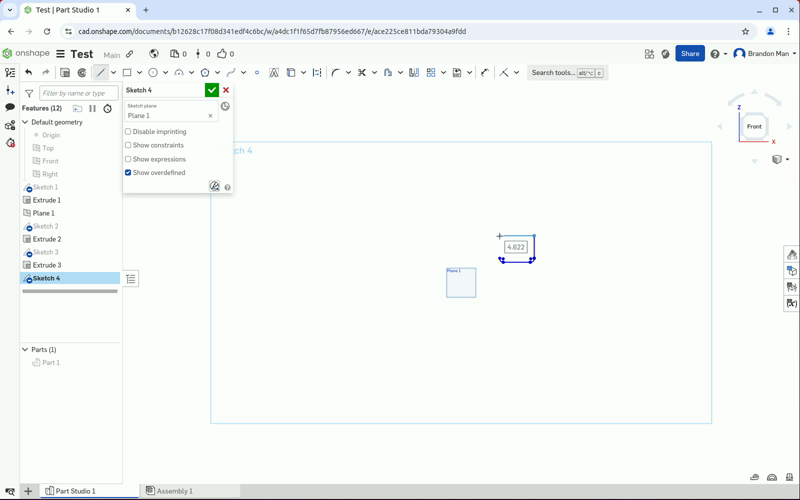
key_up(shift)
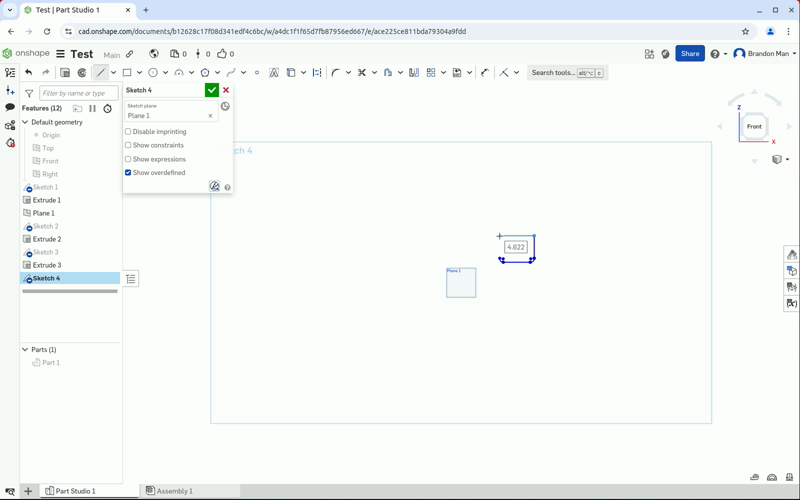
mouse_move(529, 235)
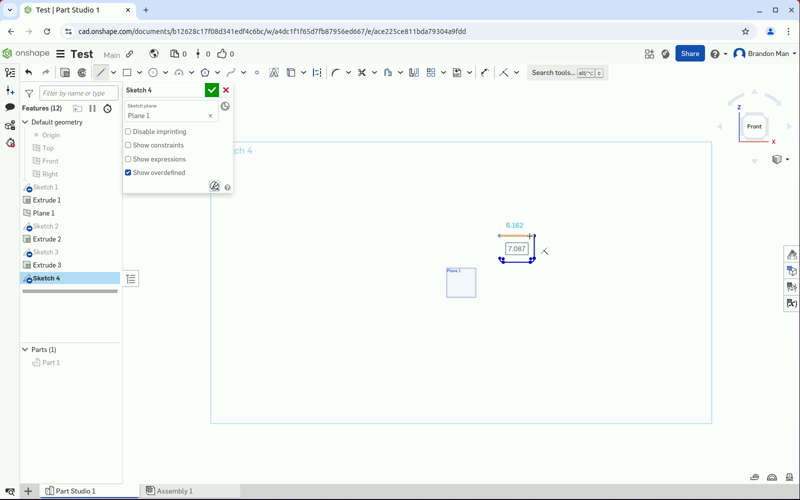
key_down(shift)
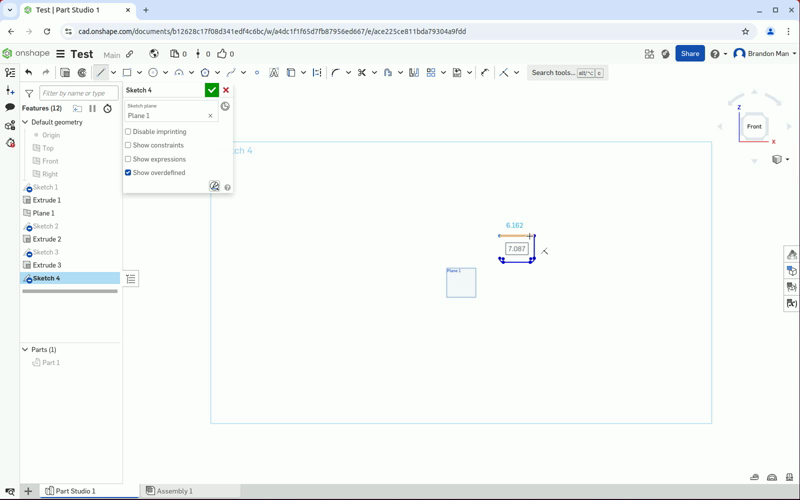
mouse_move(499, 258)
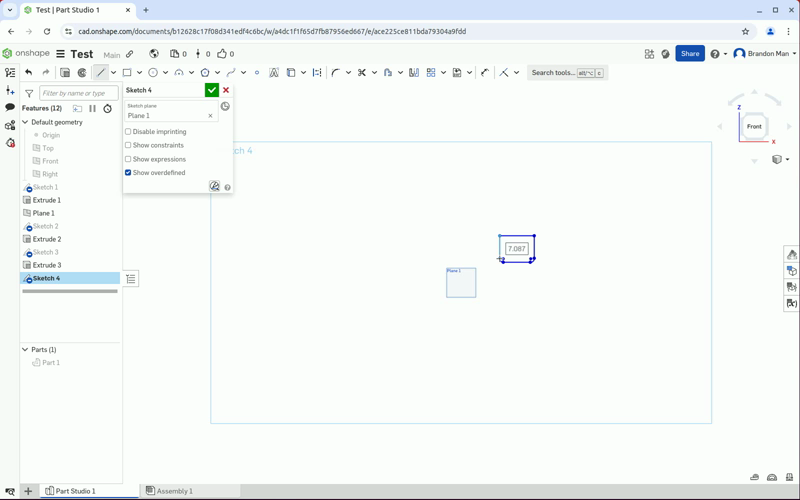
scroll(6)
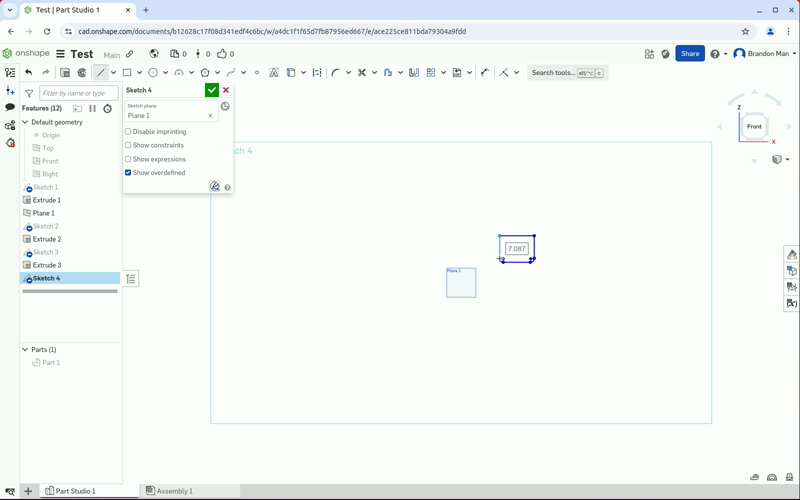
scroll(6)
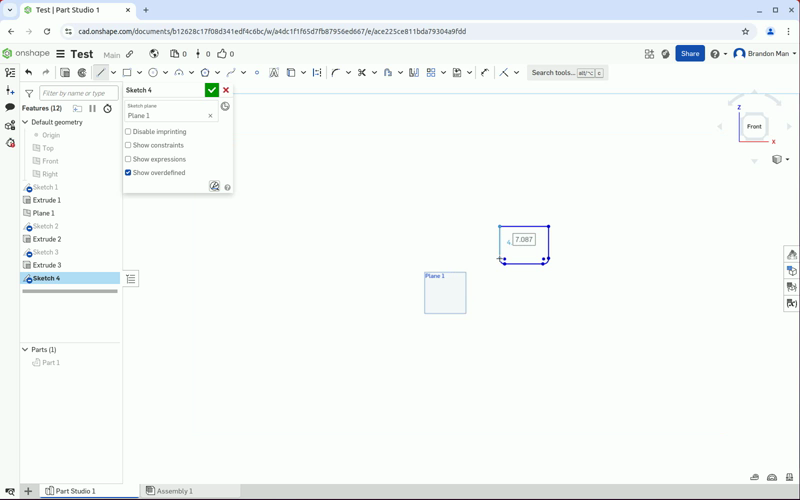
scroll(6)
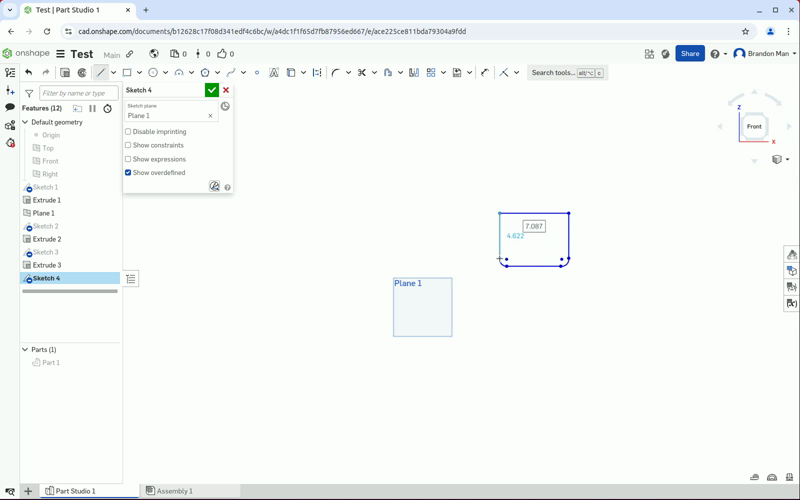
scroll(6)
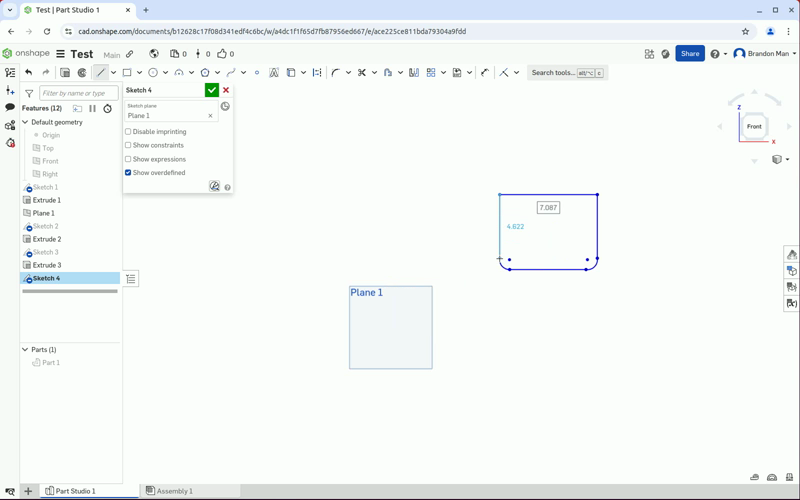
scroll(6)
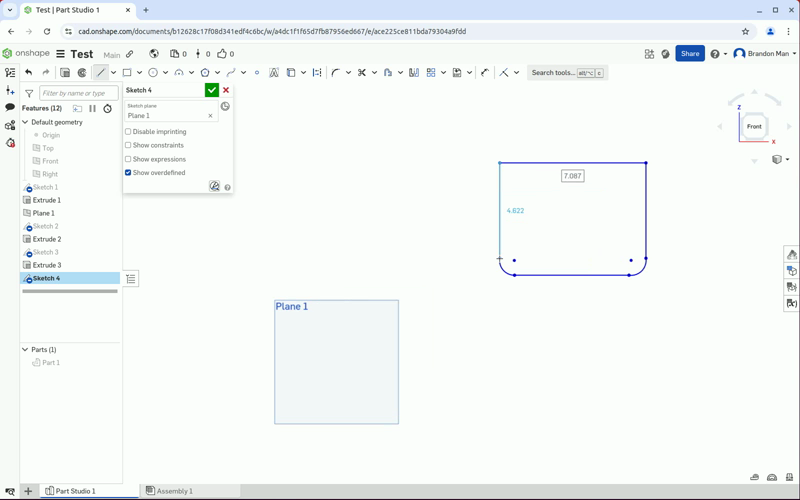
scroll(6)
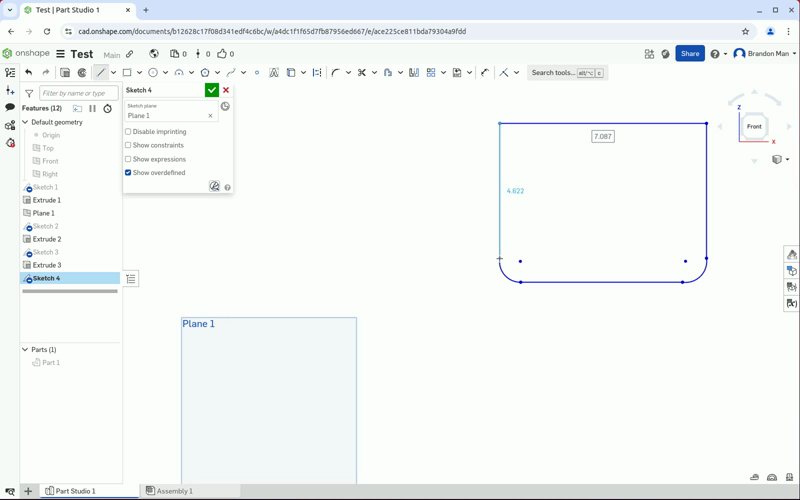
scroll(6)
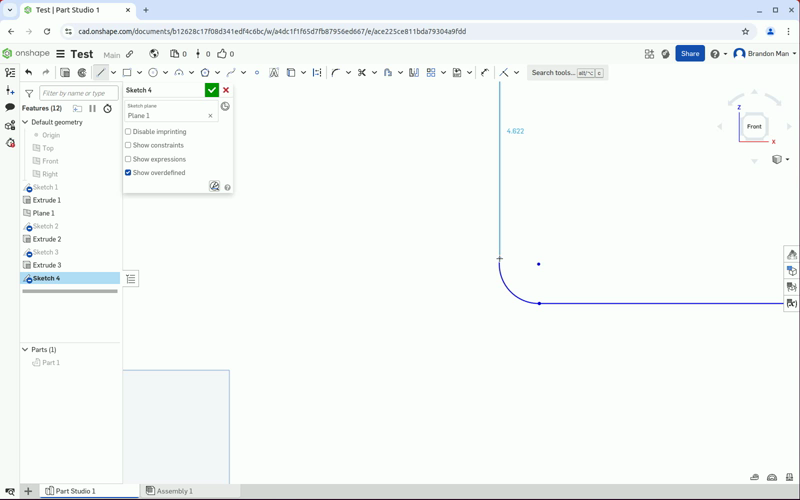
key_up(shift)
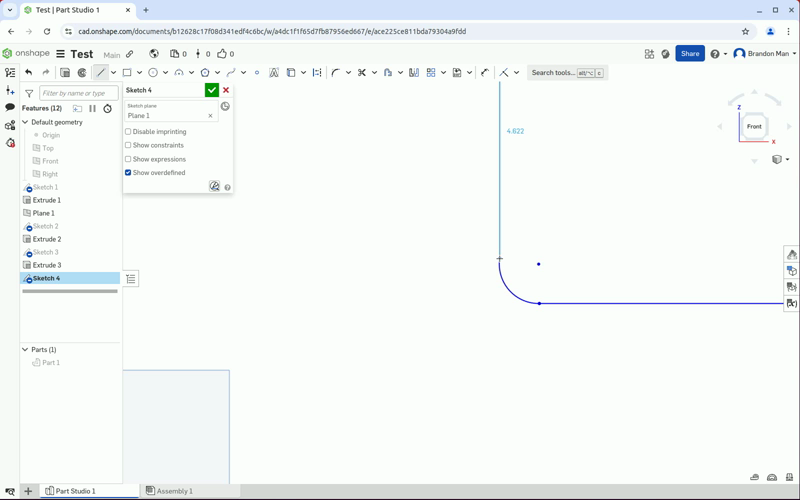
click(499, 258)
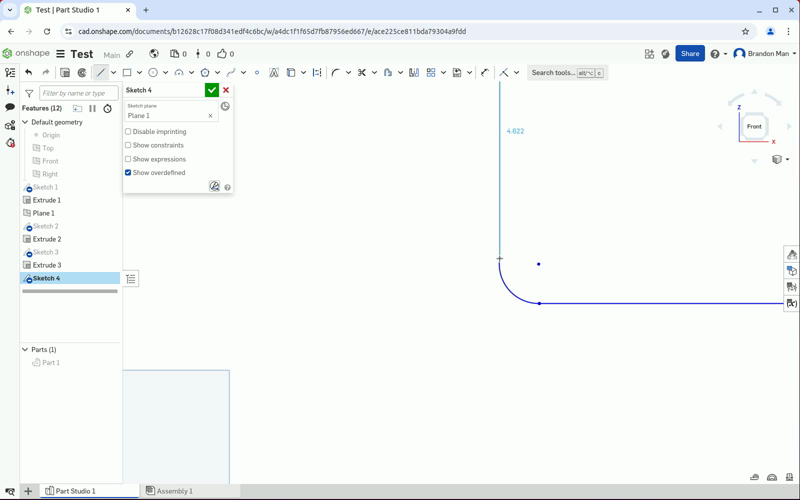
scroll(-6)
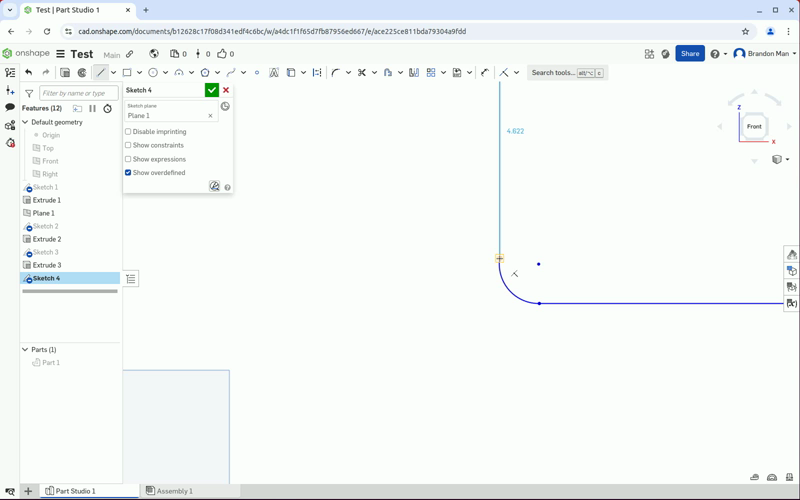
scroll(-6)
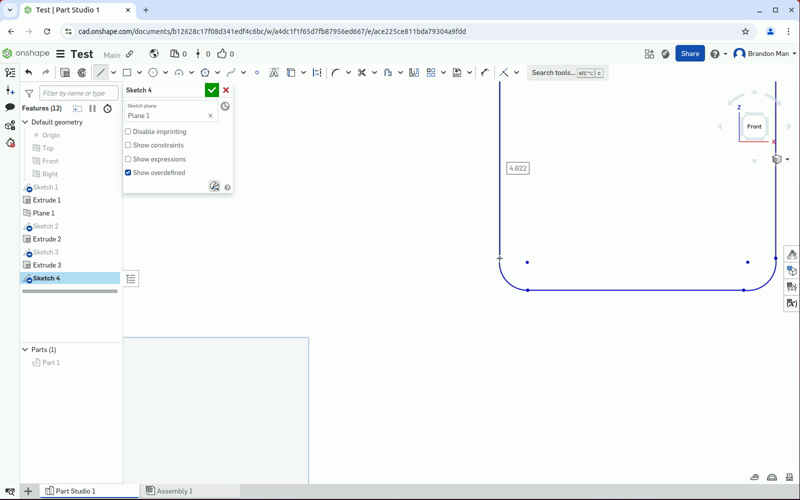
scroll(-6)
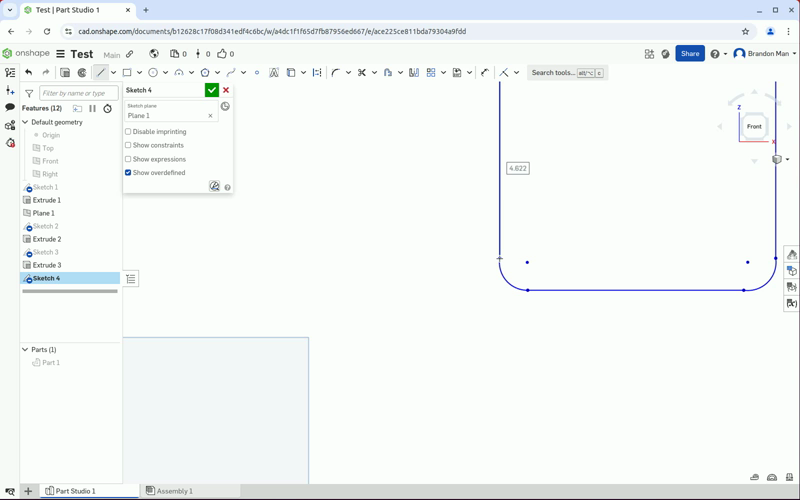
scroll(-6)
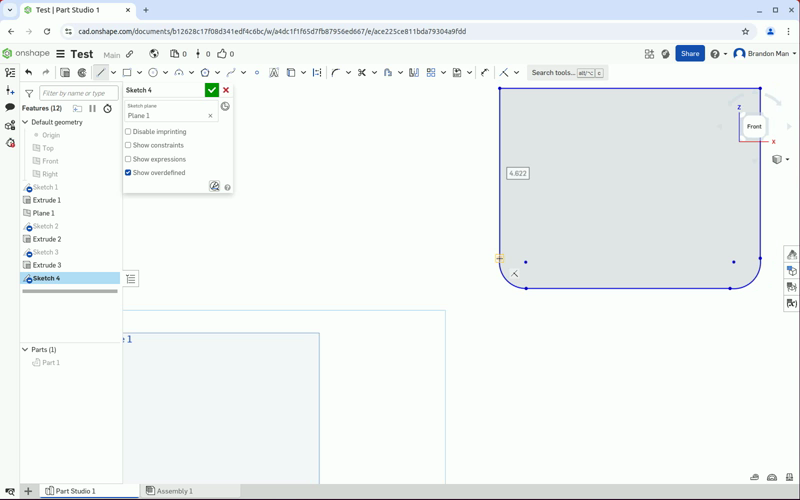
scroll(-6)
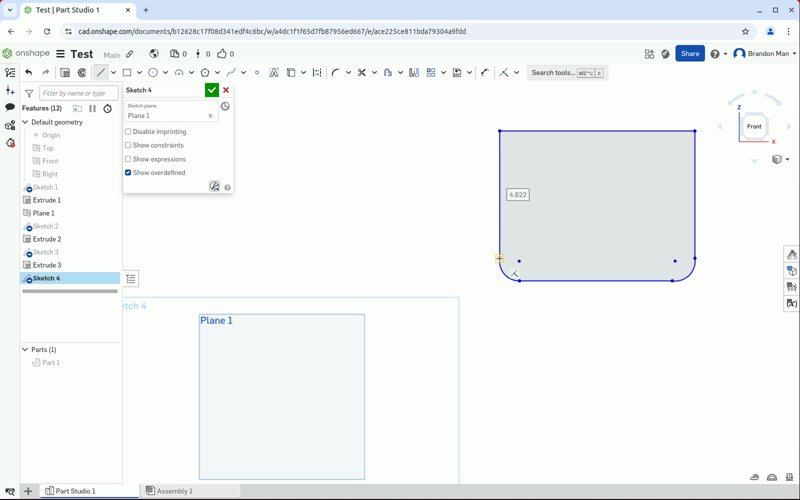
scroll(-6)
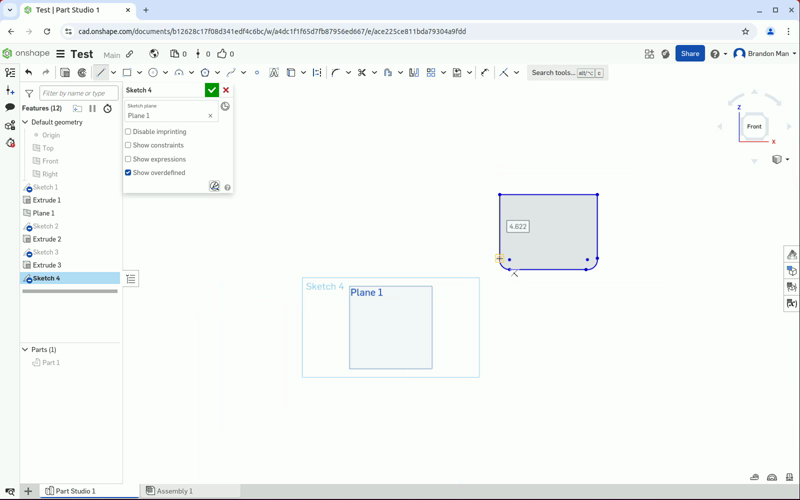
scroll(-6)
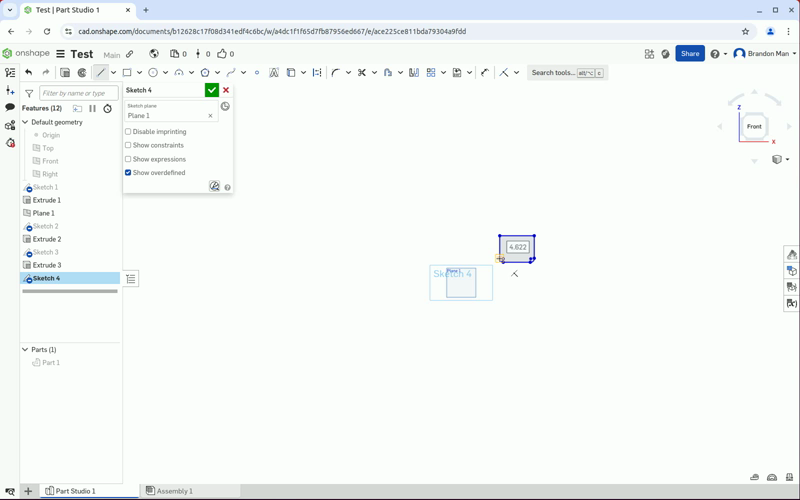
key(esc)
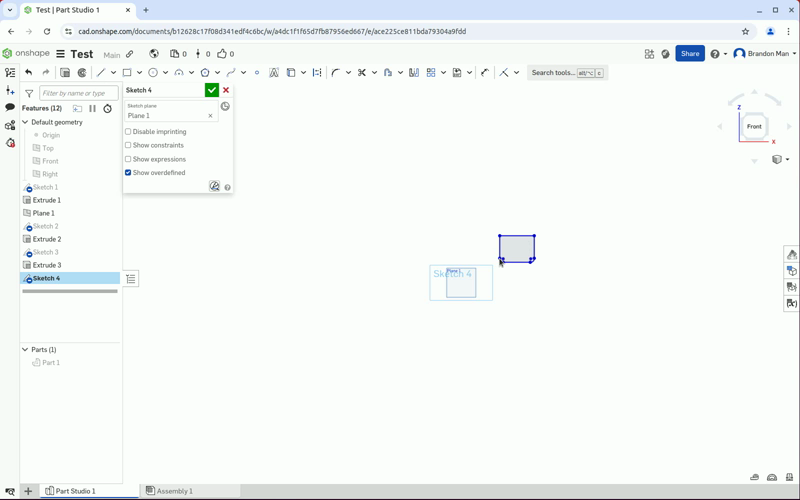
mouse_move(527, 259)
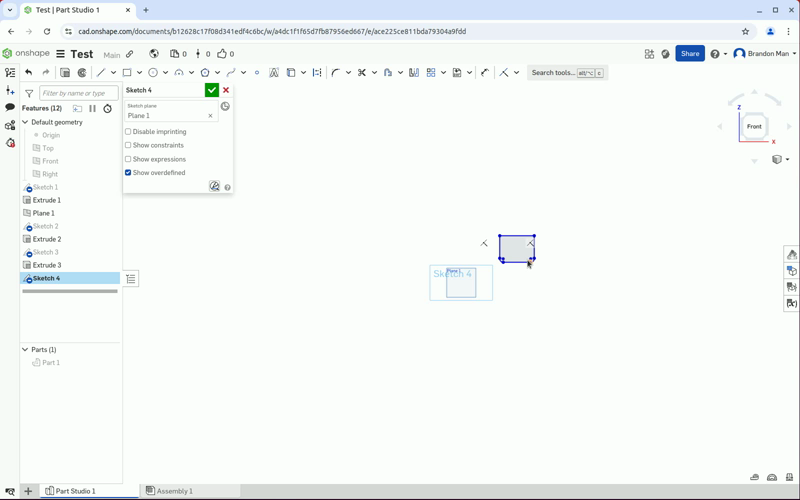
scroll(6)
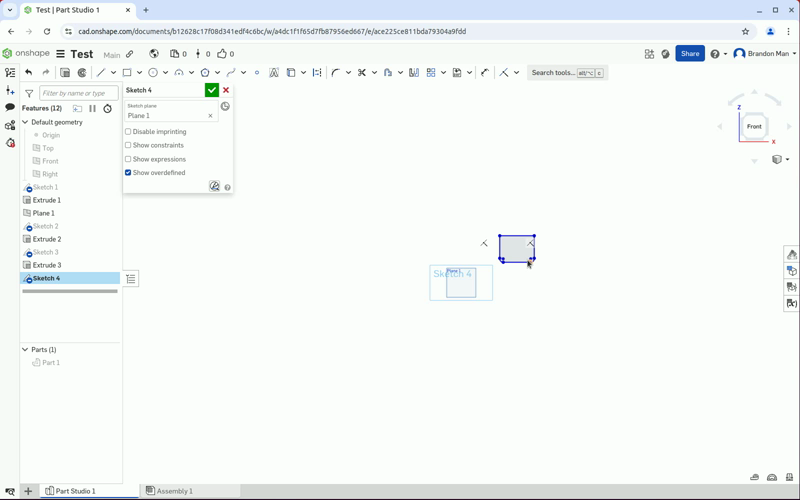
scroll(6)
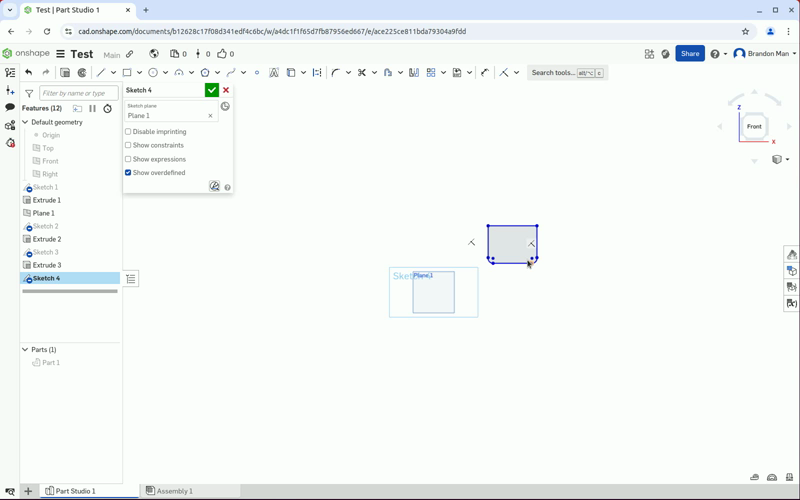
scroll(6)
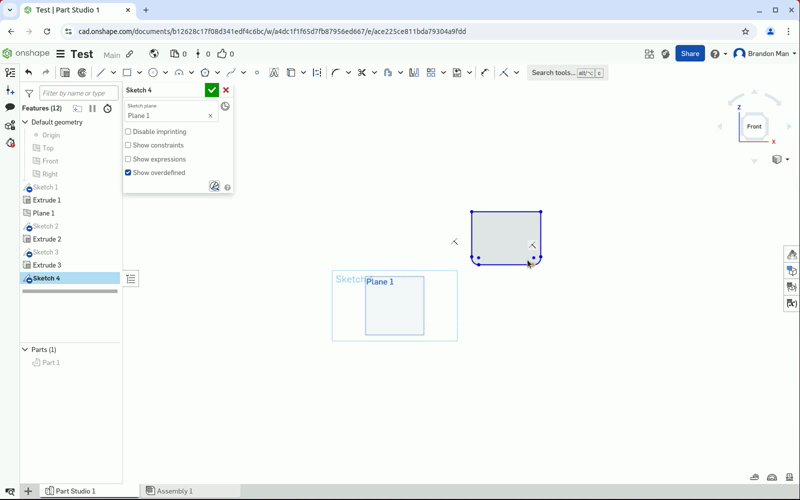
scroll(6)
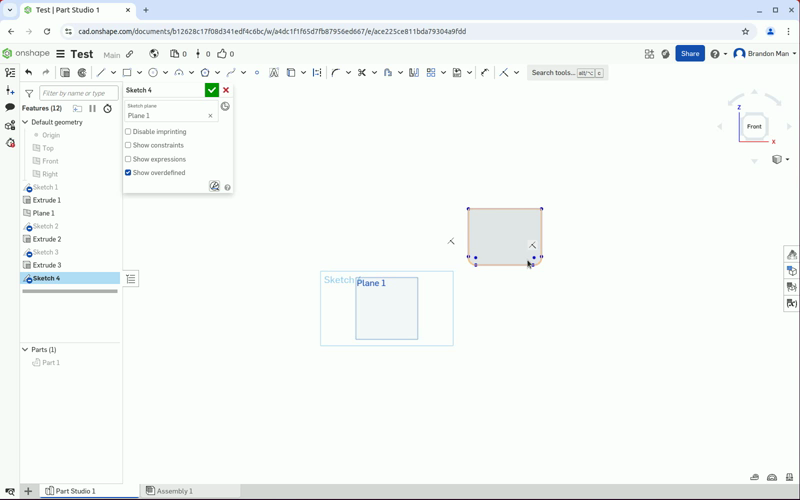
scroll(6)
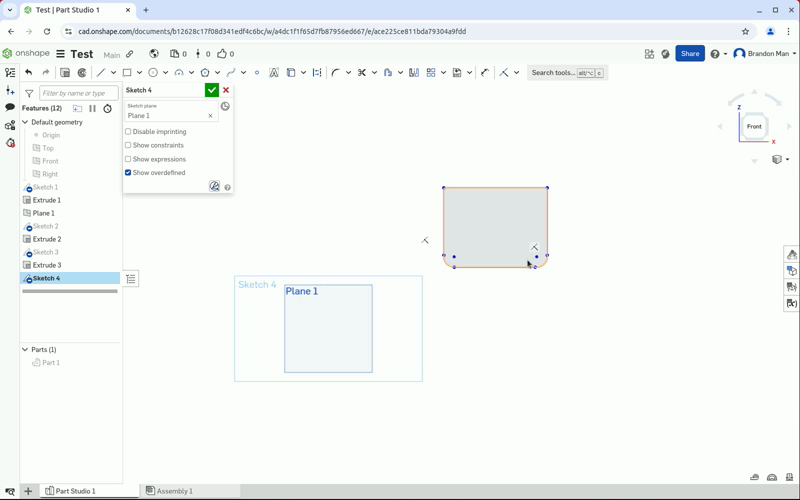
scroll(6)
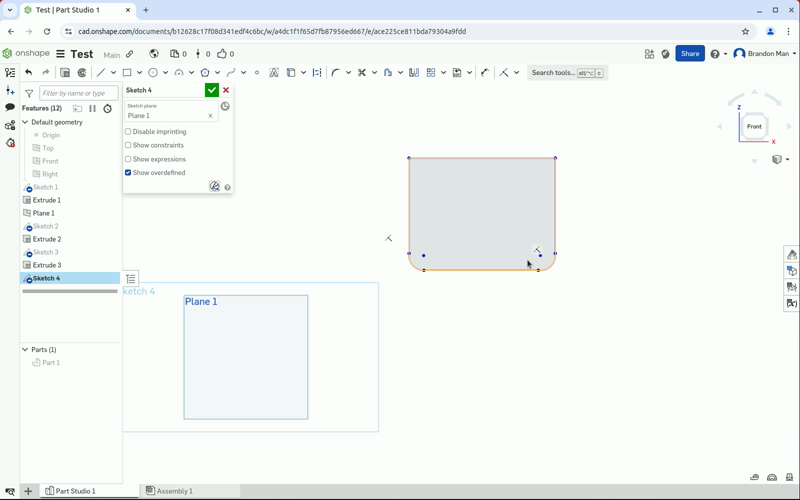
scroll(6)
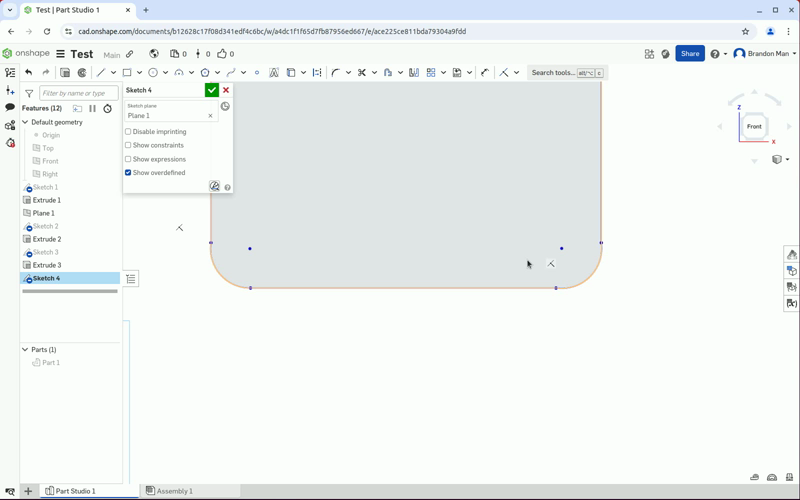
click(527, 259)
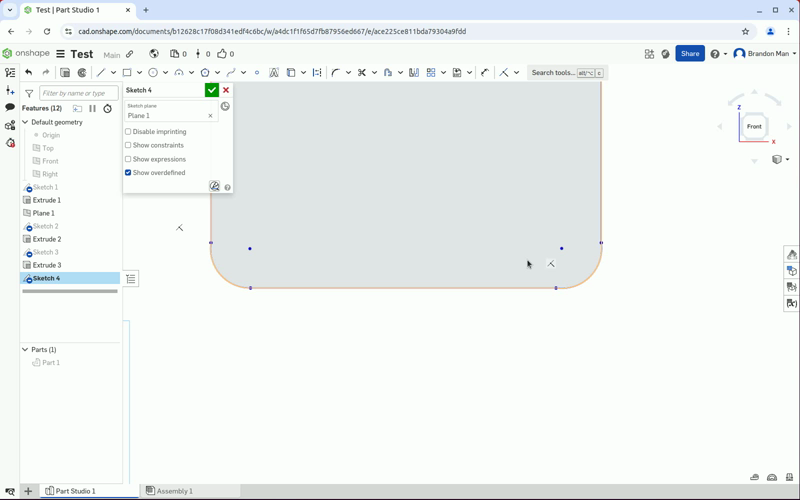
scroll(-6)
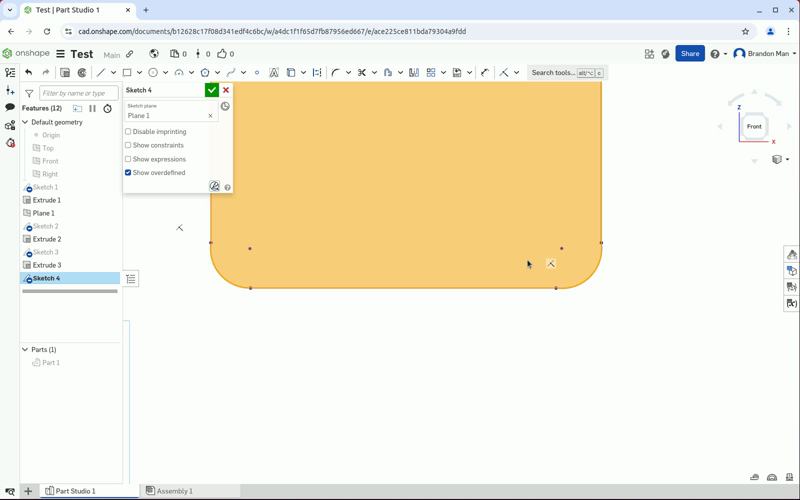
scroll(-6)
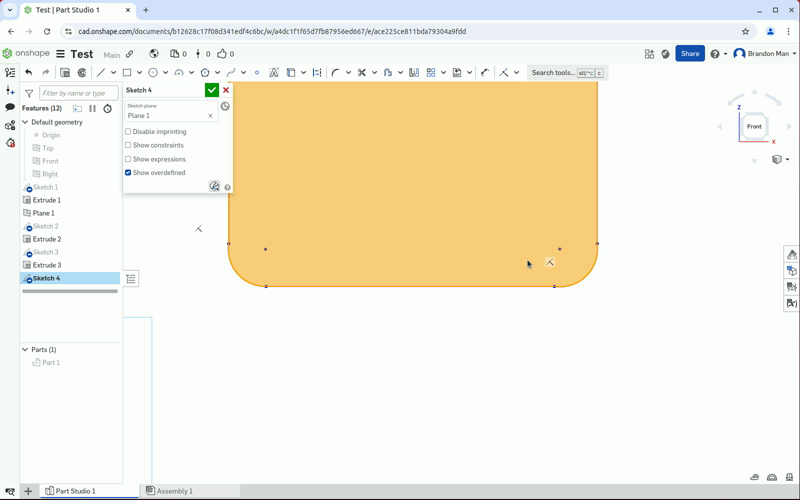
scroll(-6)
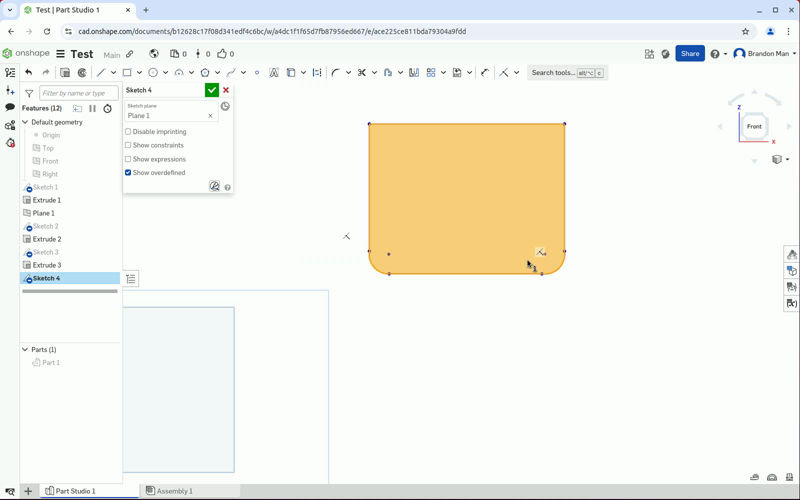
scroll(-6)
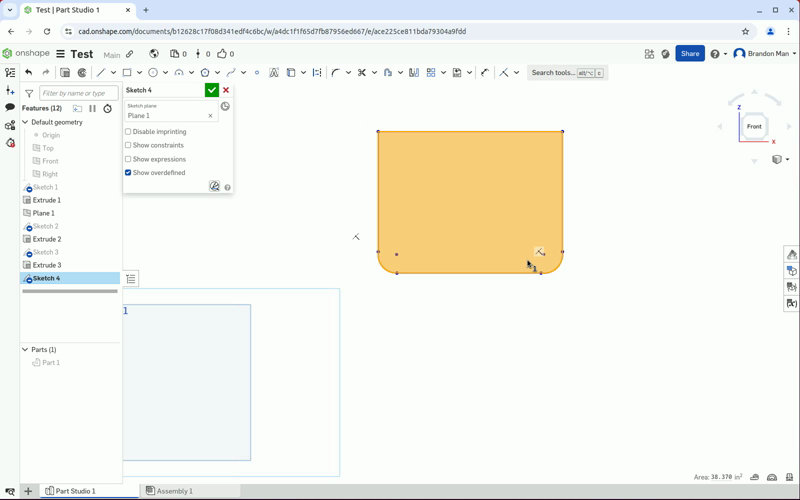
scroll(-6)
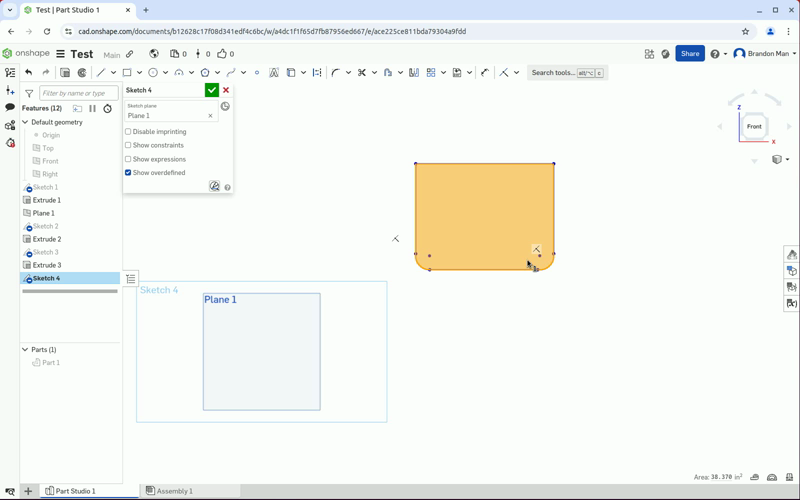
scroll(-6)
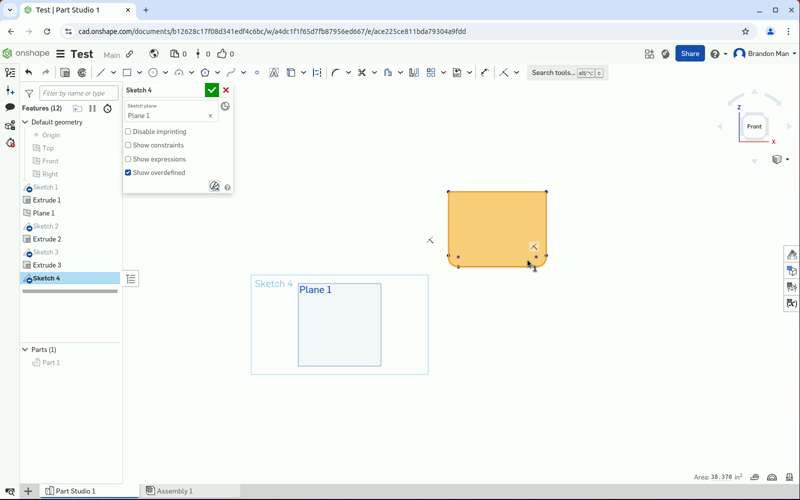
scroll(-6)
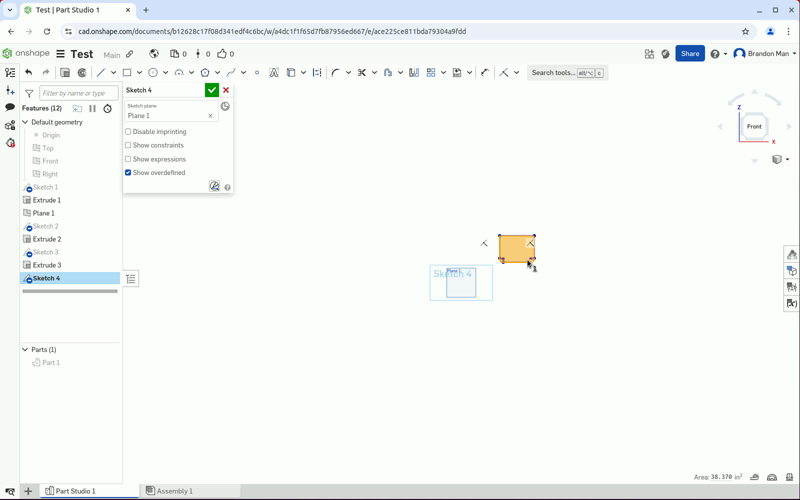
mouse_move(73, 352)
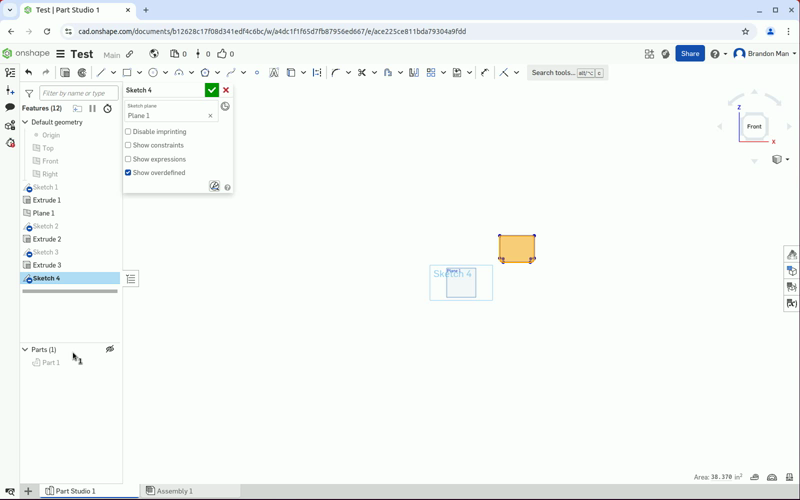
key(shift+y)
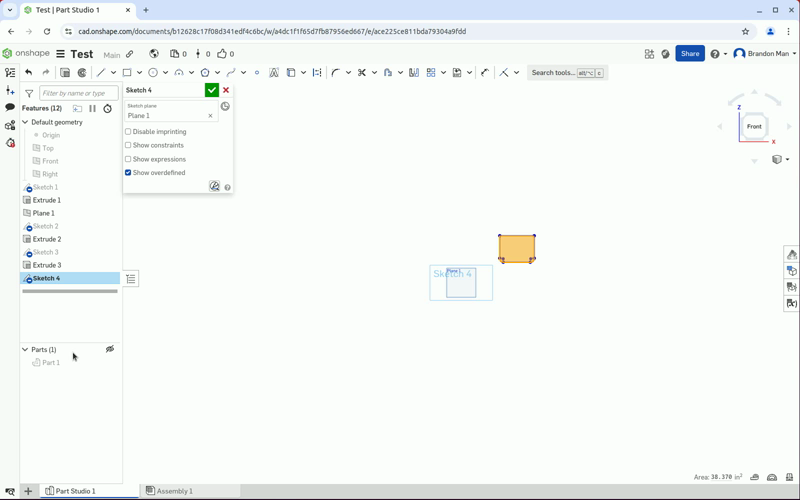
key(shift+e)
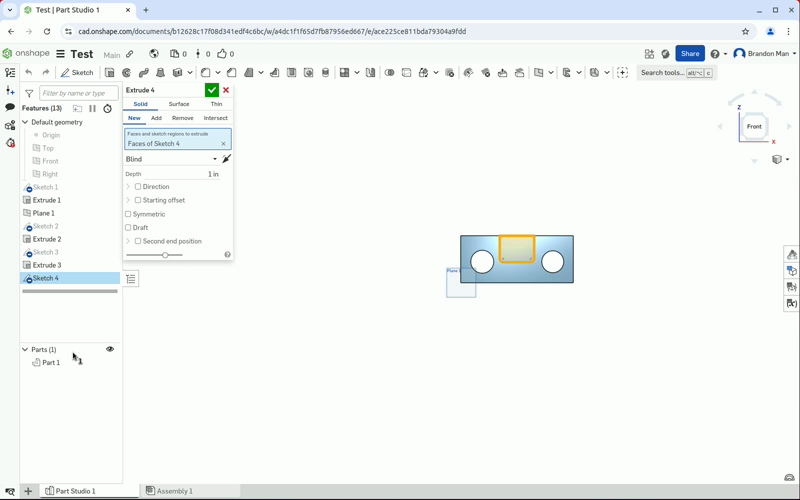
mouse_move(143, 106)
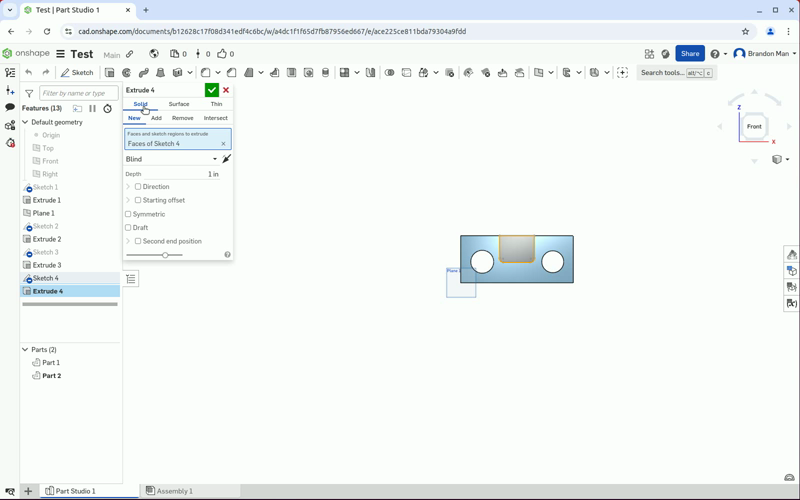
click(143, 106)
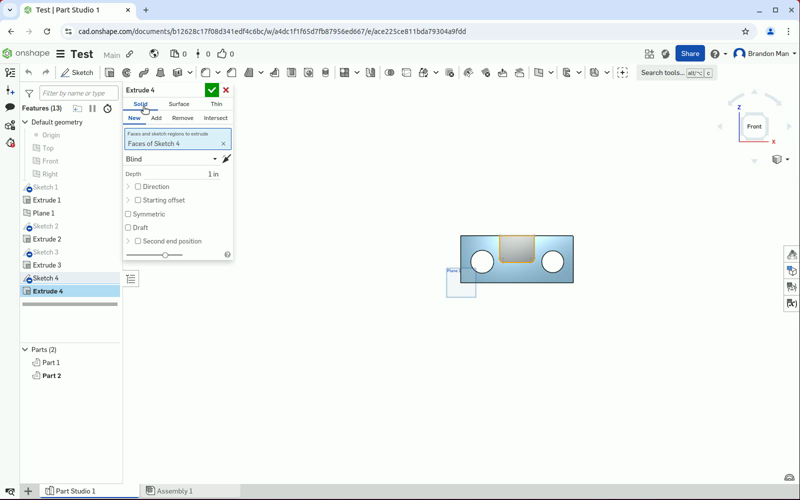
mouse_move(186, 120)
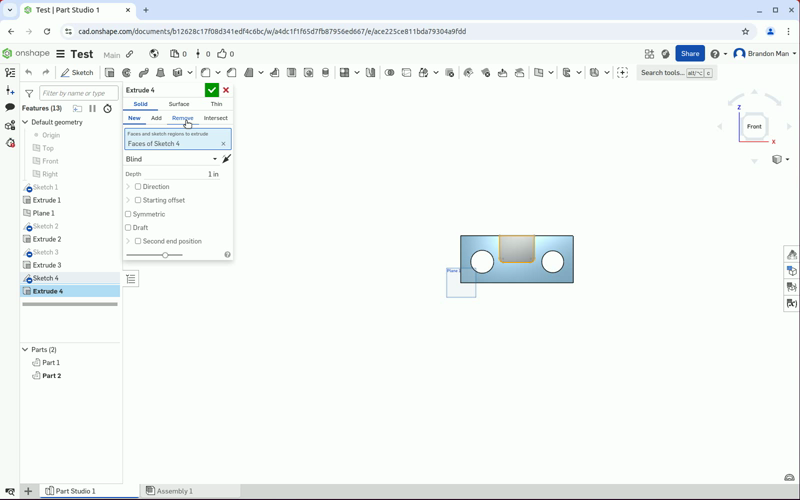
click(186, 120)
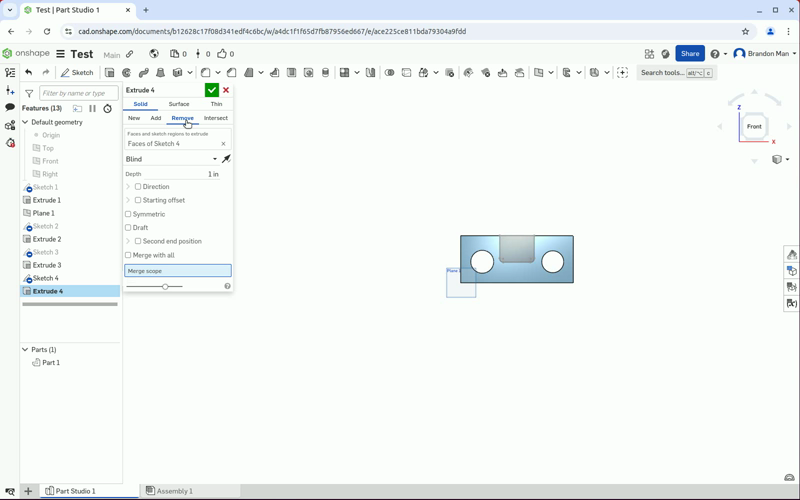
key(tab, 4)
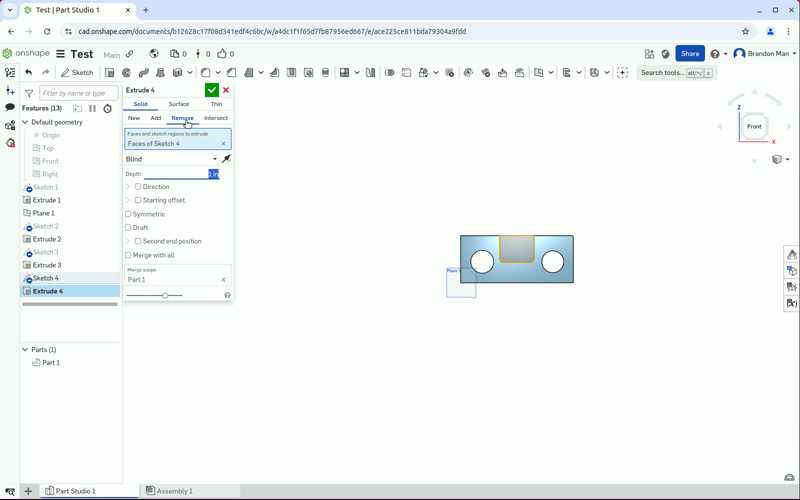
text(2.166)
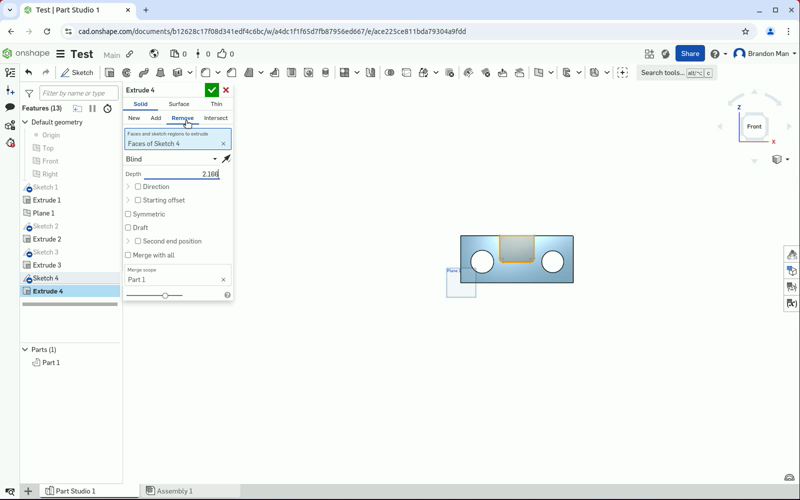
key(tab, 6)
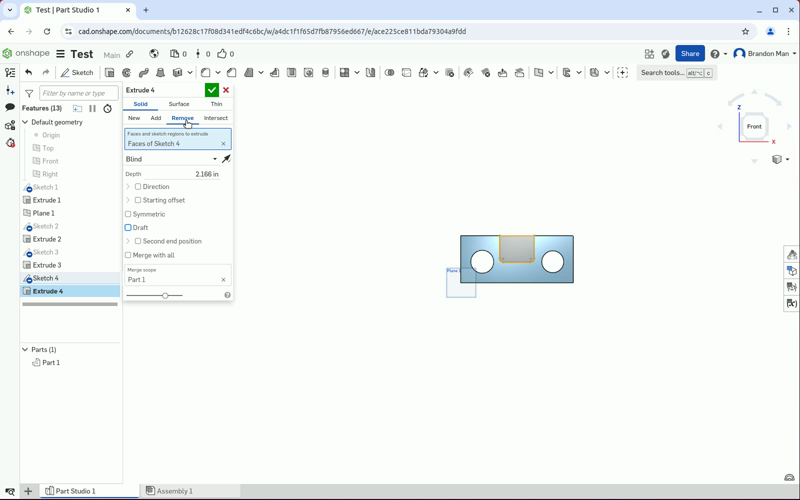
key(space)
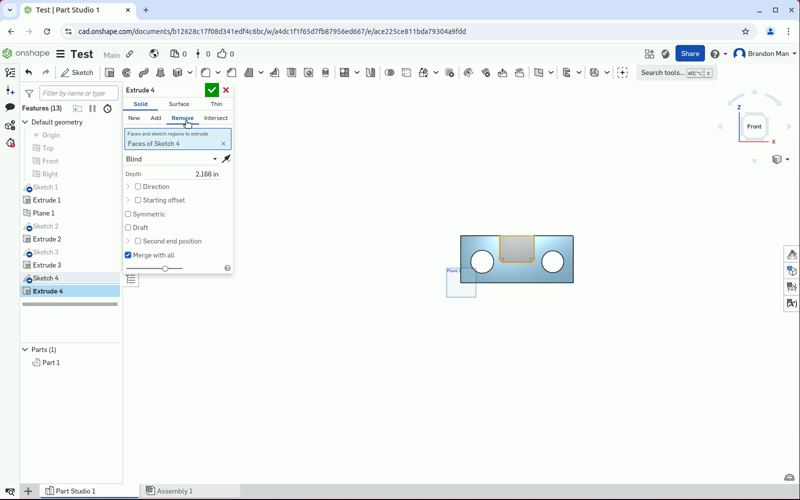
key(enter)
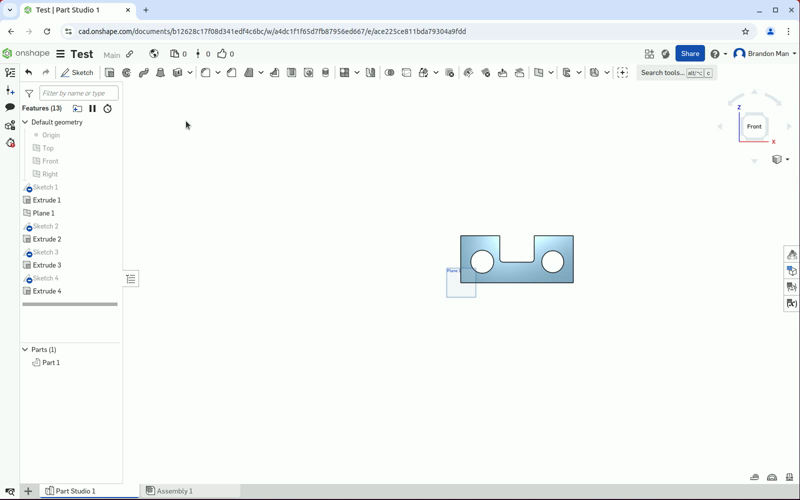
key(shift+h)
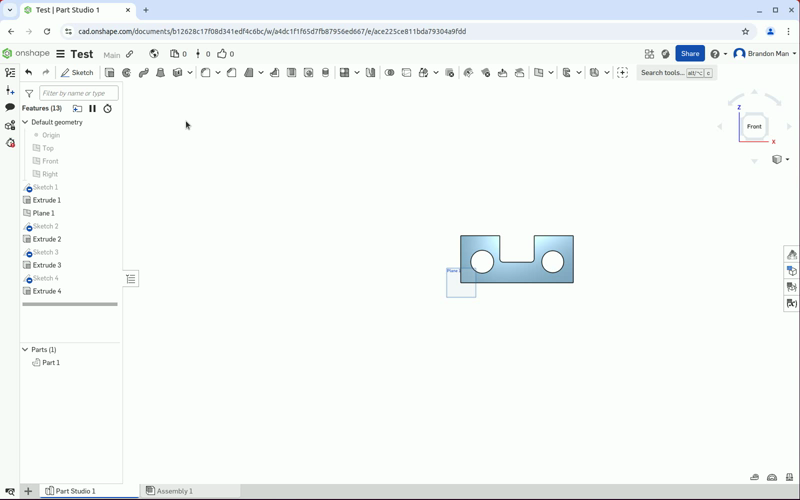
key(shift+h)
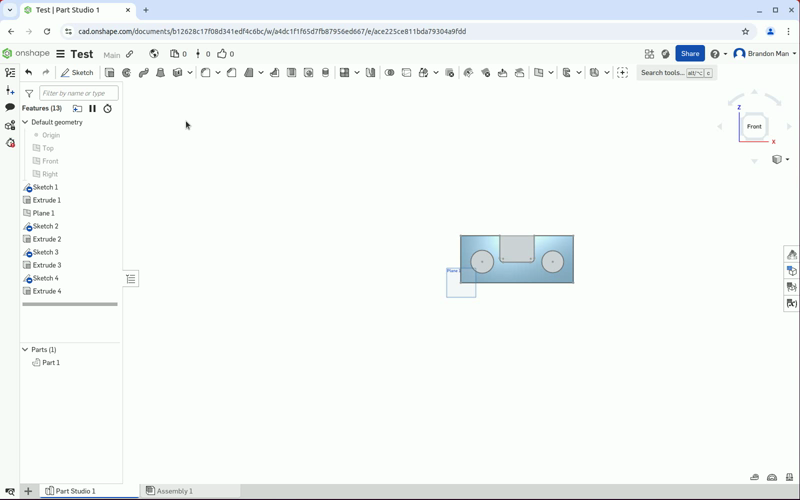
key(shift+7)
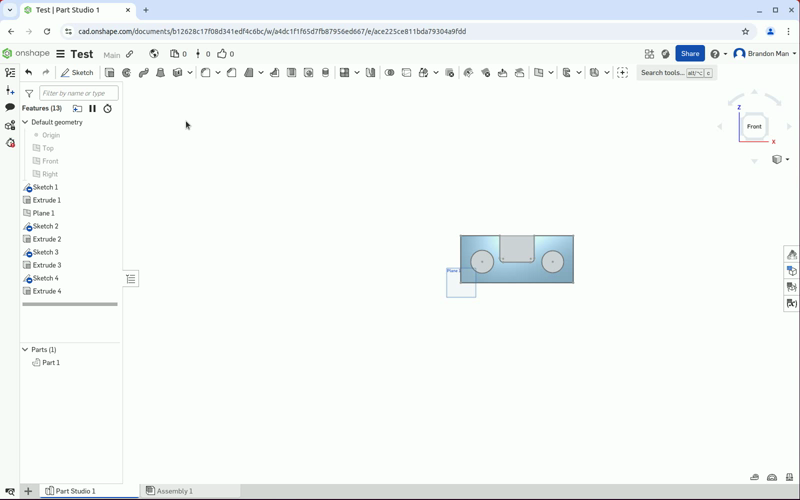
key(left, 2)
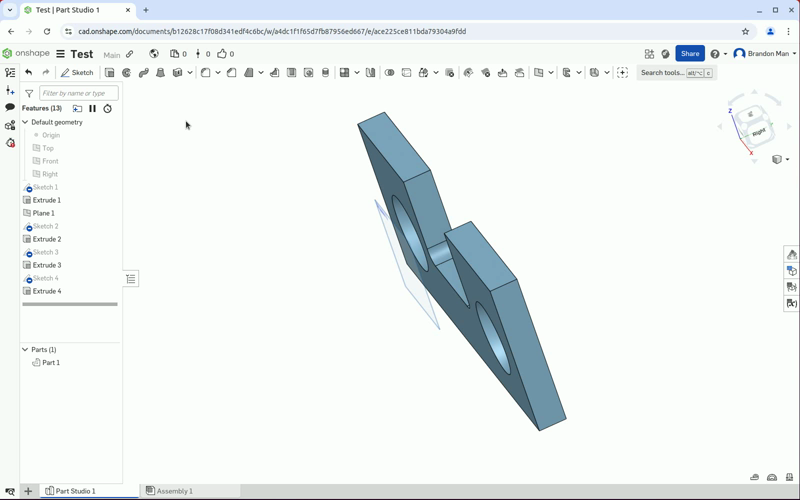
key(down, 2)
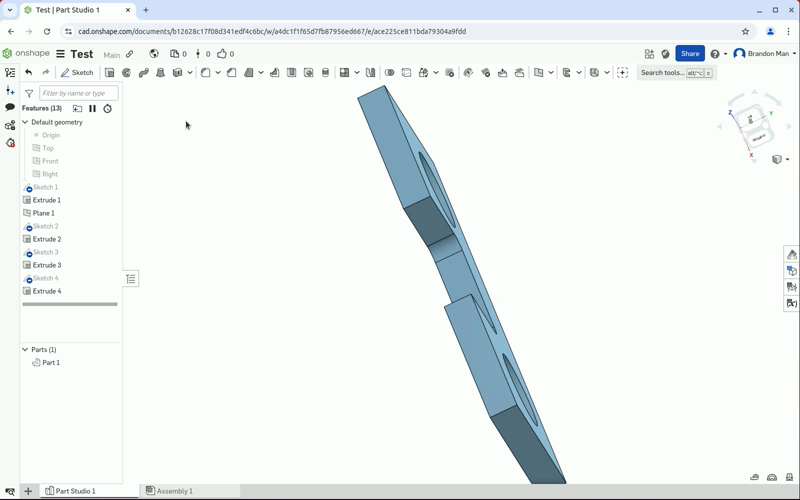
key(up, 2)
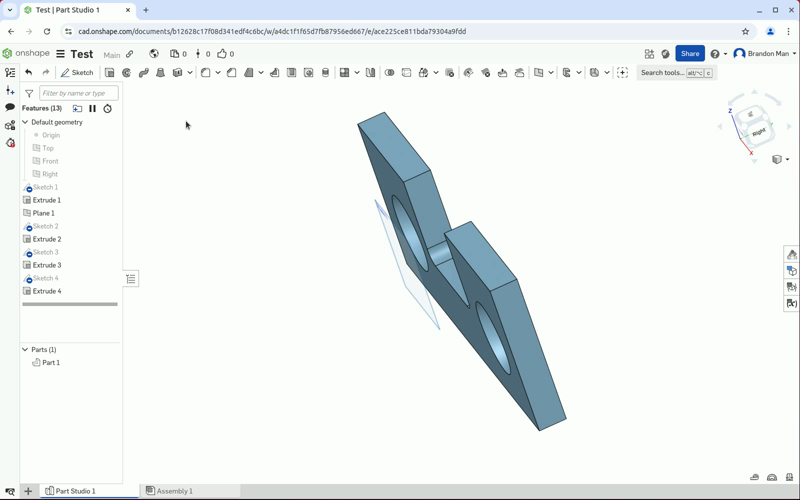
key(right, 2)
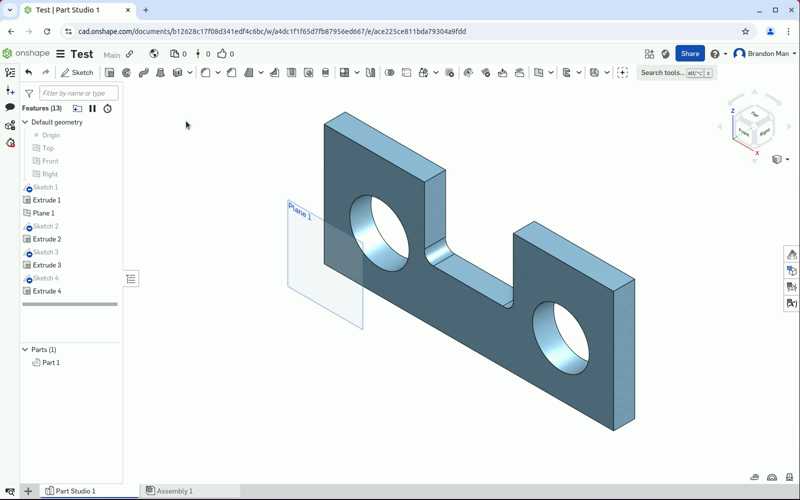
mouse_move(73, 189)
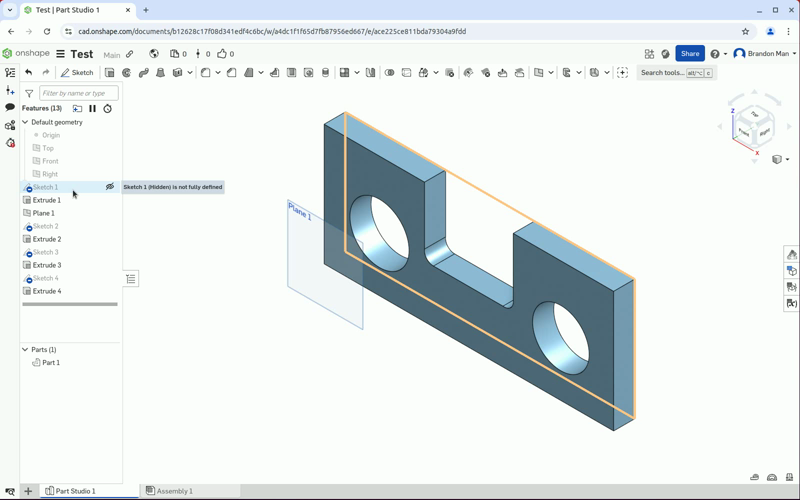
click(73, 189)